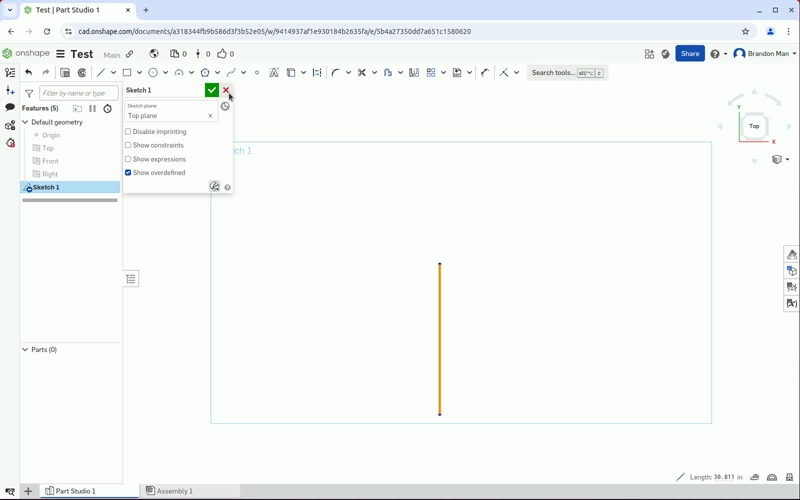
key(shift+h)
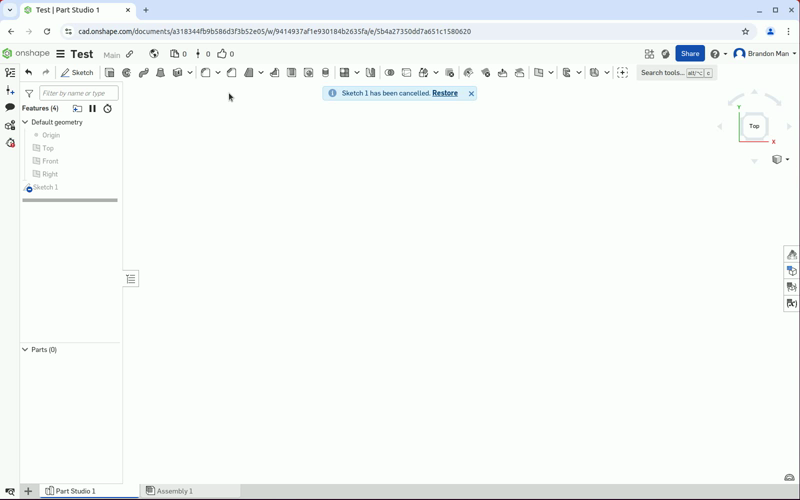
mouse_move(73, 352)
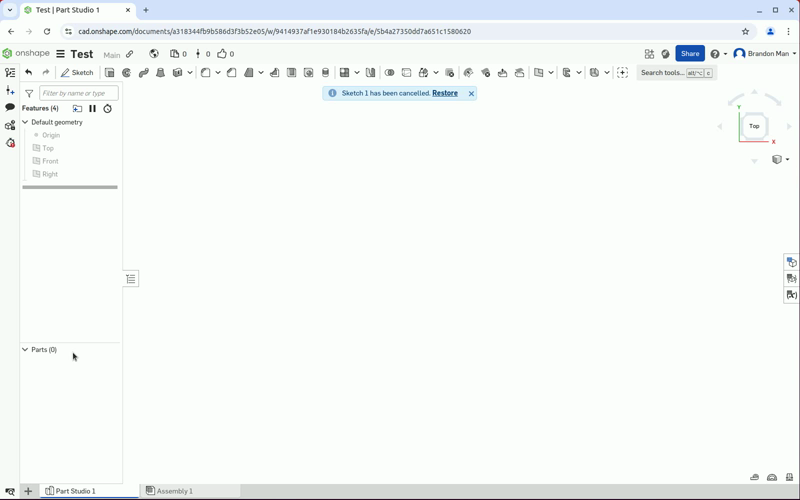
key(y)
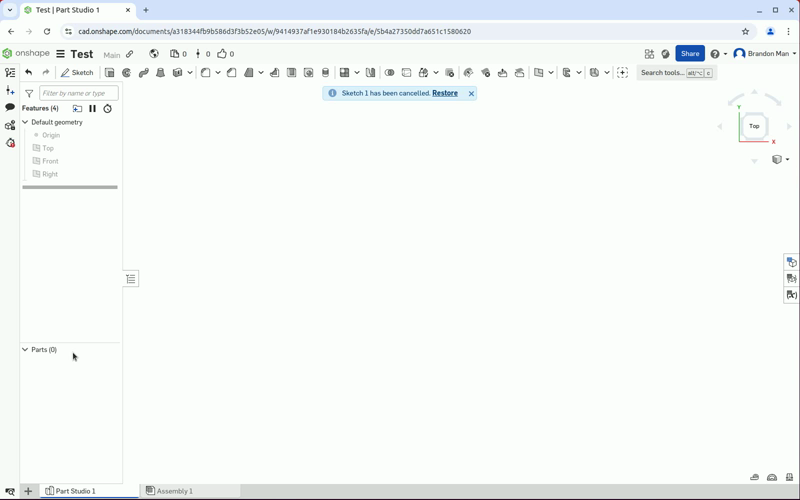
key(shift+p)
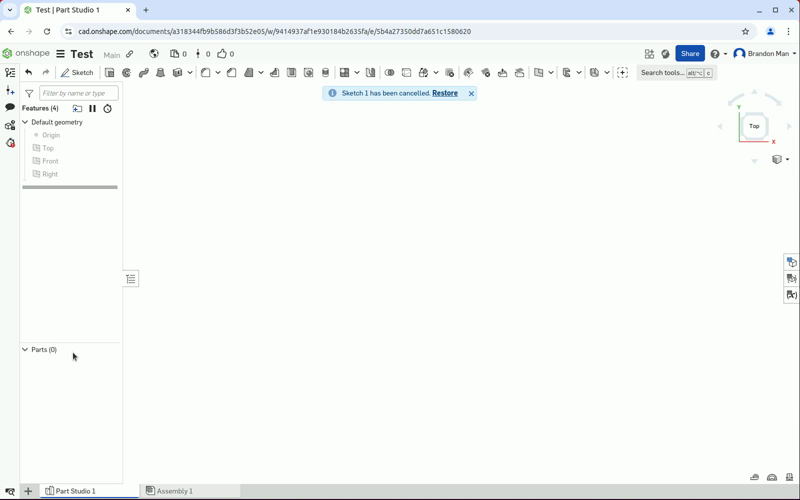
key(space)
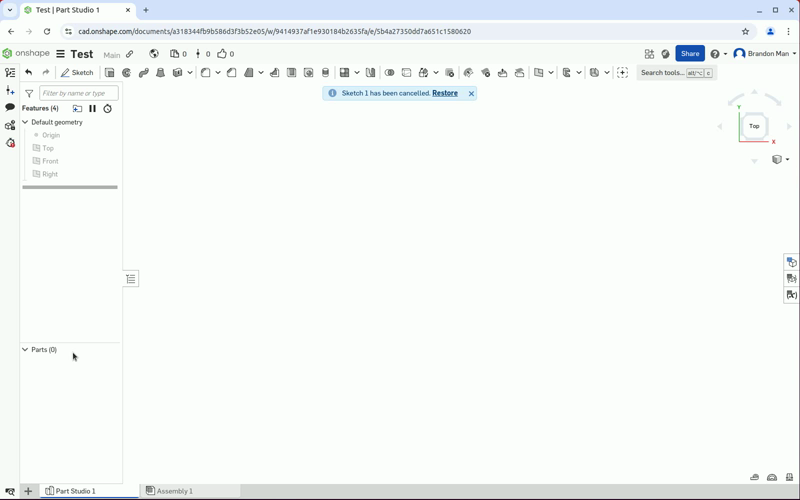
key_down(shift)
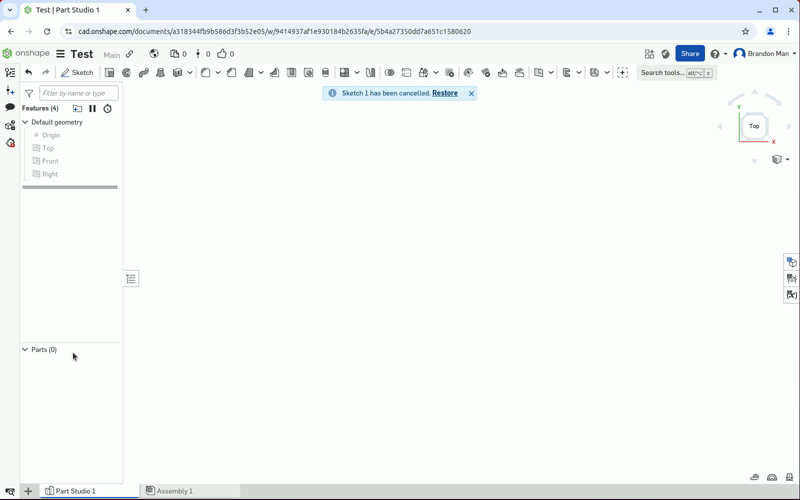
key(up)
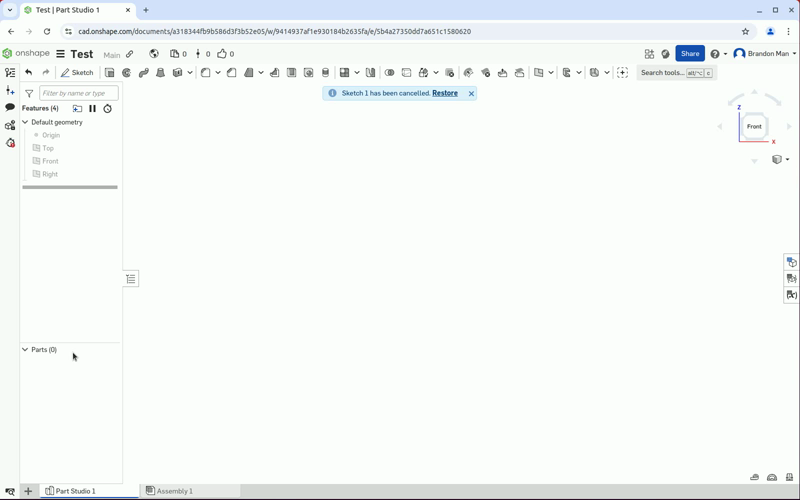
key_up(shift)
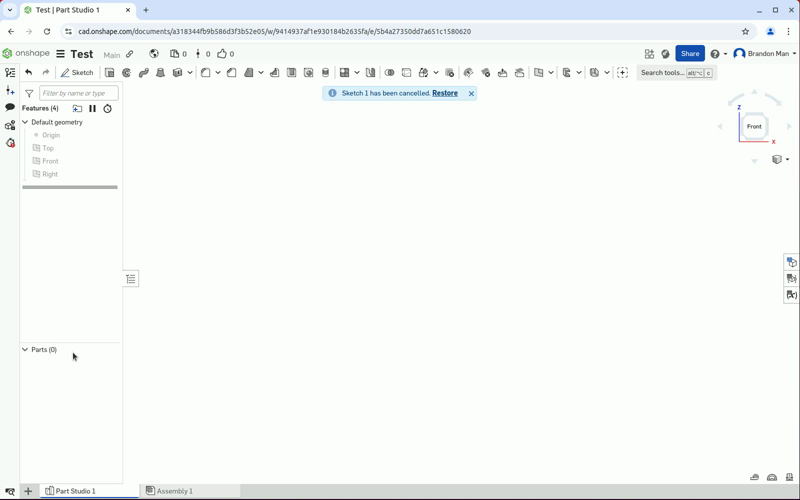
mouse_move(73, 352)
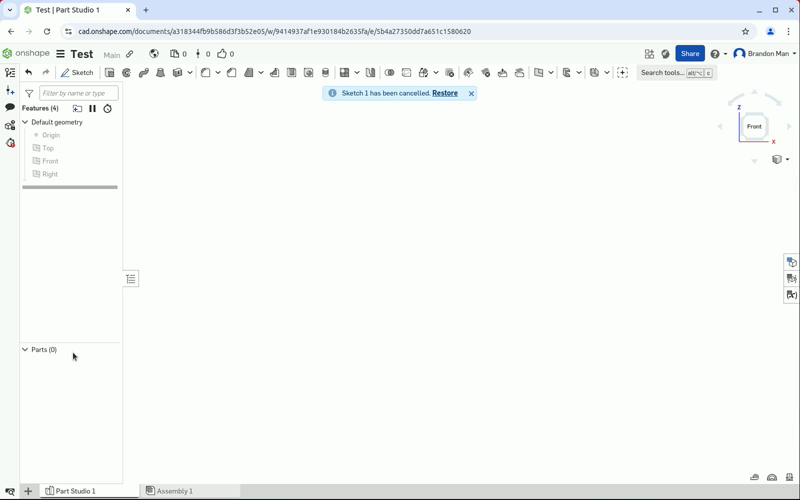
key(shift+y)
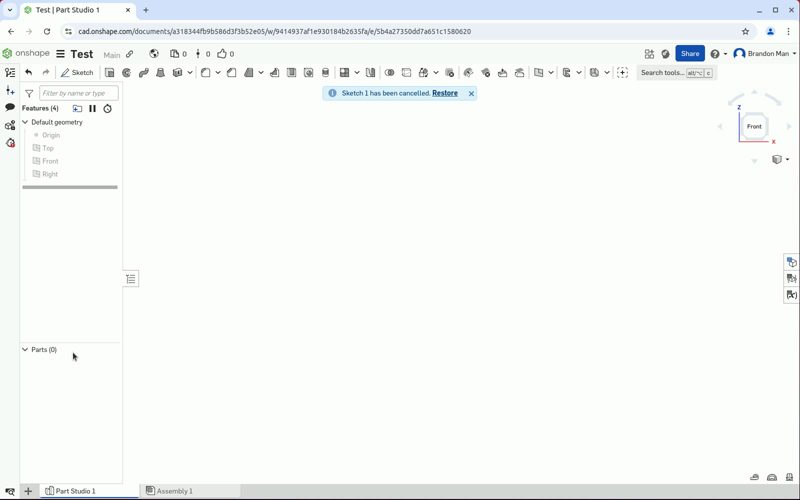
key(shift+s)
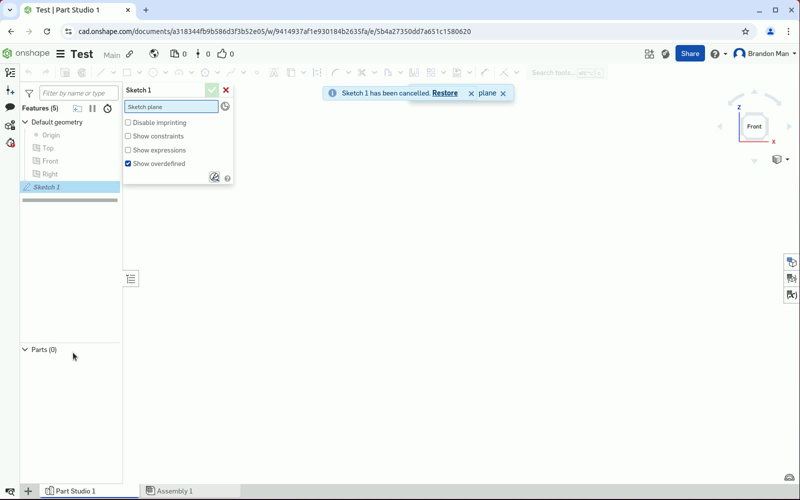
mouse_move(73, 163)
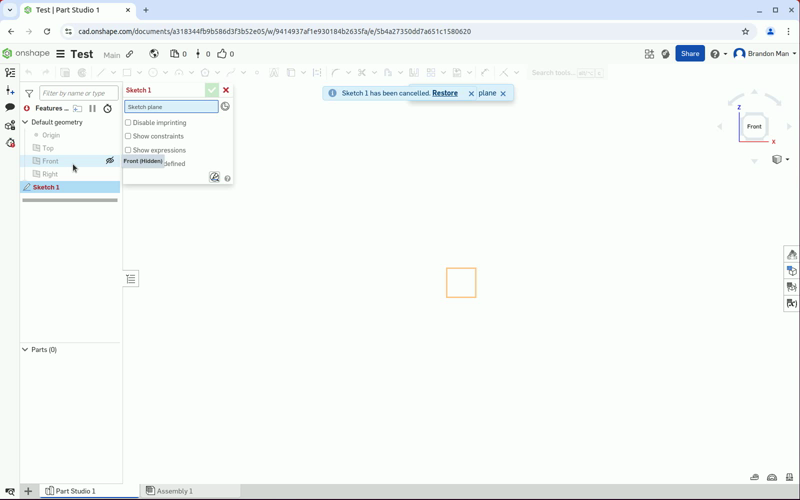
click(73, 163)
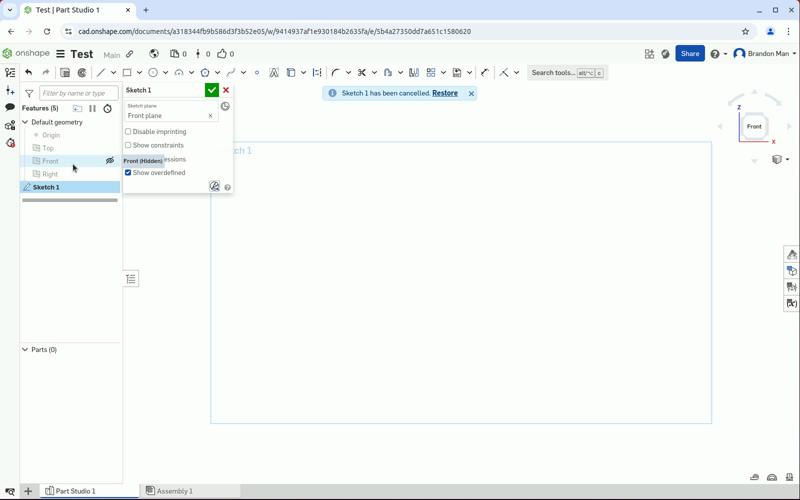
mouse_move(73, 352)
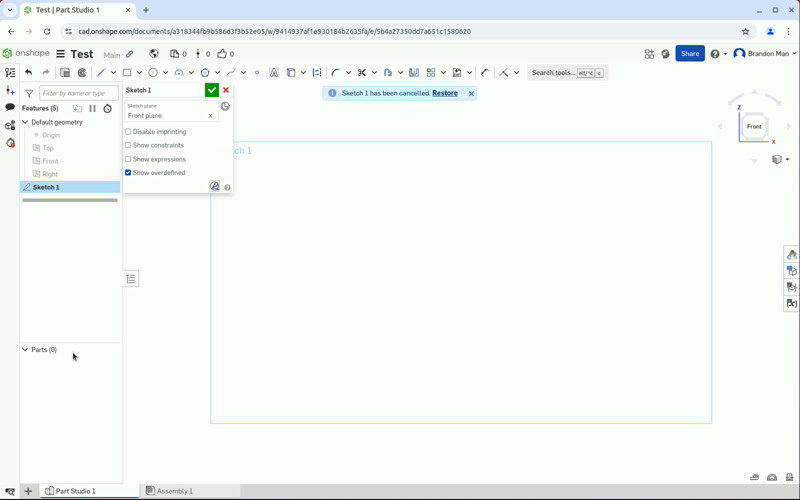
key(y)
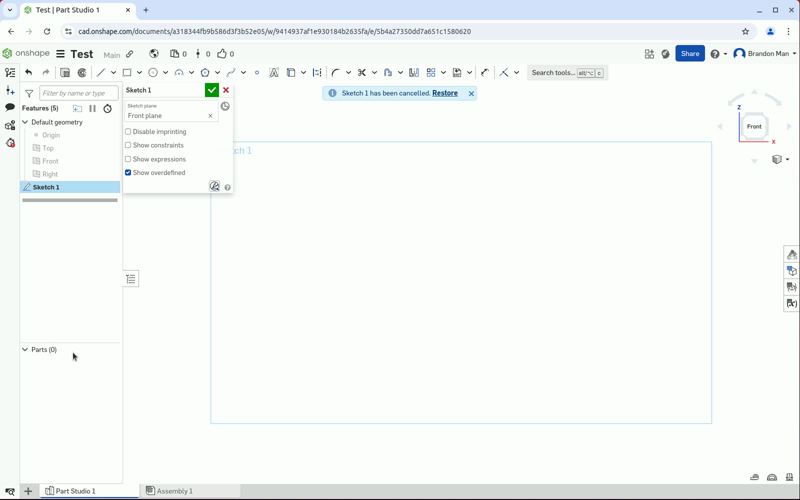
key(l)
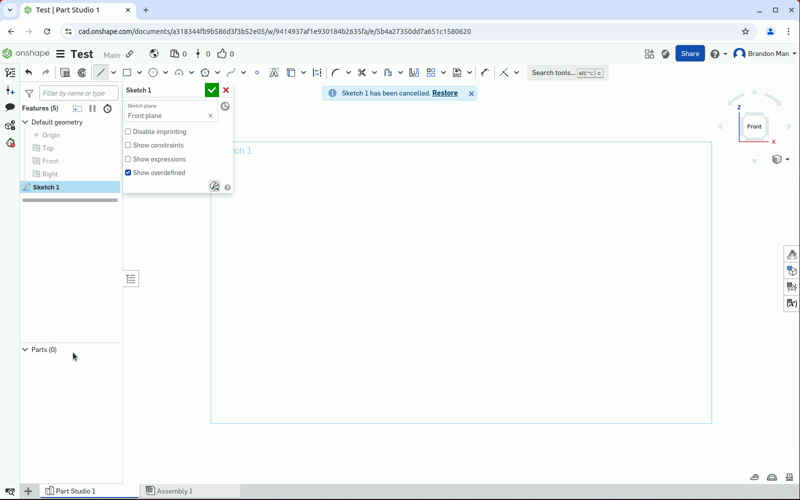
key_down(shift)
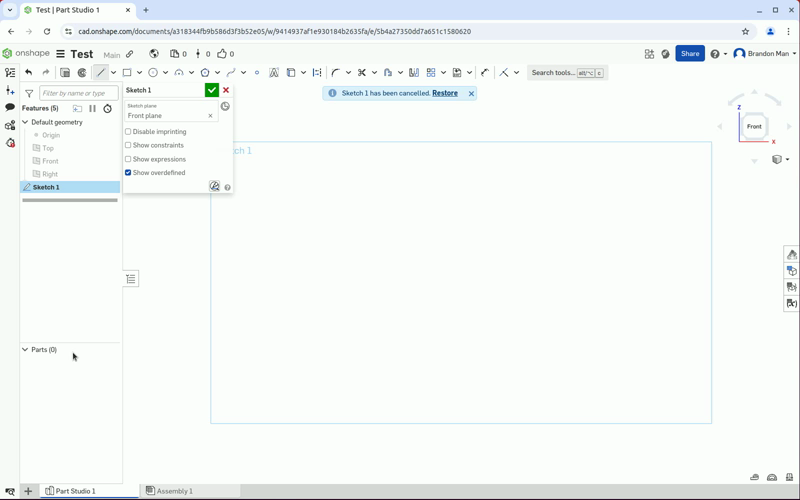
mouse_move(368, 322)
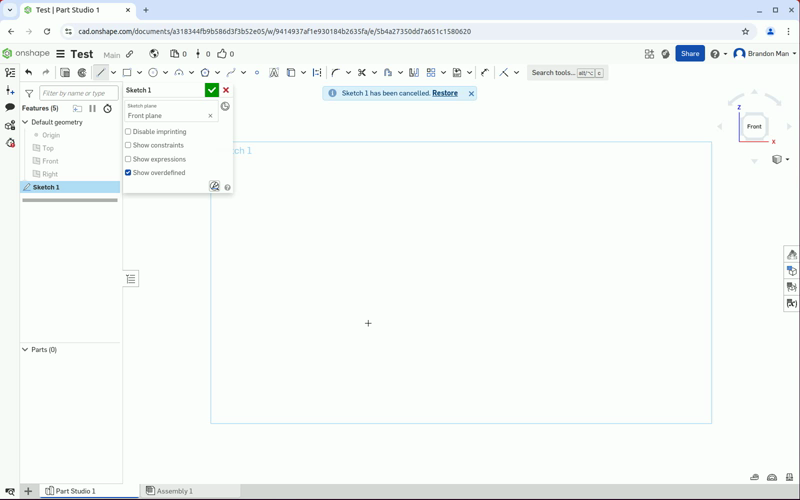
click(368, 322)
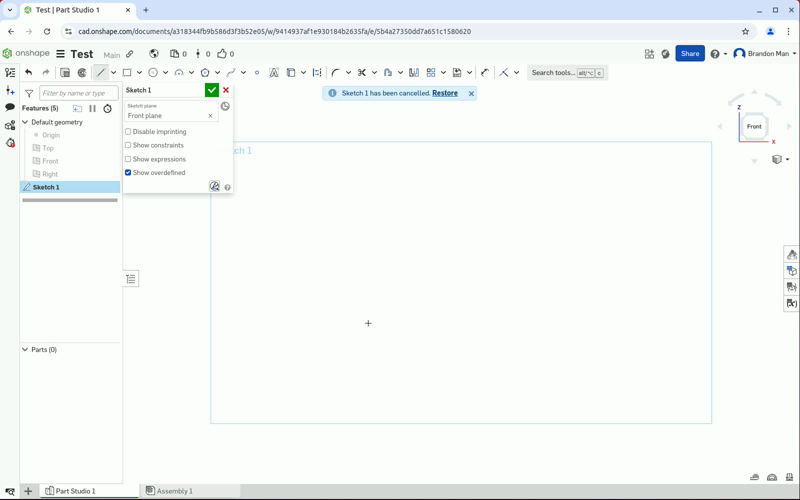
key_up(shift)
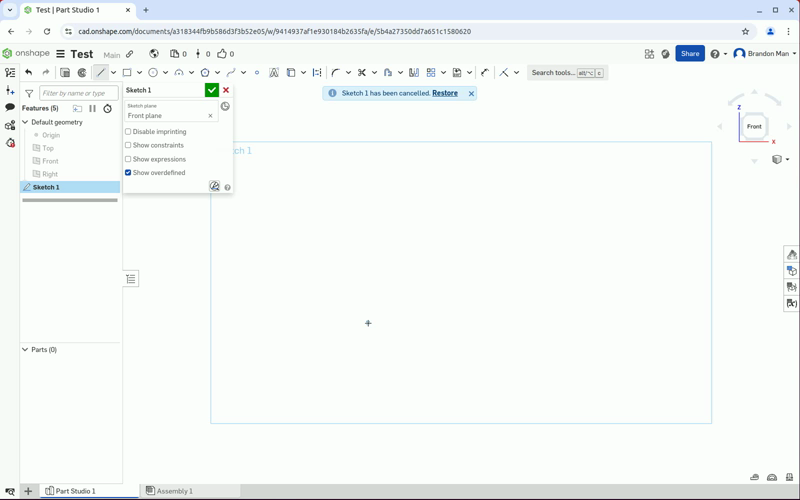
key_down(shift)
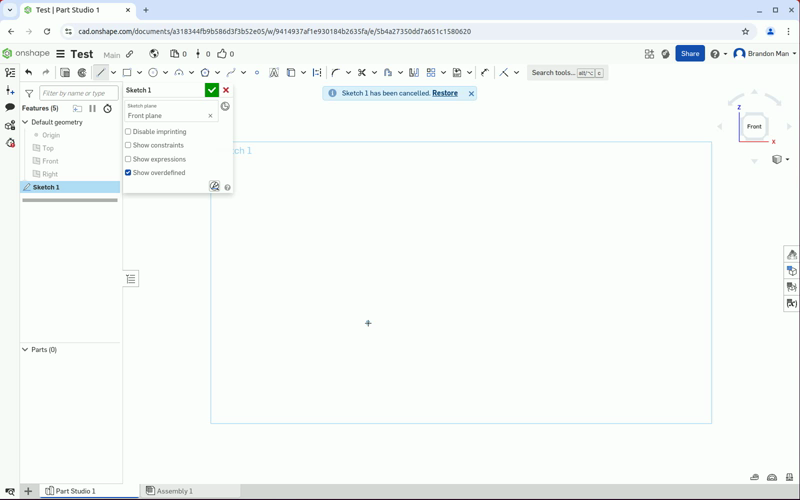
mouse_move(520, 322)
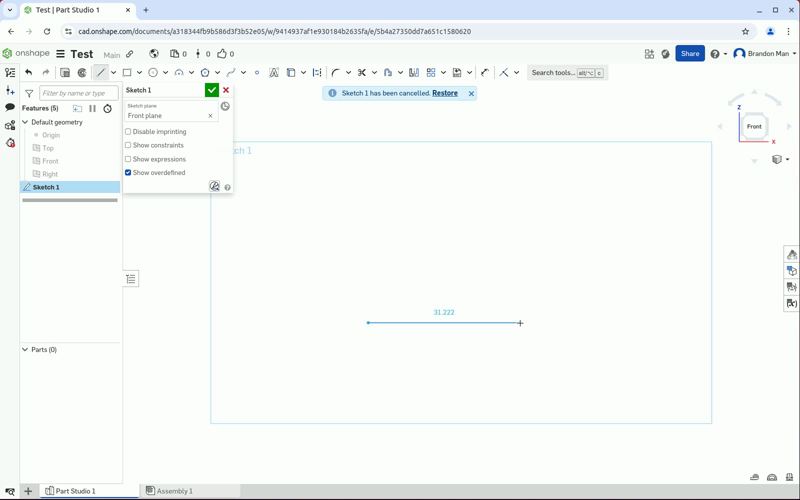
click(520, 322)
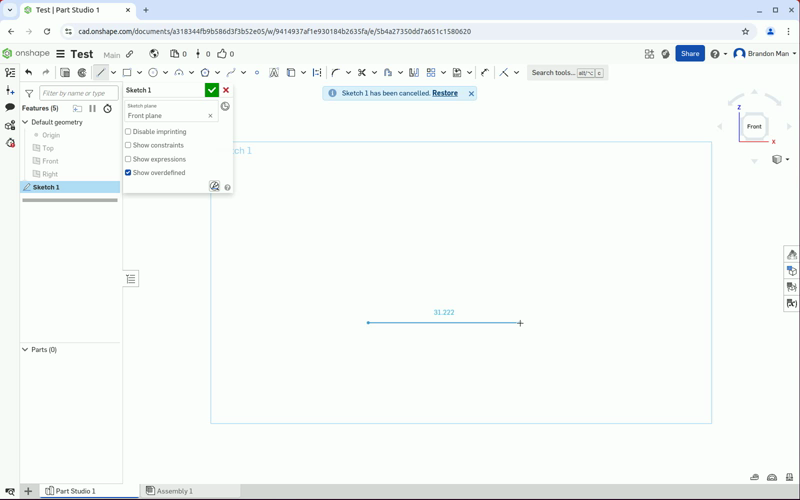
key_up(shift)
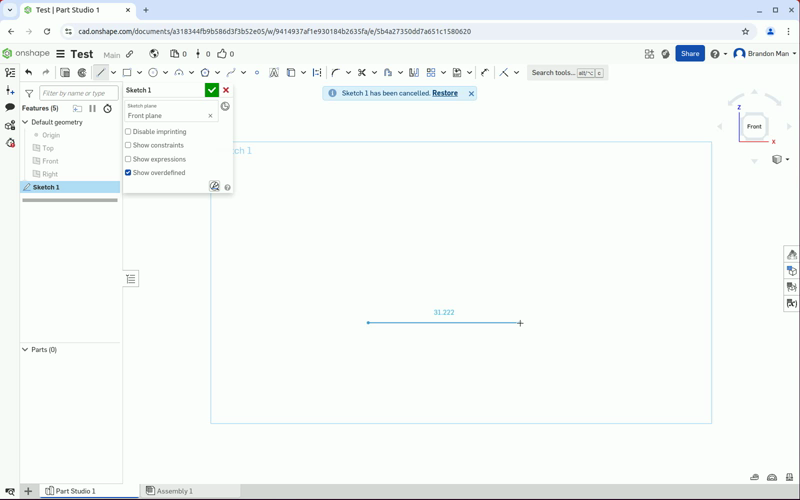
key_down(shift)
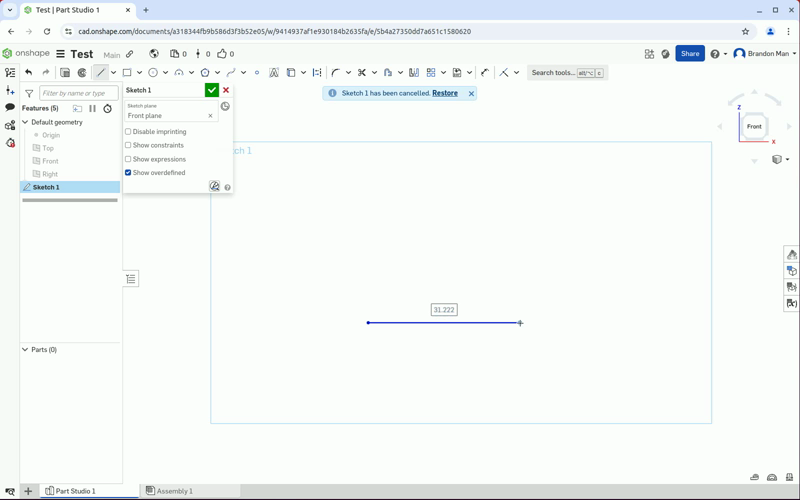
mouse_move(520, 222)
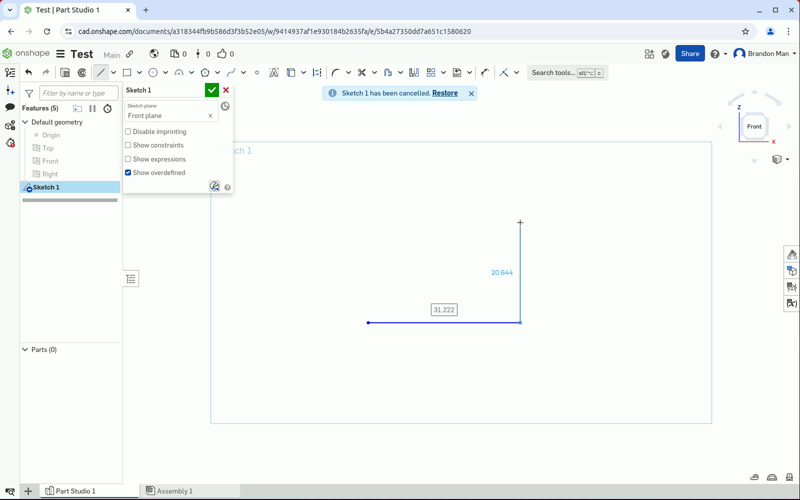
click(520, 222)
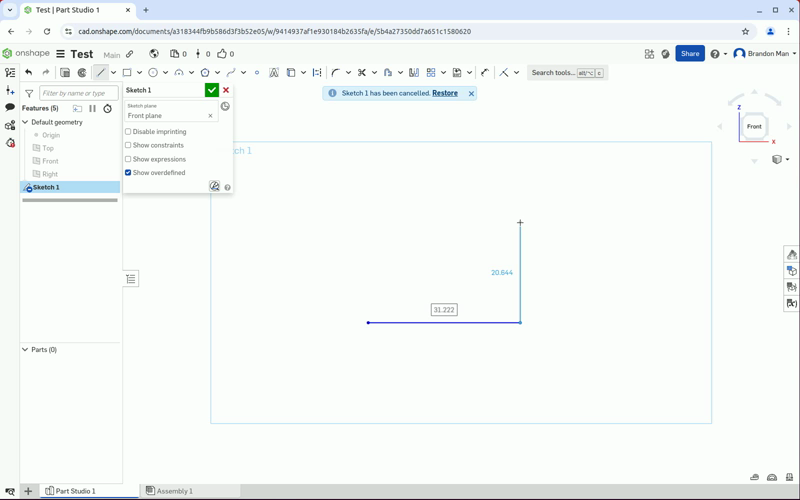
key_up(shift)
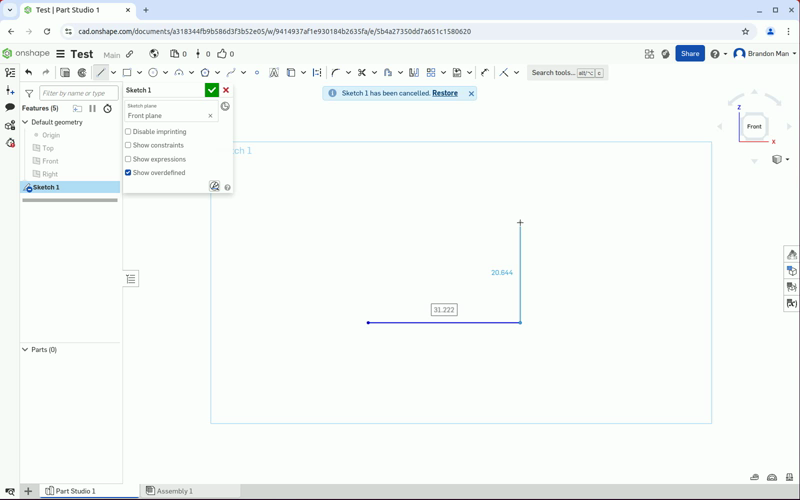
key_down(shift)
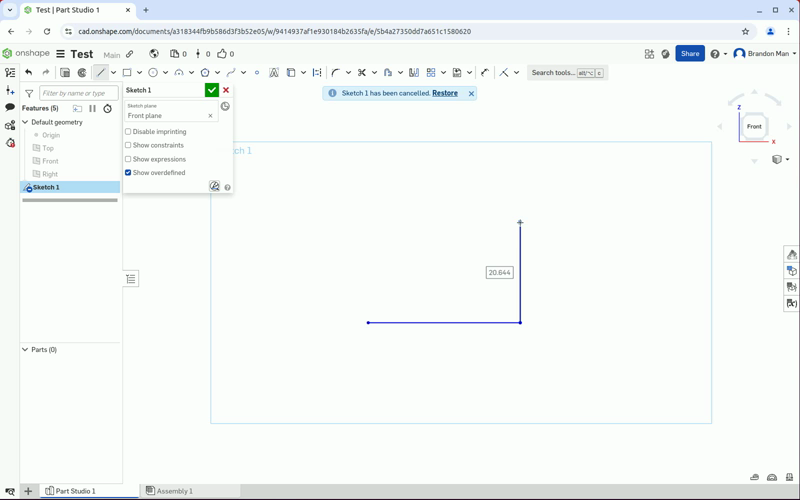
mouse_move(368, 222)
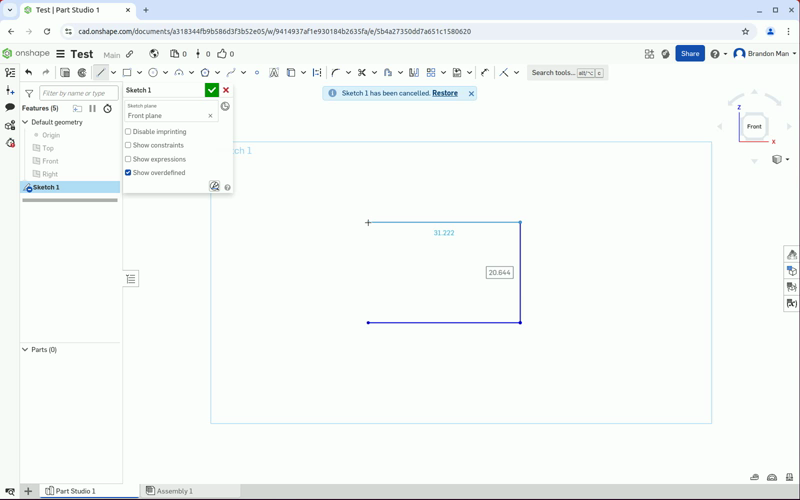
click(368, 222)
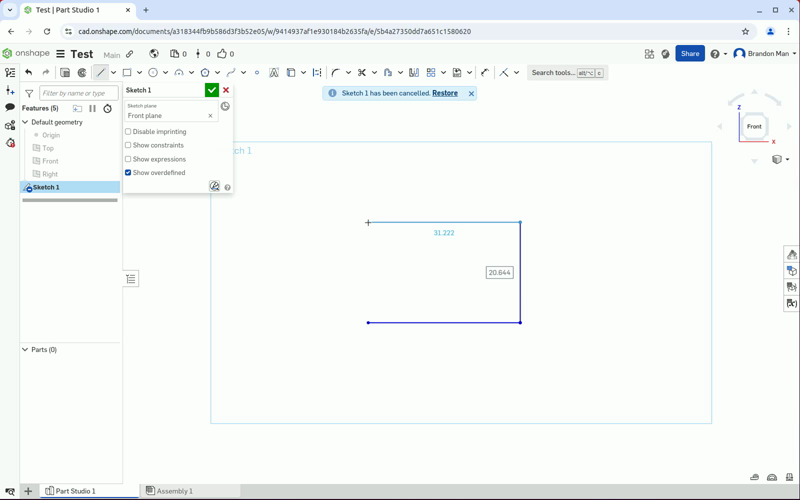
key_up(shift)
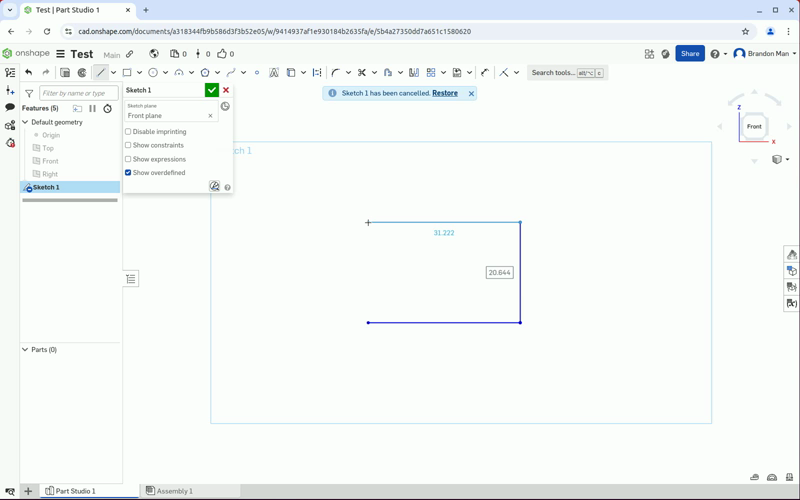
key_down(shift)
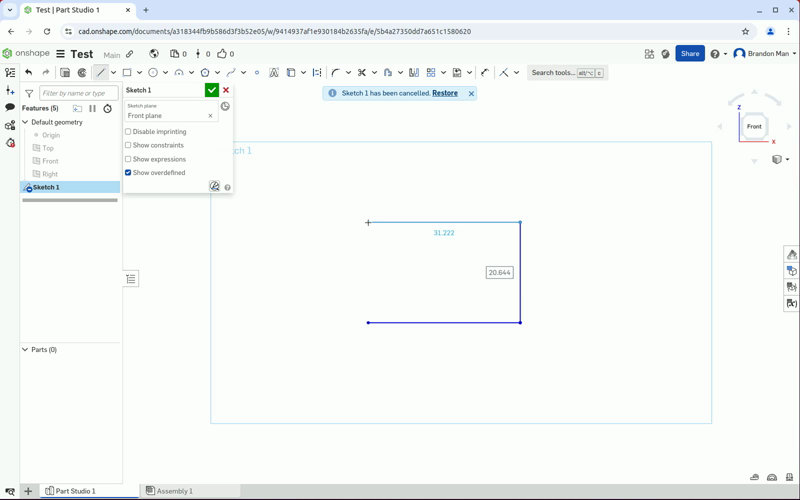
mouse_move(368, 322)
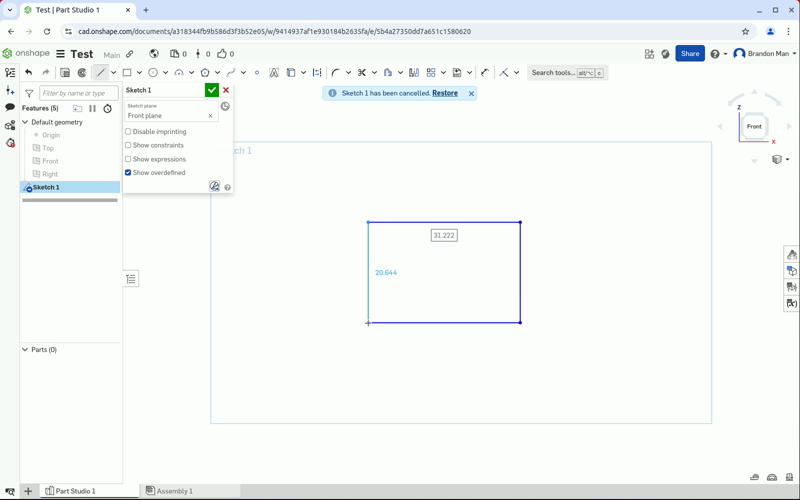
key_up(shift)
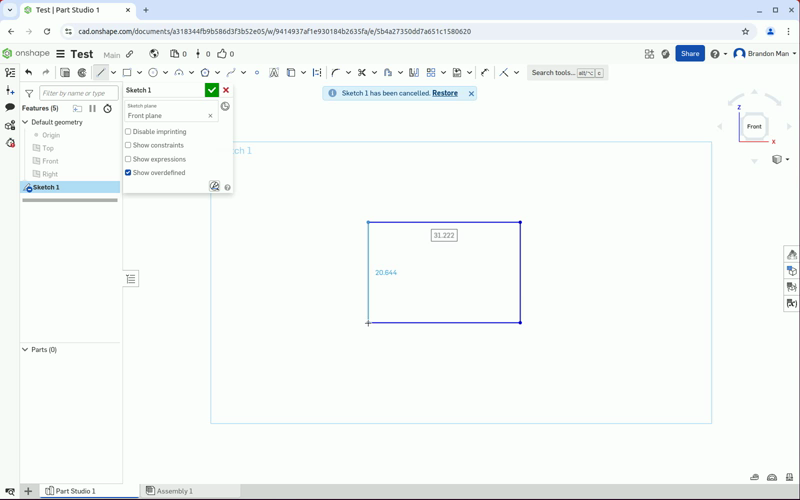
click(368, 322)
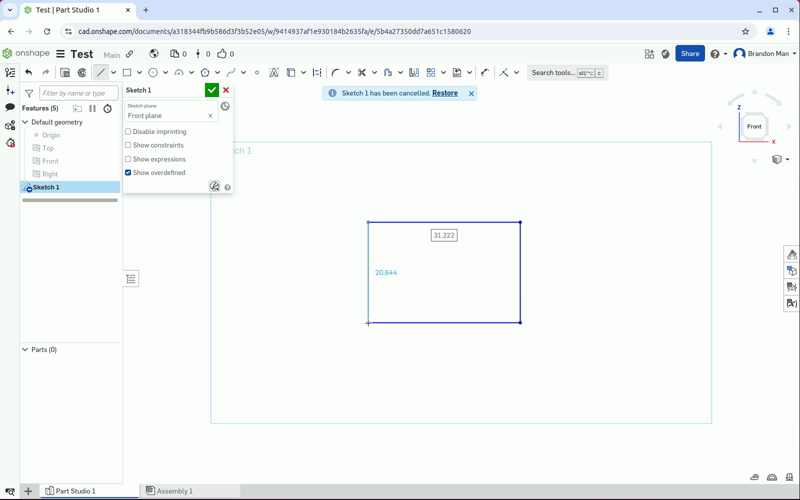
key(esc)
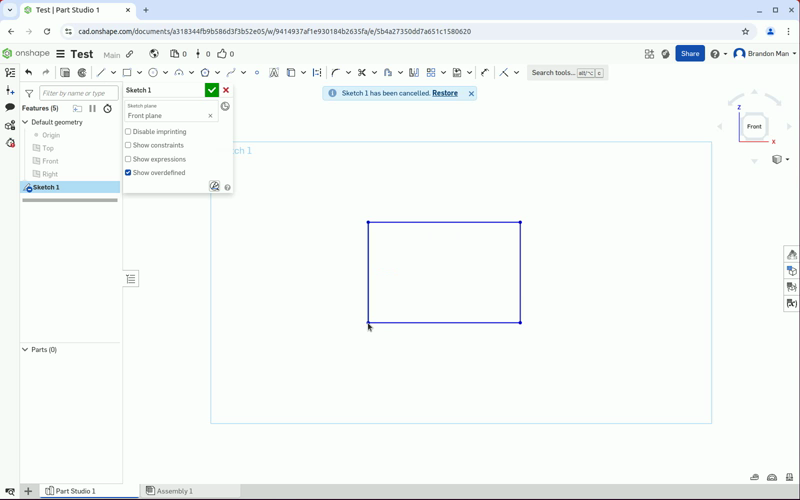
mouse_move(441, 264)
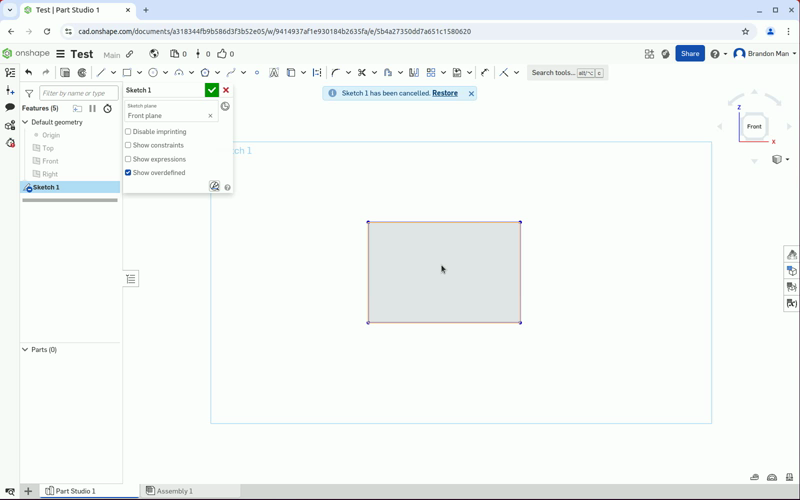
click(441, 264)
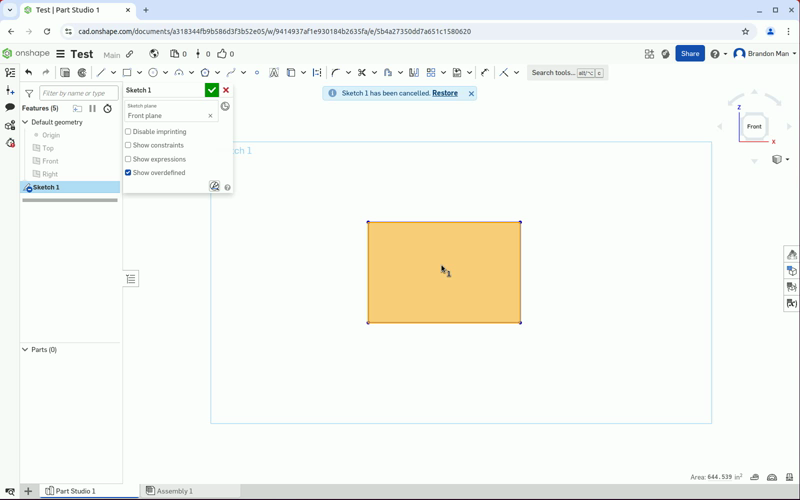
mouse_move(73, 352)
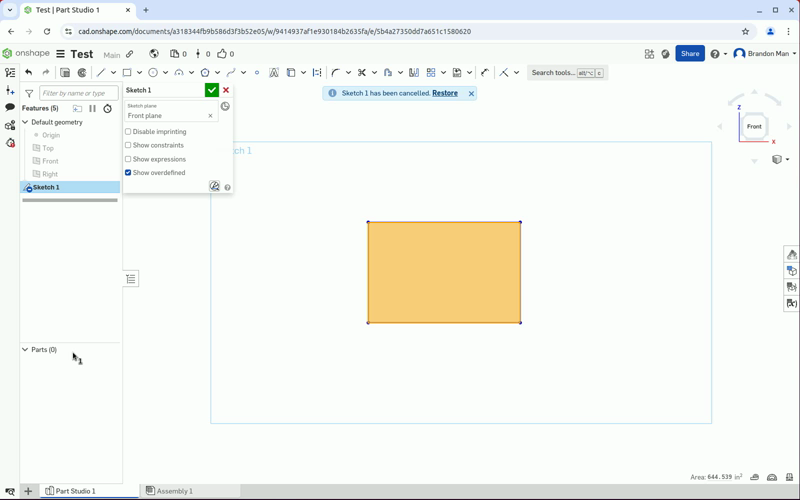
key(shift+y)
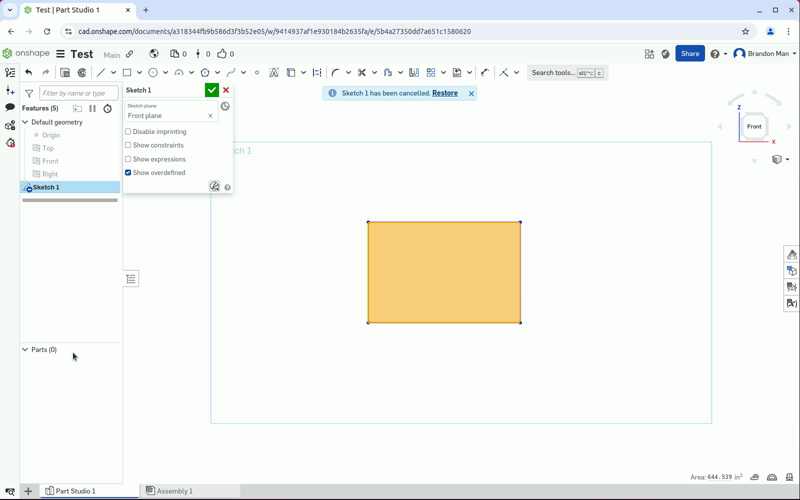
key(shift+e)
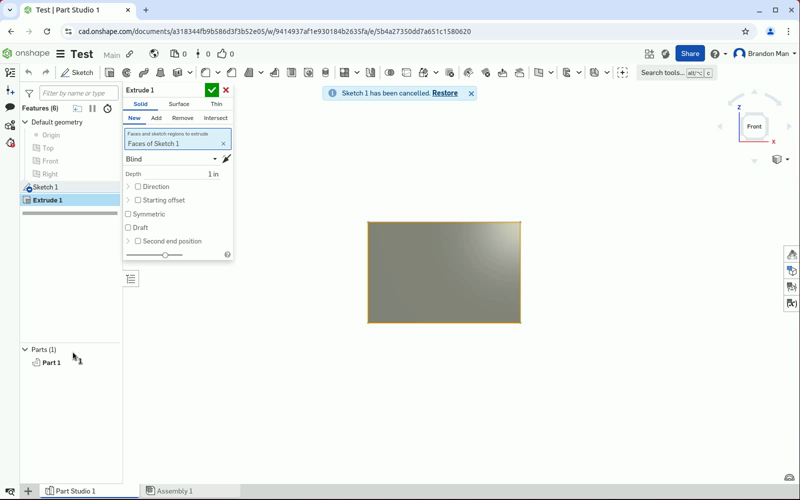
mouse_move(143, 106)
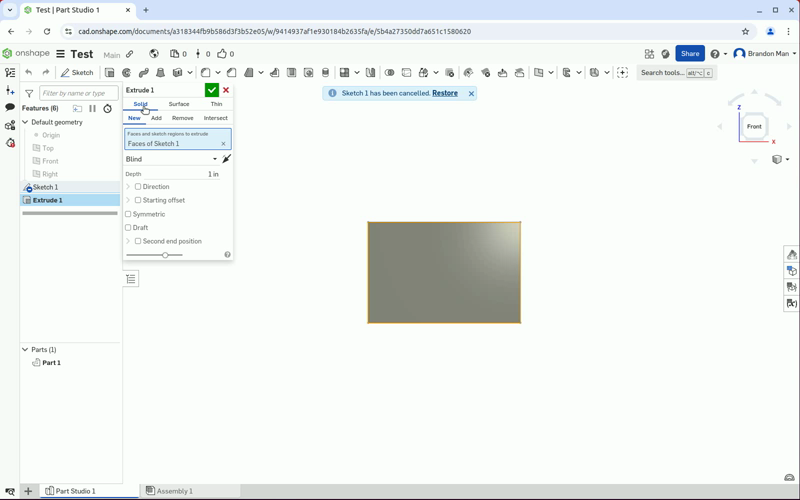
click(143, 106)
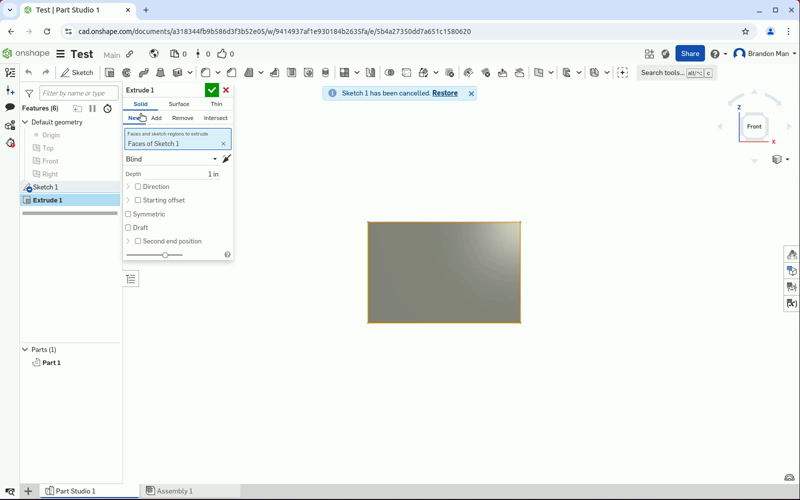
mouse_move(137, 120)
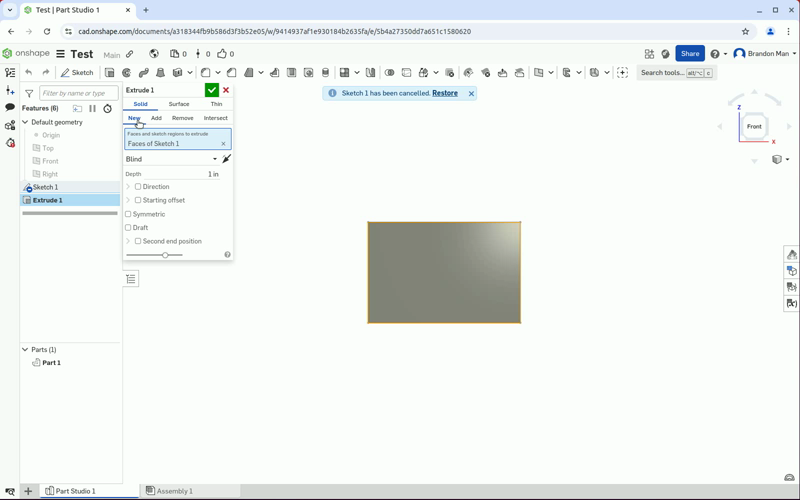
click(137, 120)
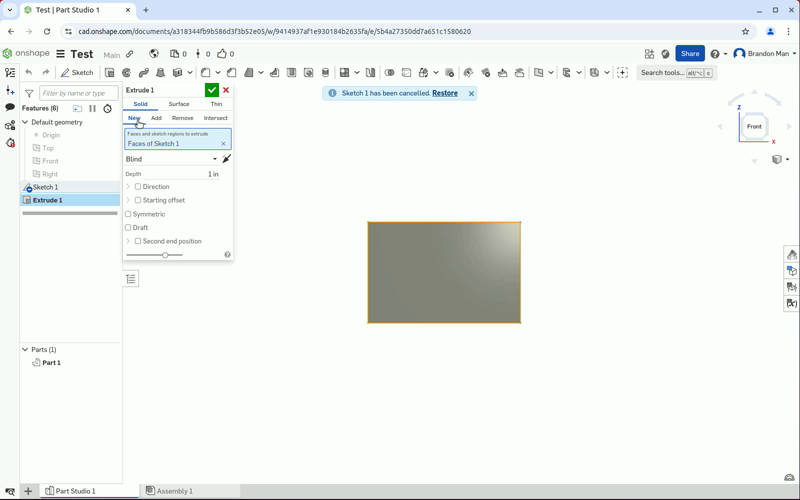
key(tab, 4)
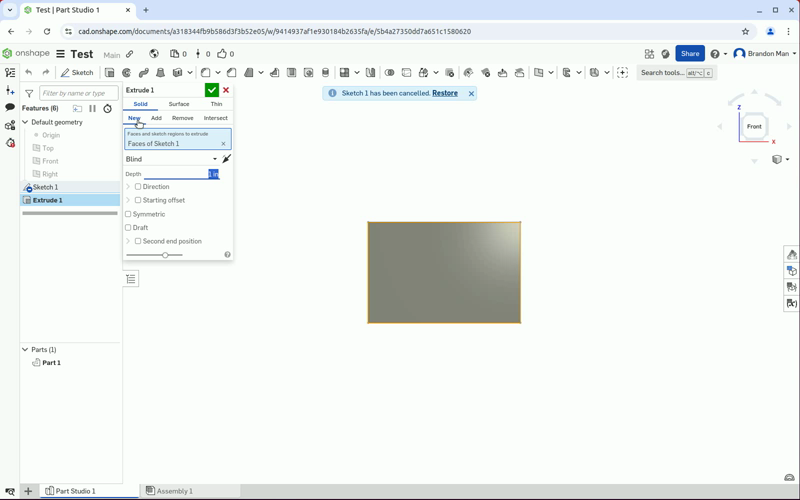
text(15.646)
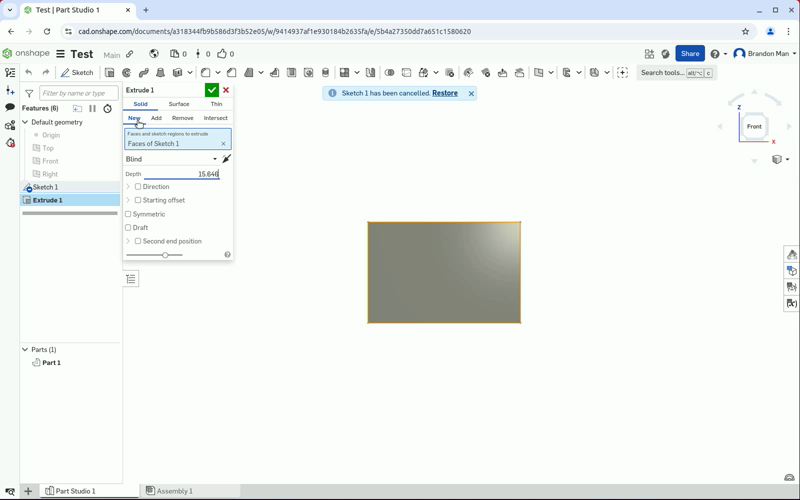
key(enter)
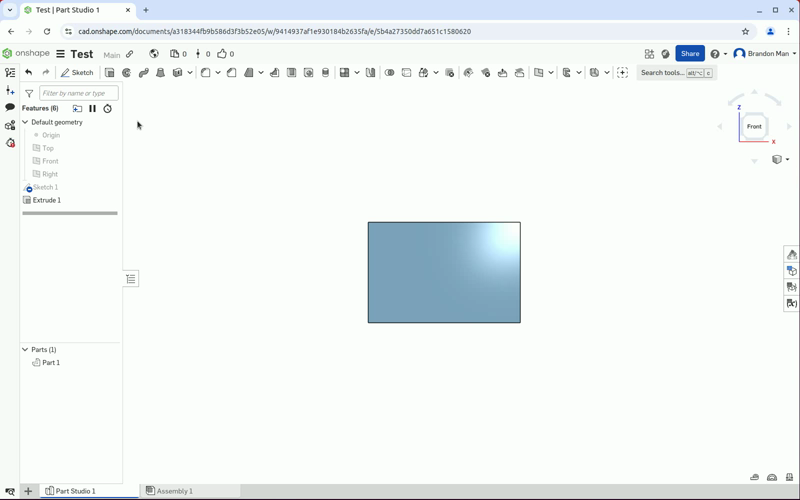
key(shift+h)
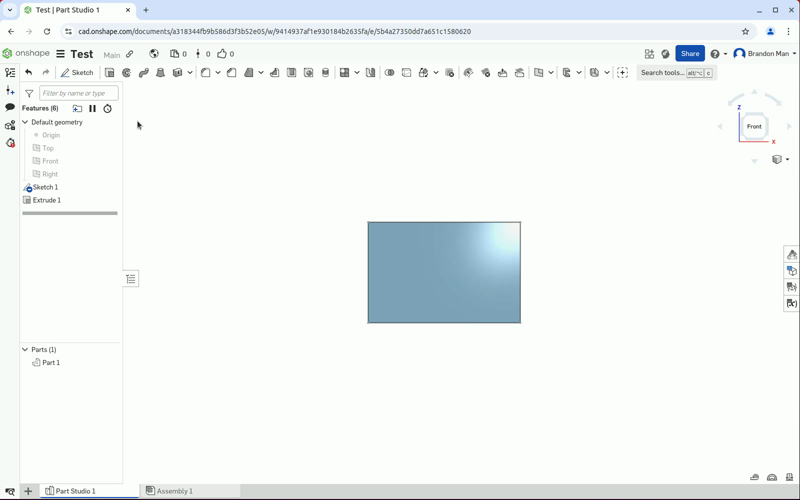
key(shift+h)
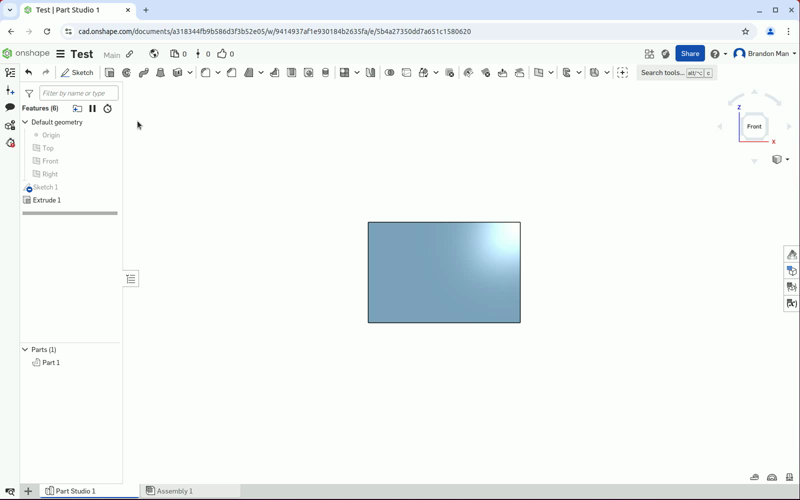
mouse_move(73, 189)
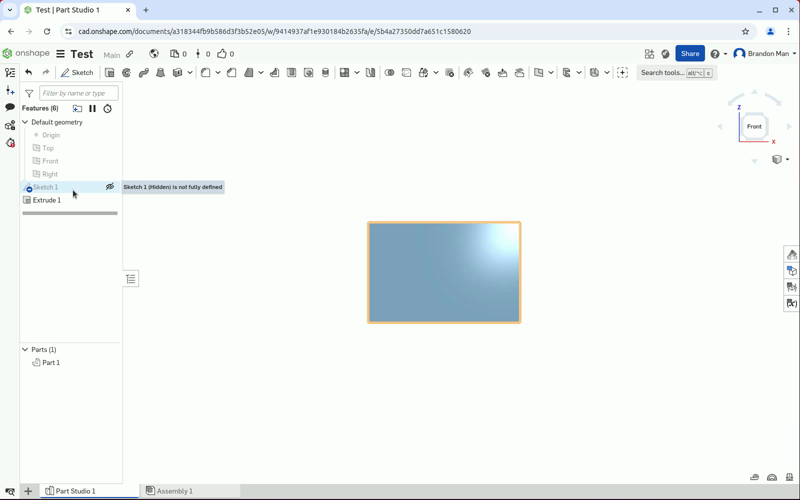
click(73, 189)
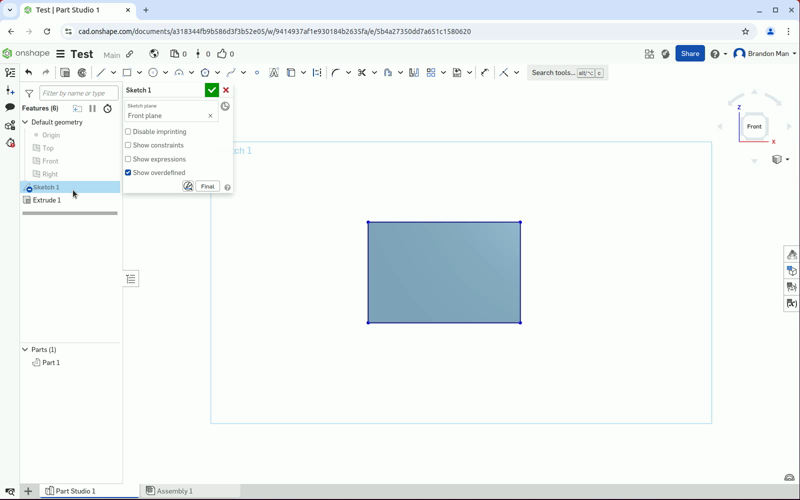
mouse_move(229, 92)
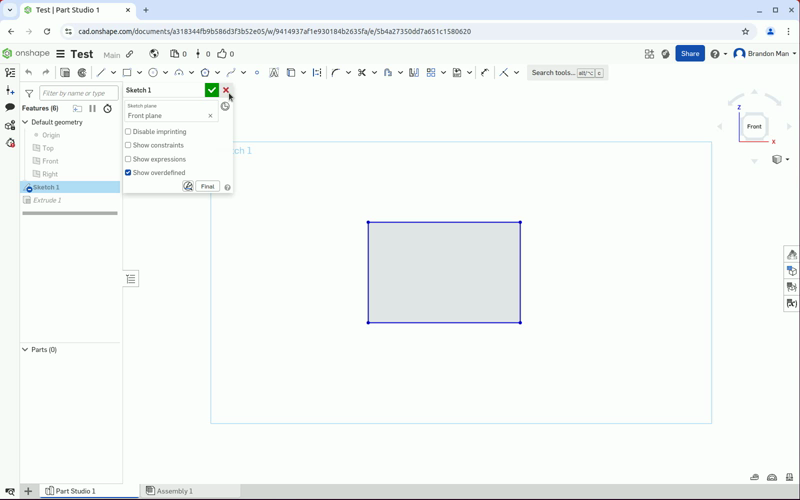
click(229, 92)
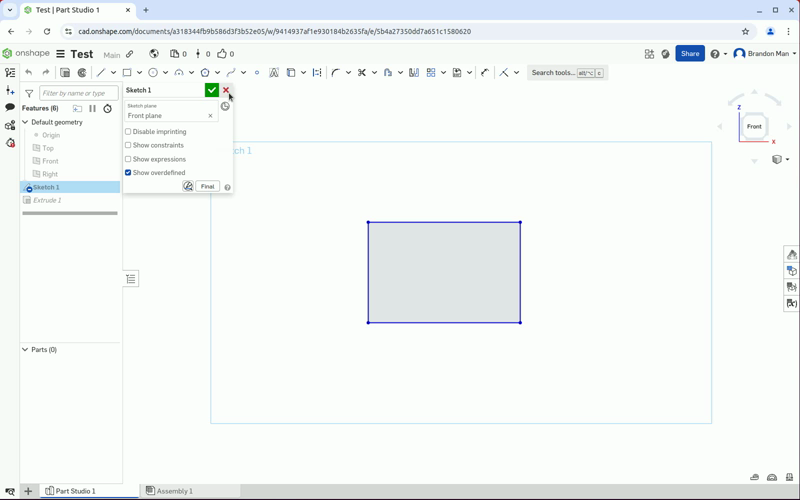
key(shift+s)
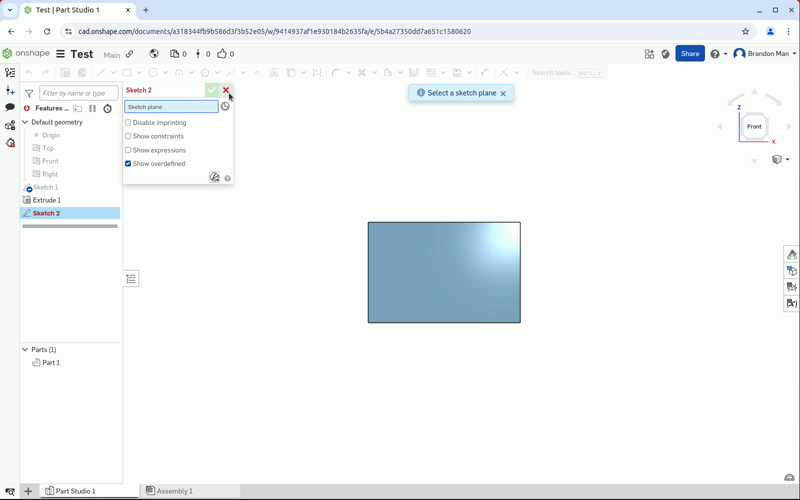
mouse_move(73, 163)
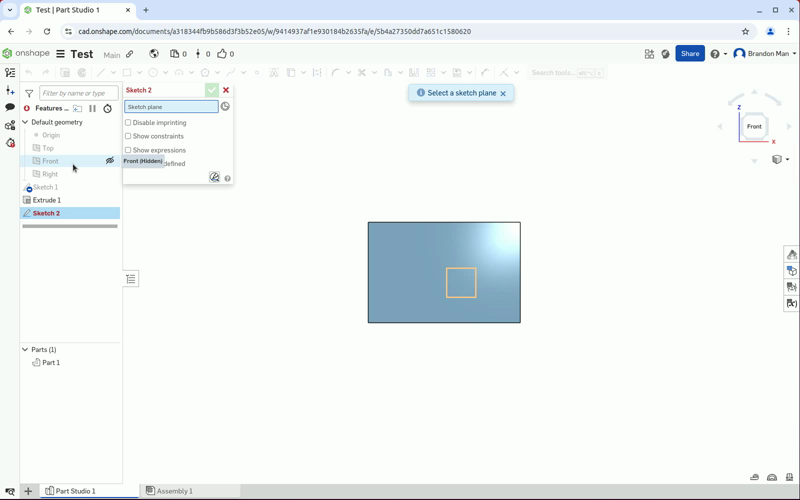
click(73, 163)
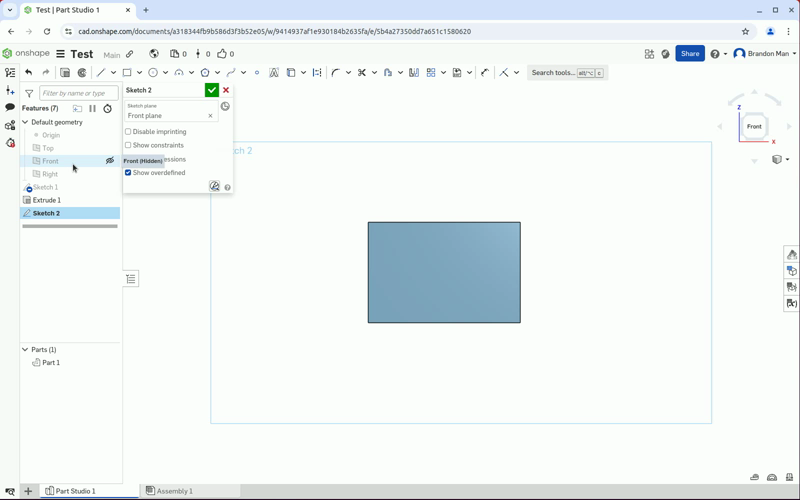
mouse_move(73, 352)
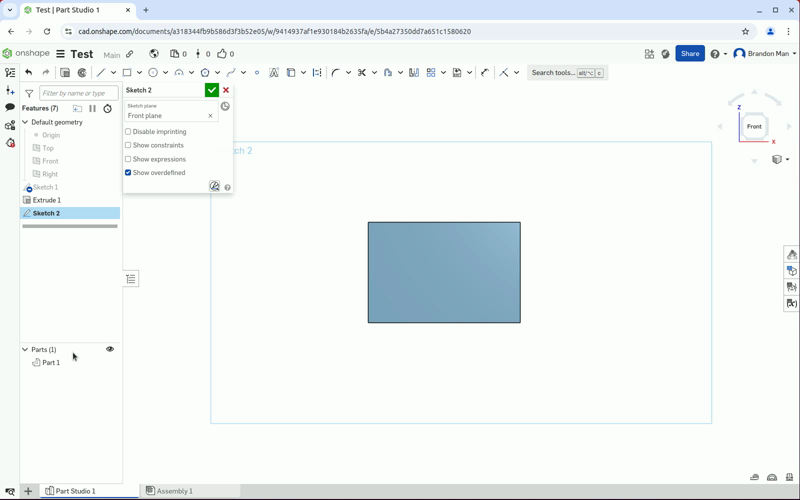
key(y)
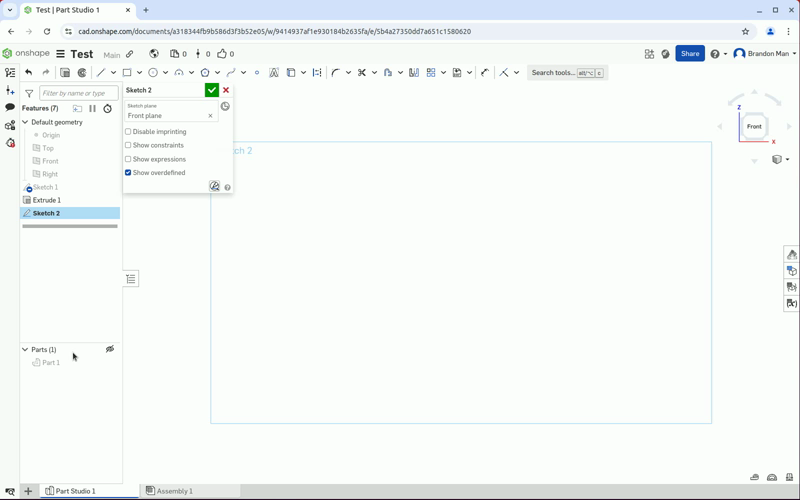
key(l)
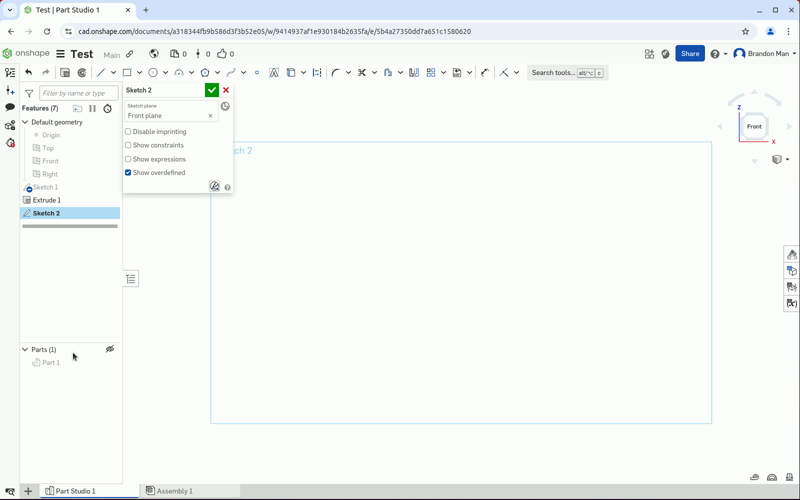
key_down(shift)
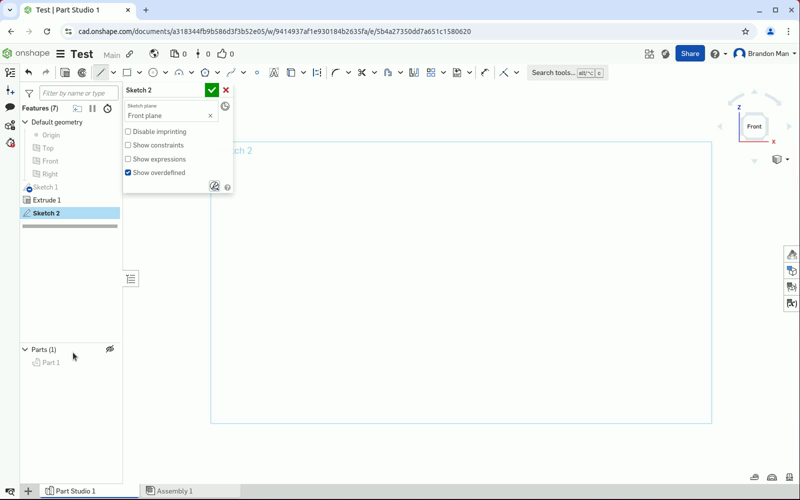
mouse_move(368, 220)
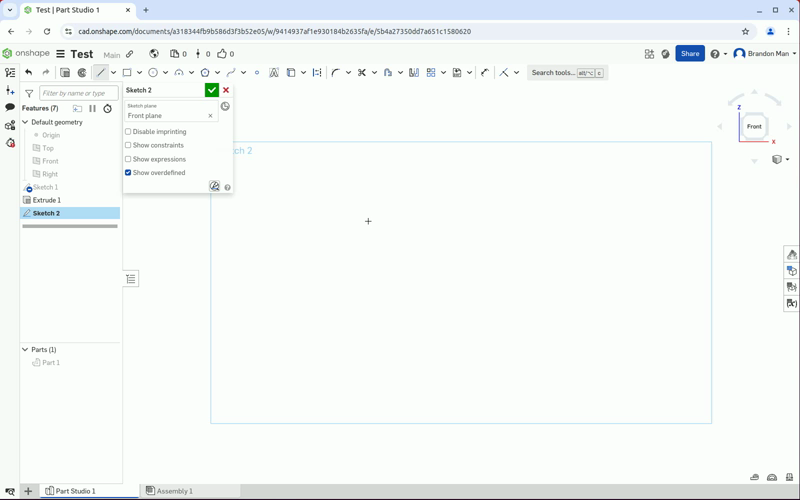
click(368, 220)
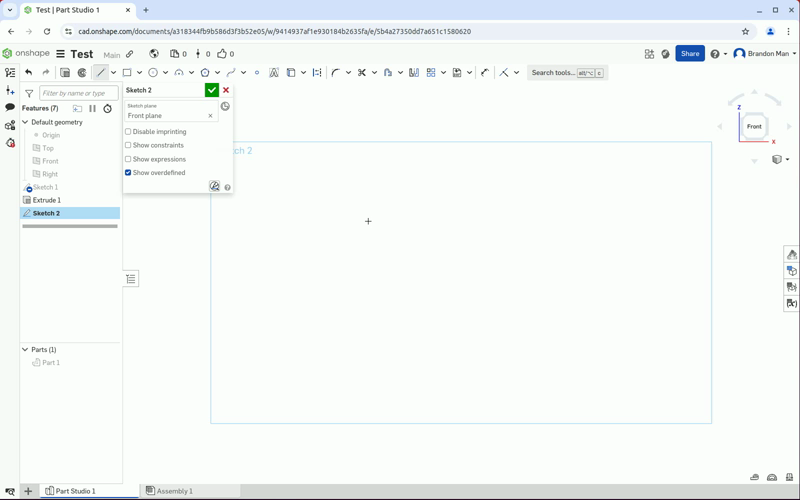
key_up(shift)
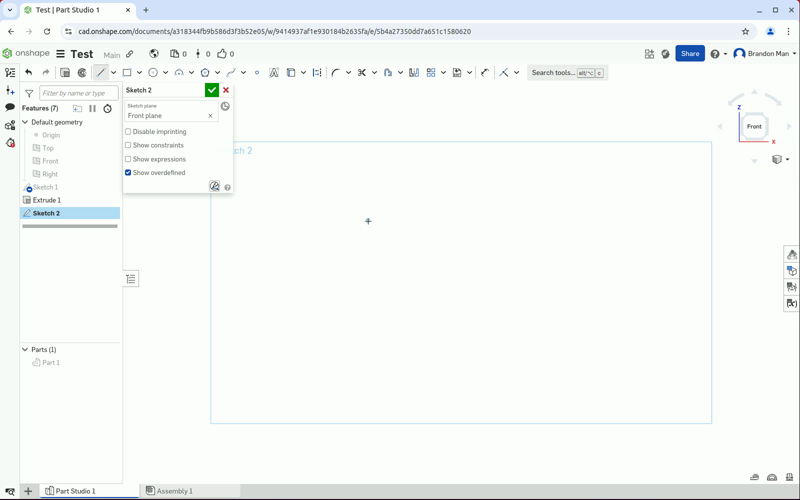
key_down(shift)
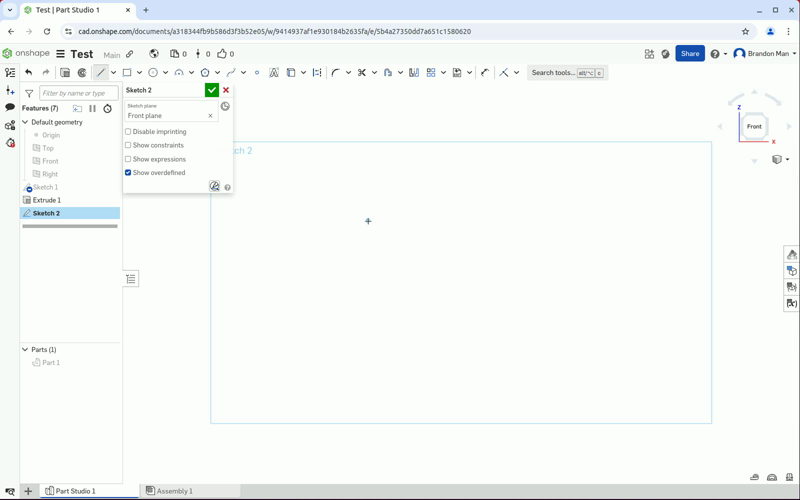
mouse_move(520, 220)
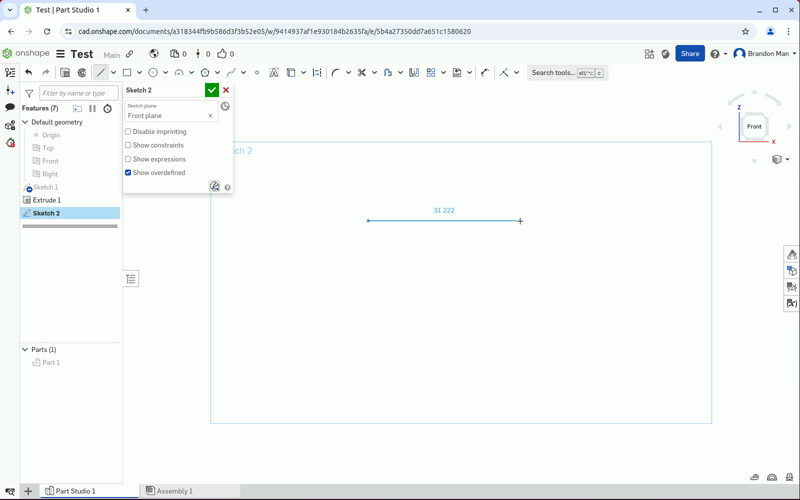
click(520, 220)
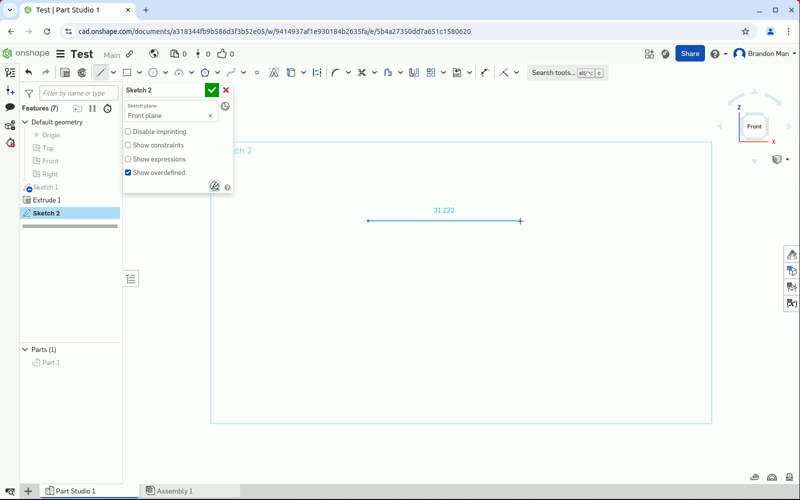
key_up(shift)
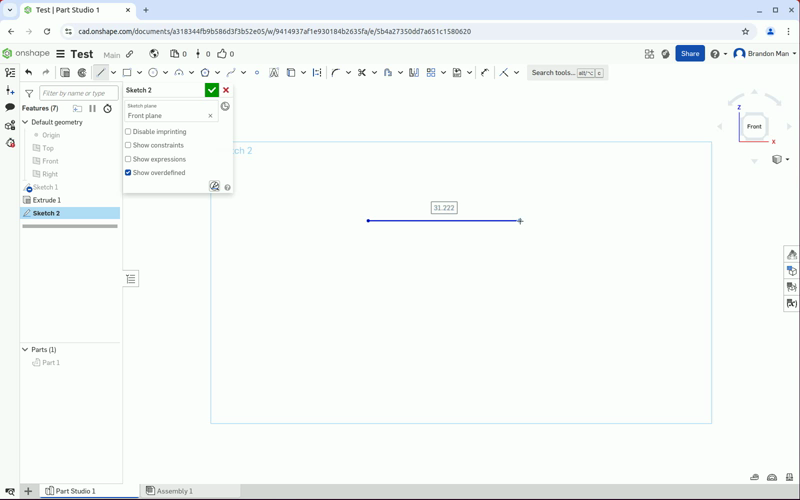
key_down(shift)
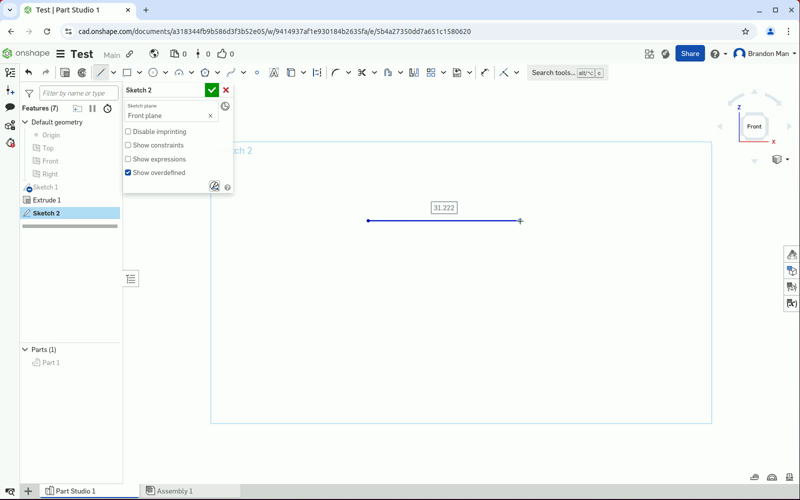
mouse_move(550, 220)
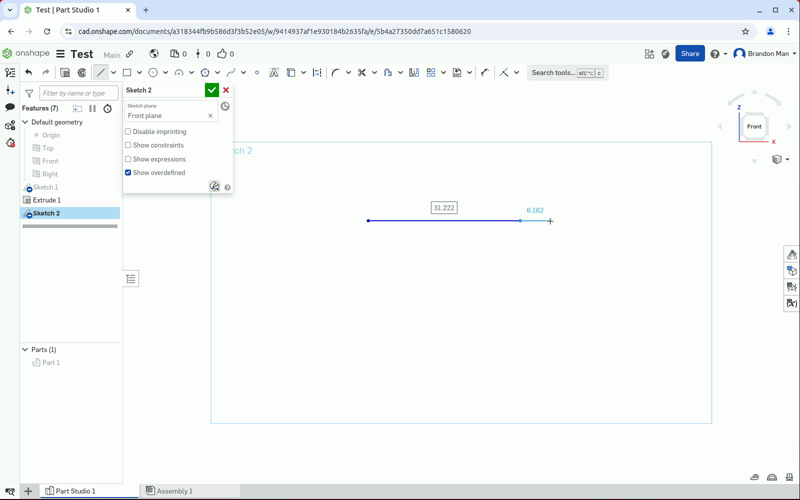
mouse_move(520, 195)
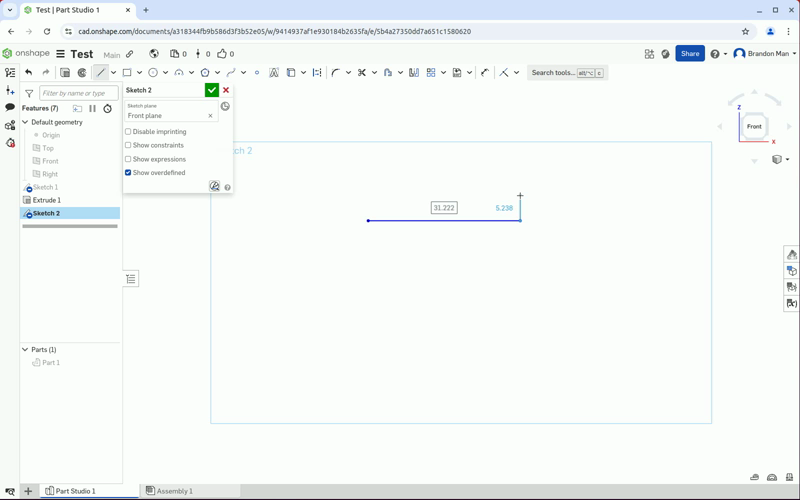
click(520, 195)
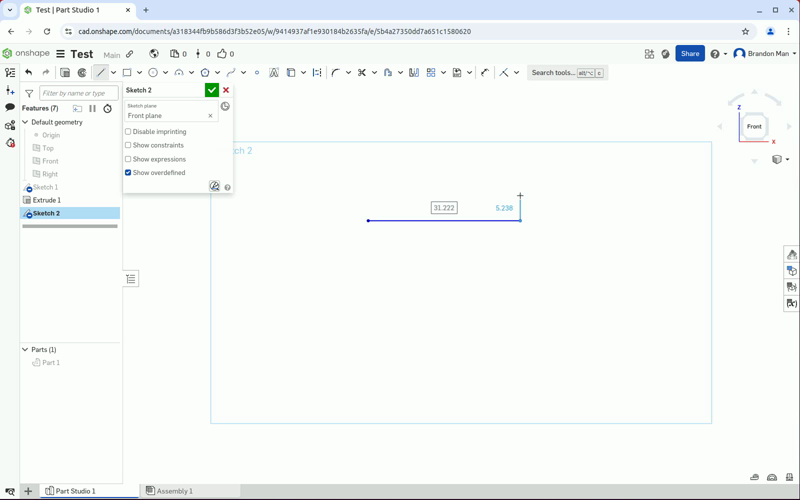
key_up(shift)
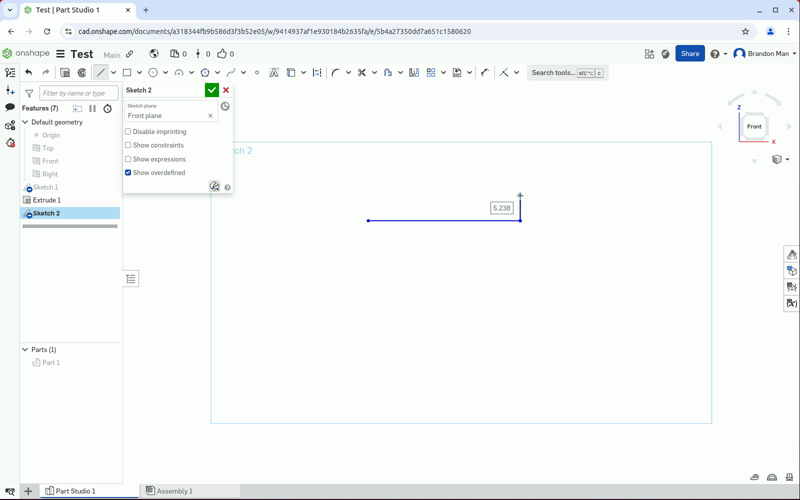
key_down(shift)
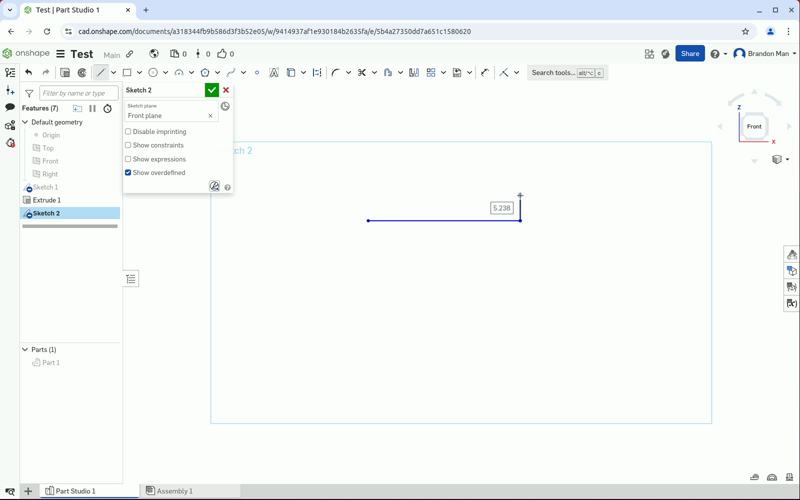
mouse_move(368, 195)
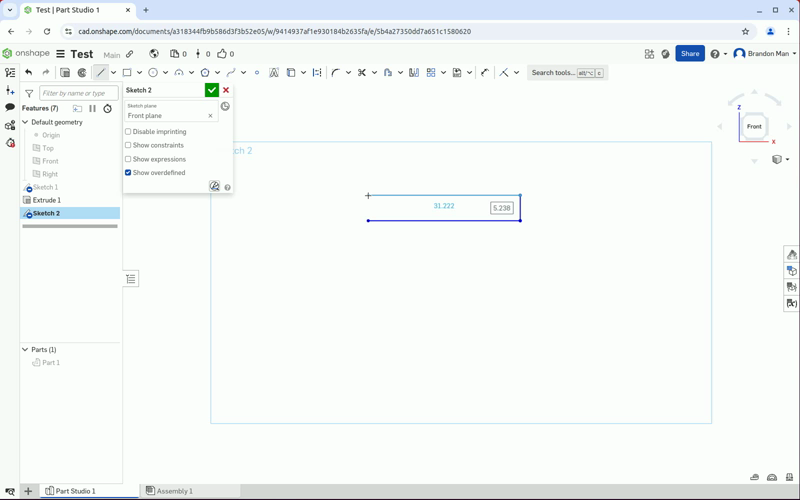
click(368, 195)
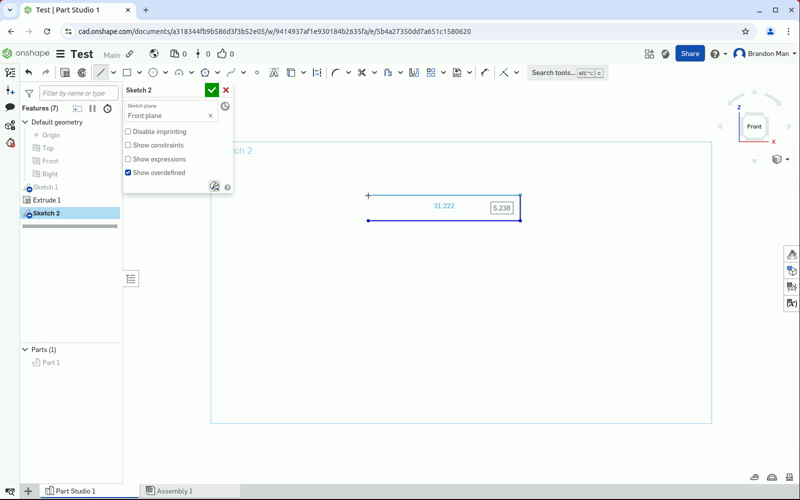
key_up(shift)
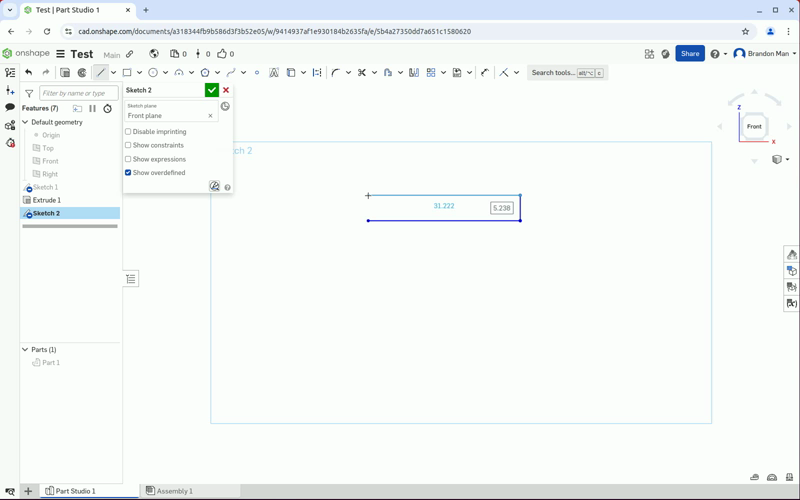
mouse_move(398, 195)
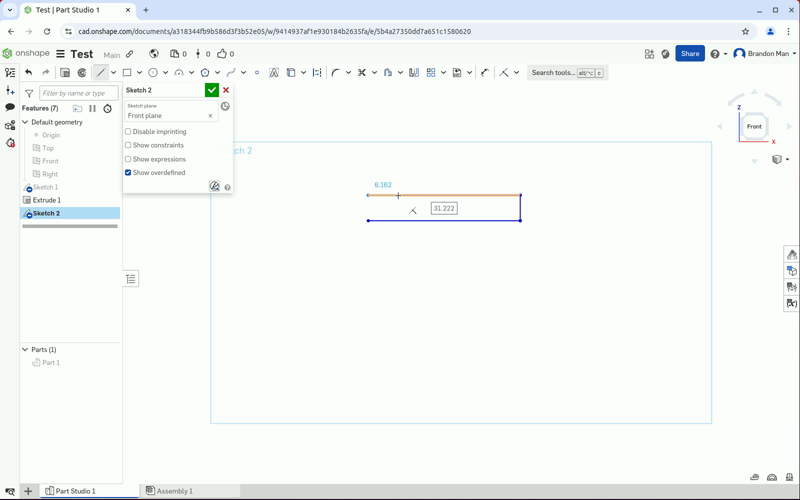
key_down(shift)
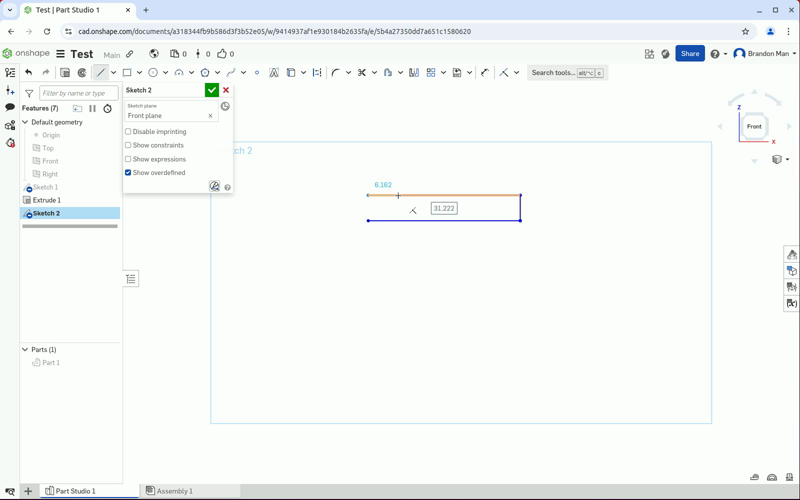
mouse_move(368, 220)
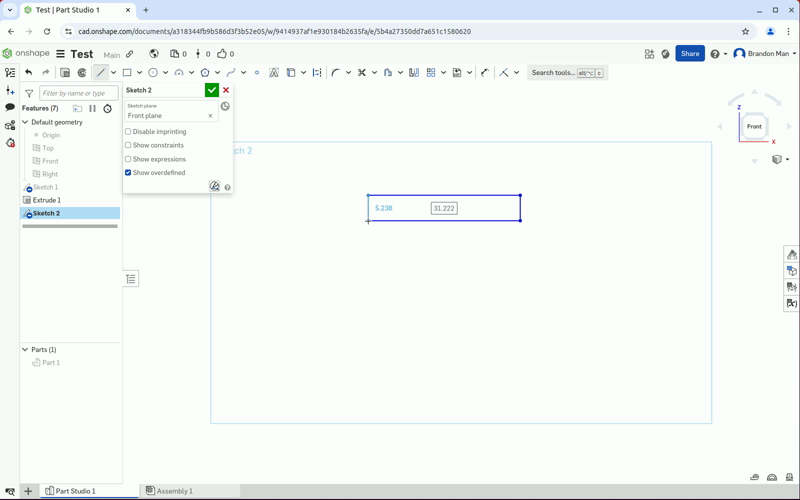
key_up(shift)
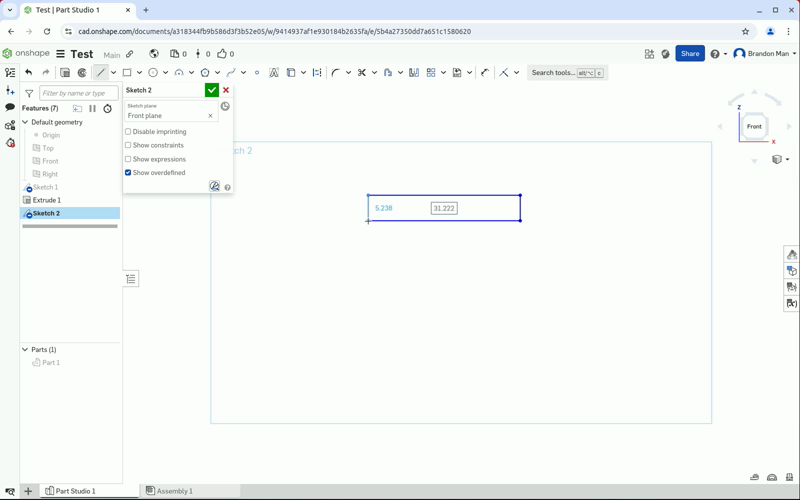
click(368, 220)
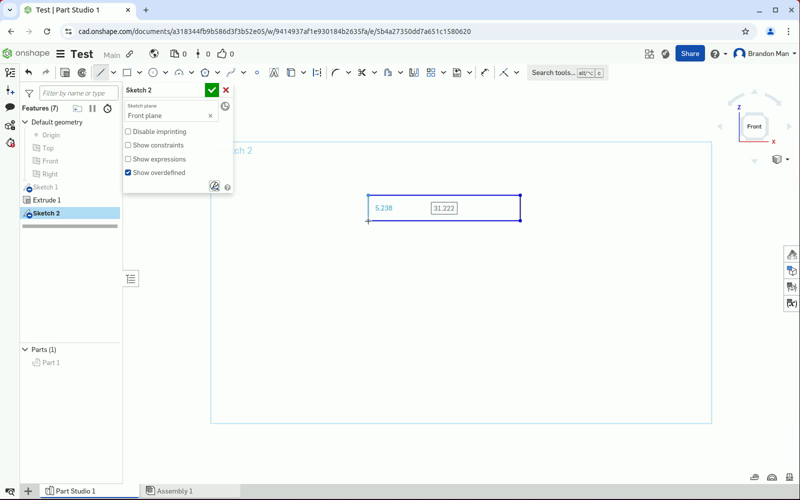
key(esc)
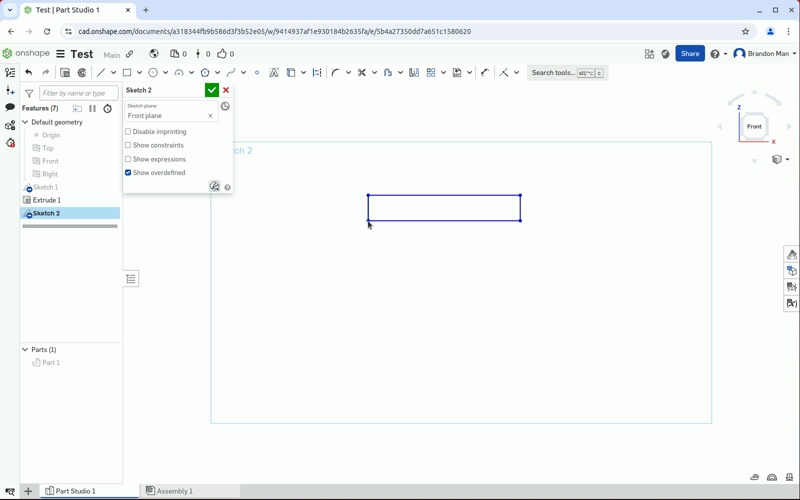
mouse_move(463, 201)
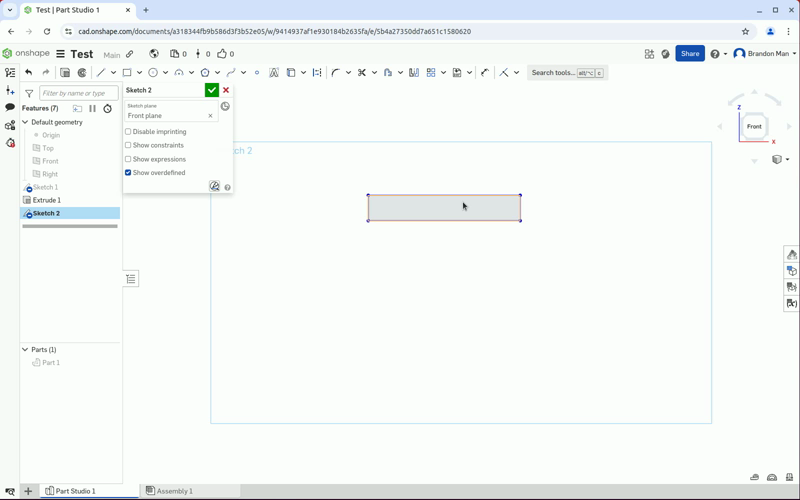
click(463, 201)
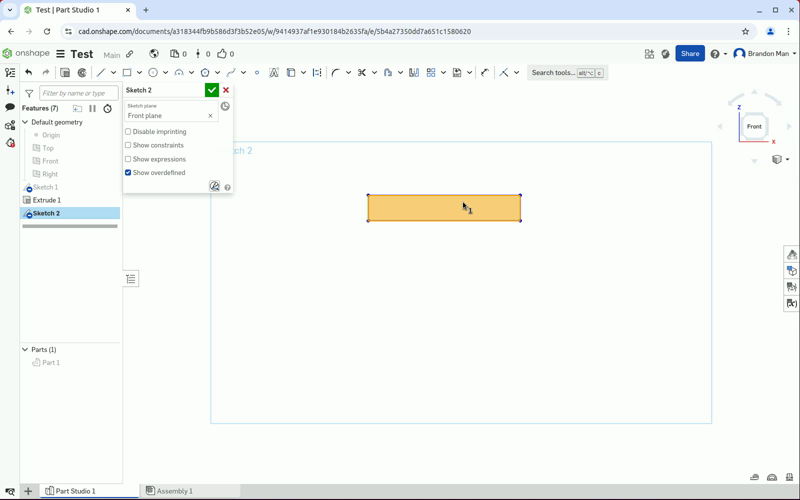
mouse_move(73, 352)
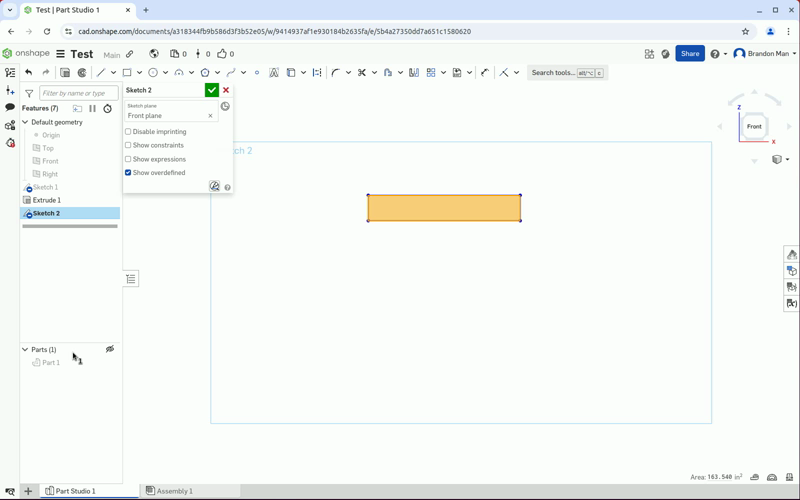
key(shift+y)
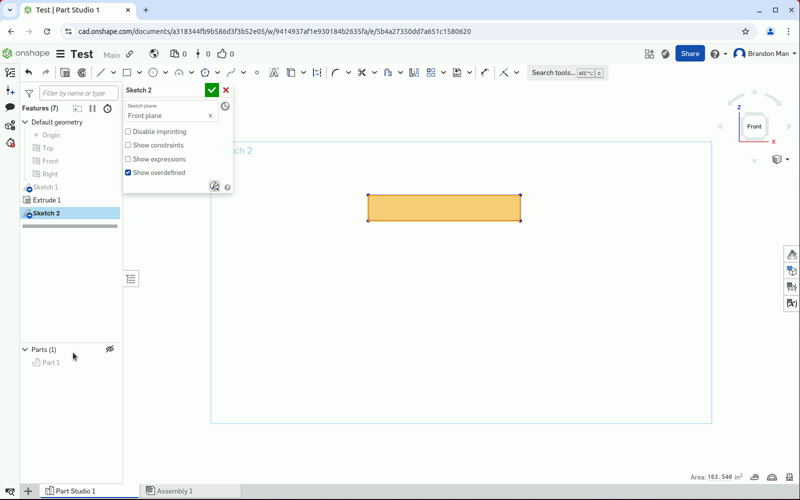
key(shift+e)
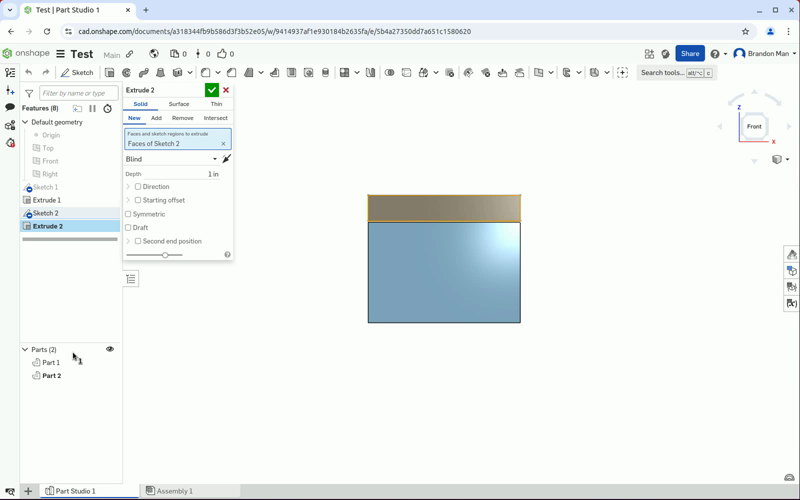
mouse_move(143, 106)
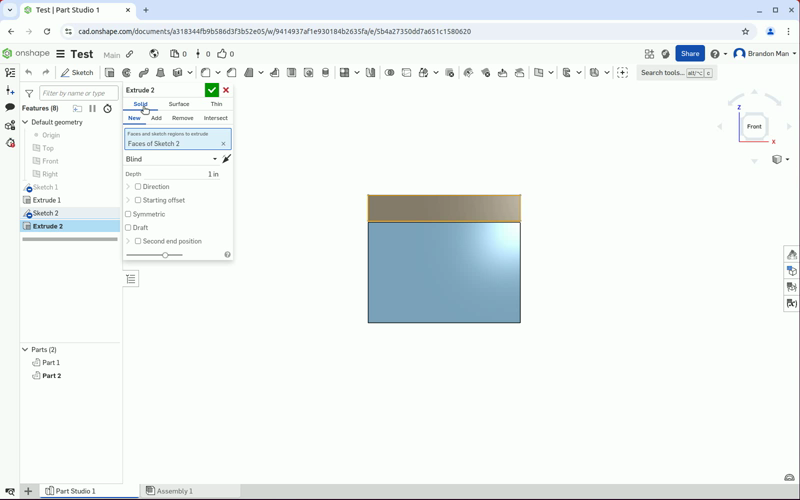
click(143, 106)
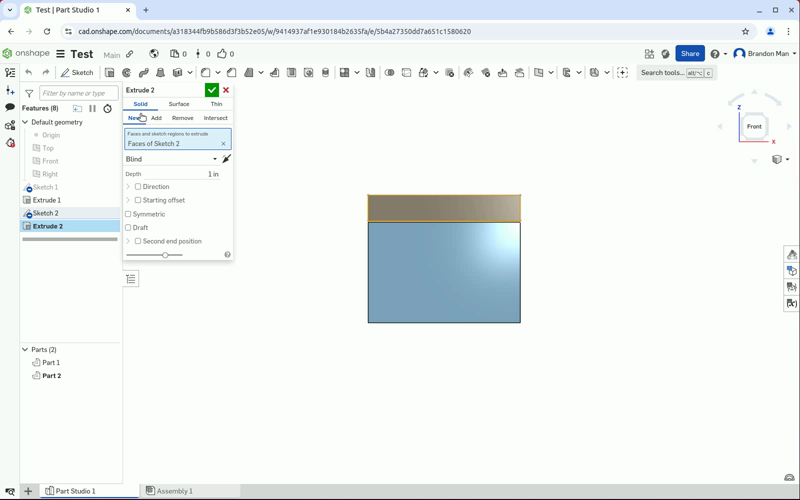
mouse_move(137, 120)
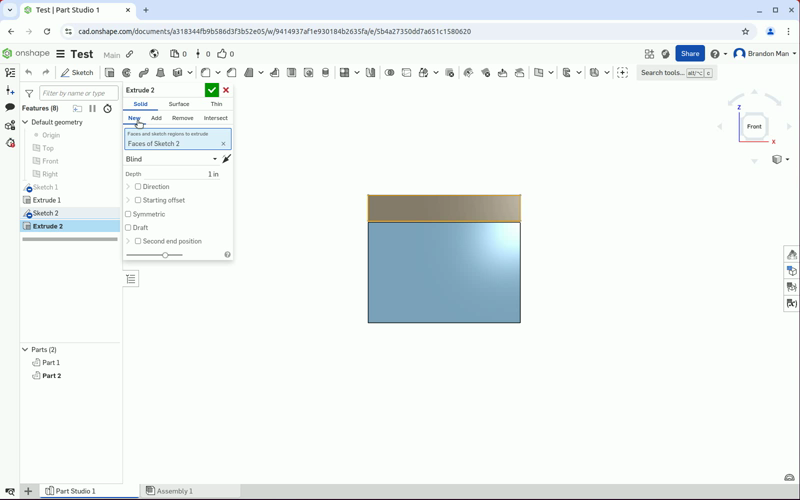
click(137, 120)
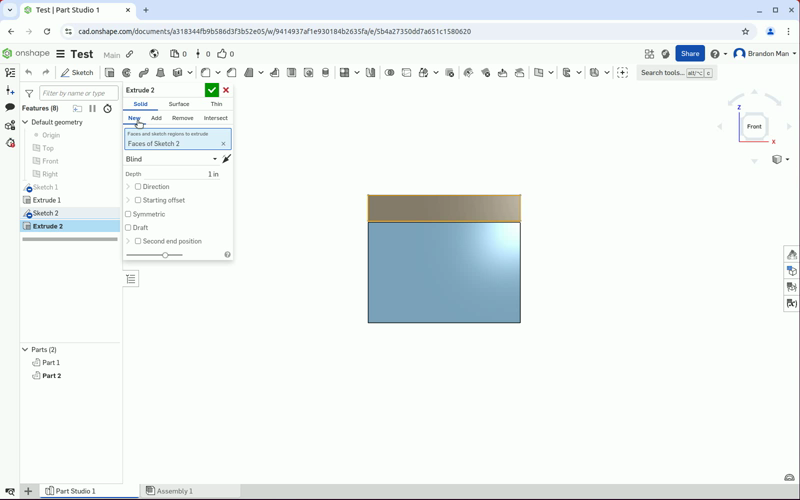
key(tab, 4)
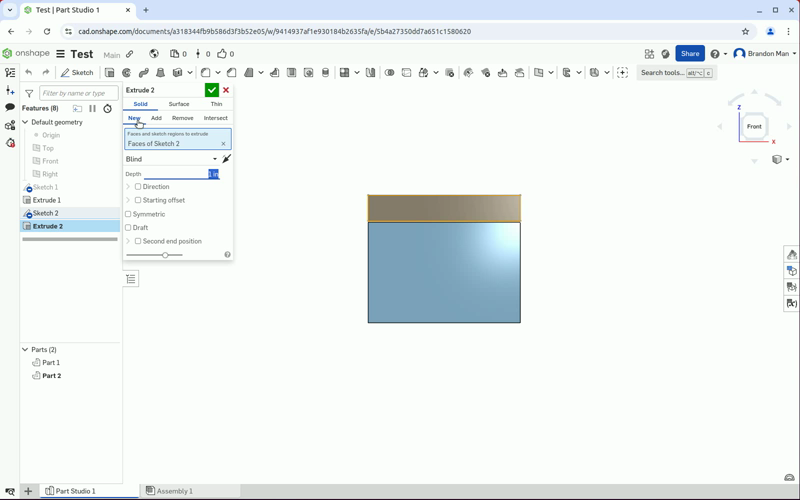
text(5.296)
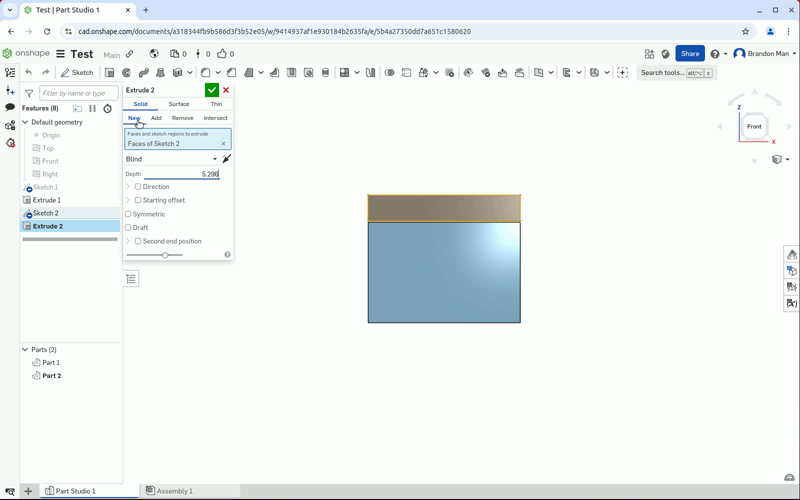
key(enter)
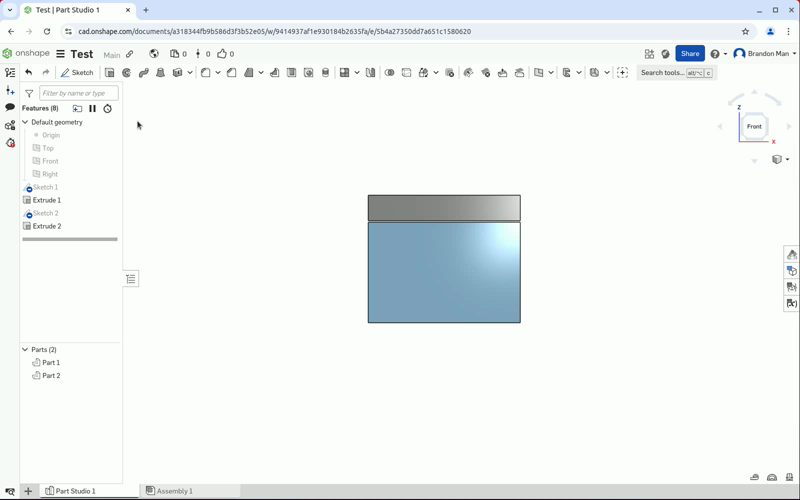
key(shift+h)
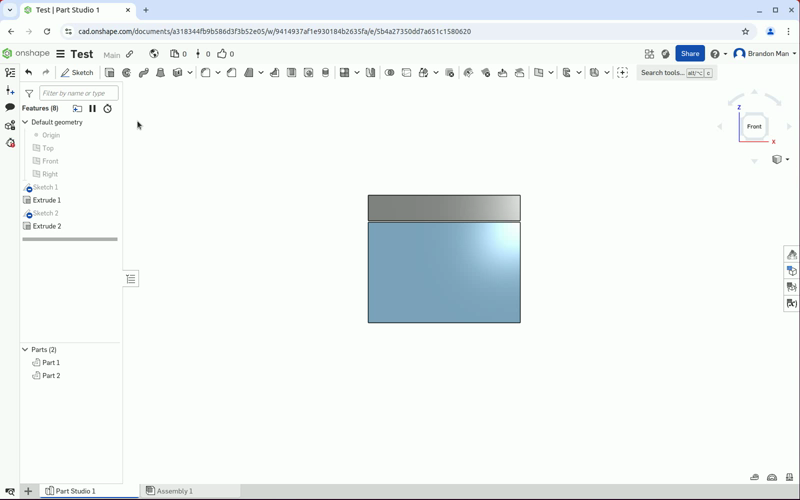
key(shift+h)
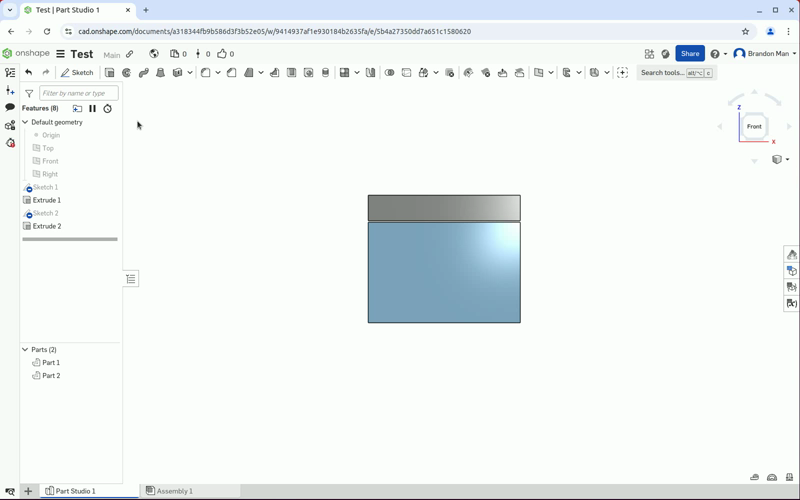
mouse_move(73, 189)
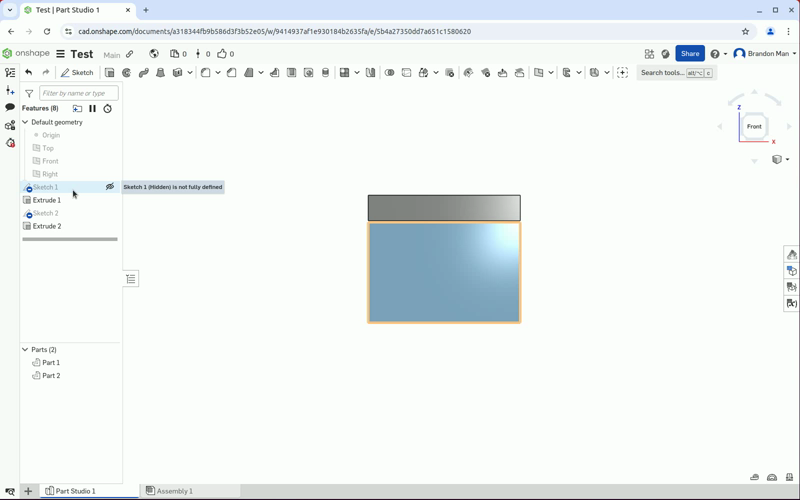
click(73, 189)
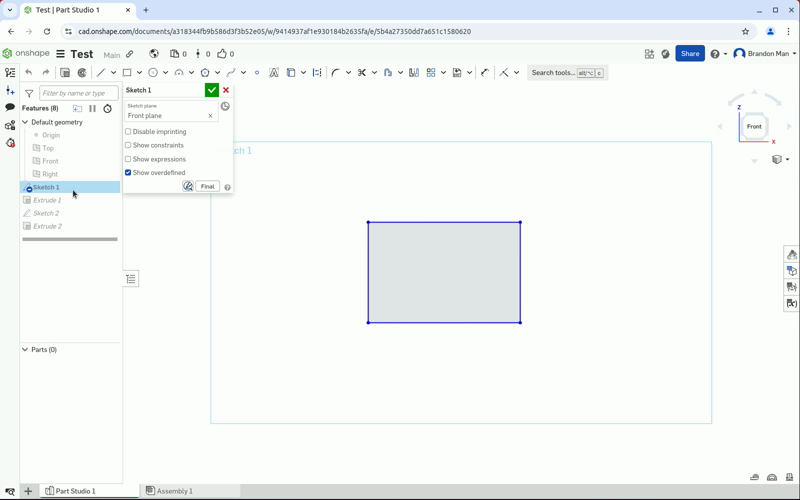
mouse_move(229, 92)
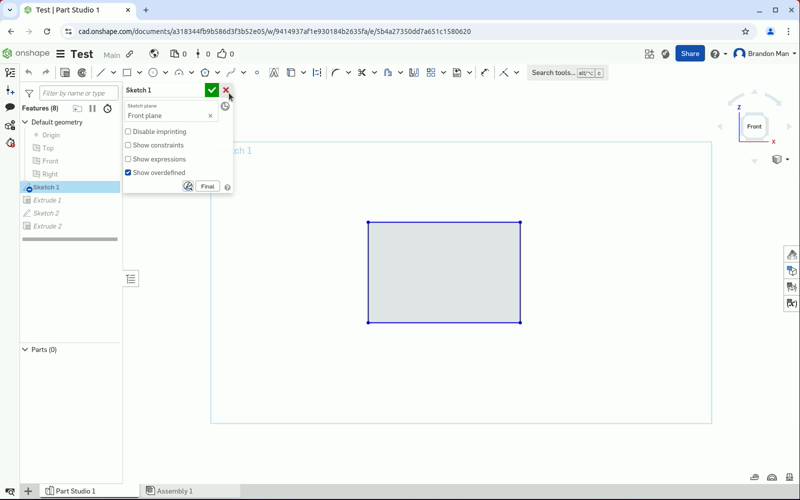
click(229, 92)
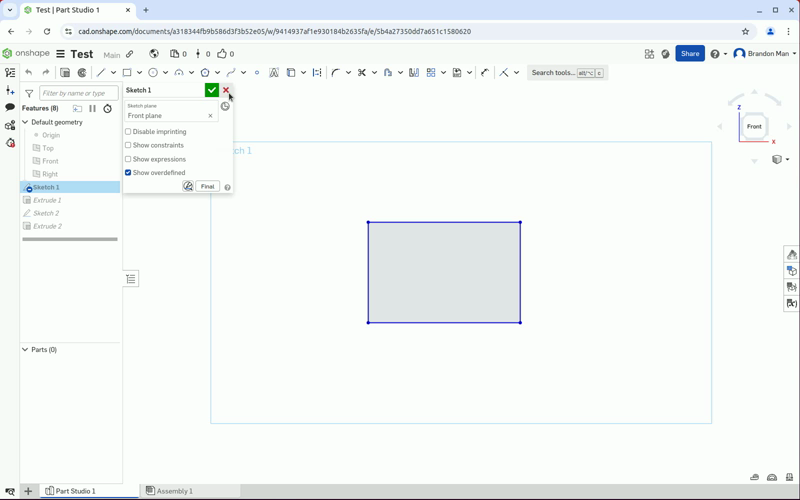
key(shift+s)
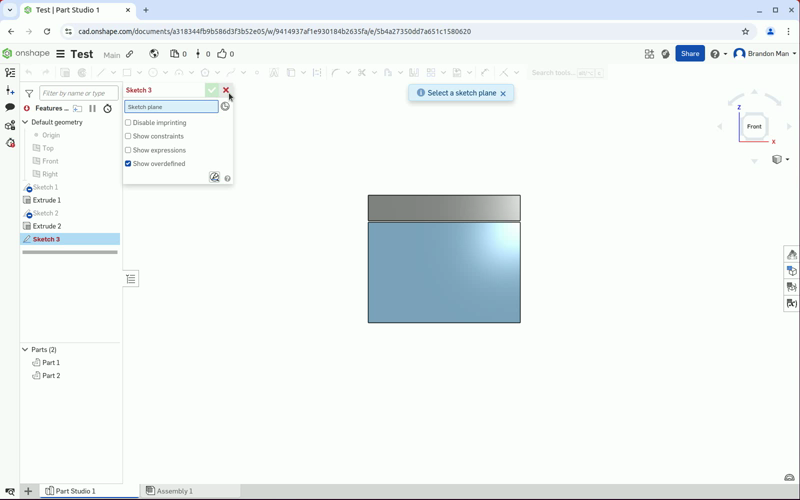
mouse_move(73, 163)
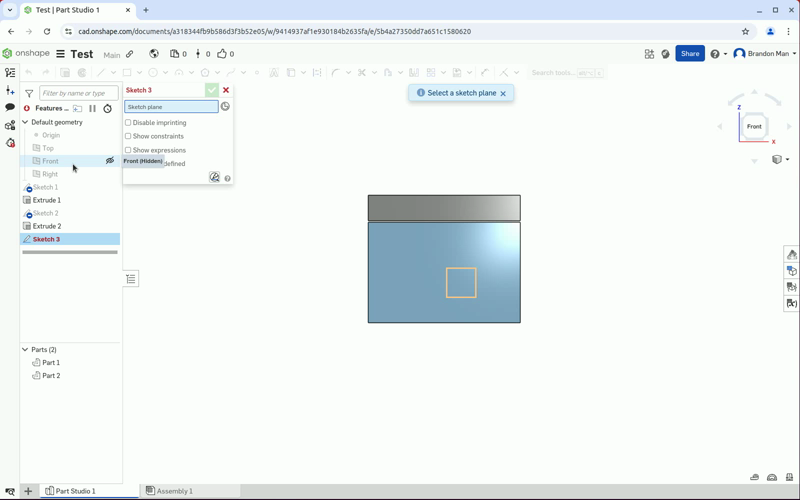
click(73, 163)
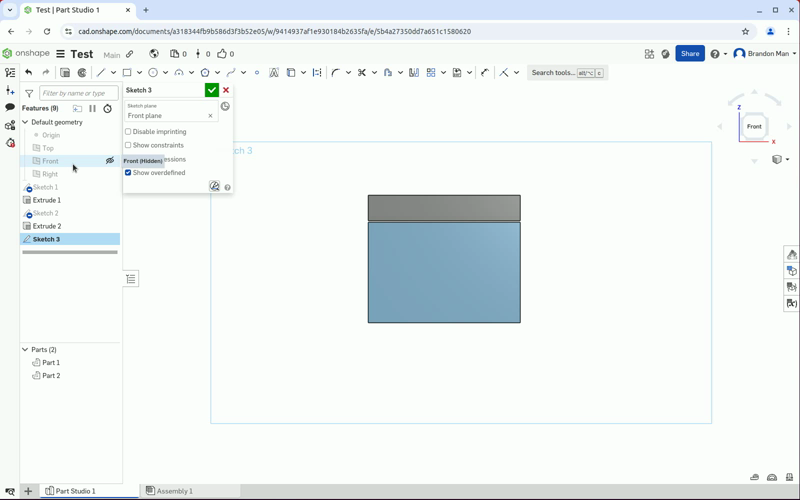
mouse_move(73, 352)
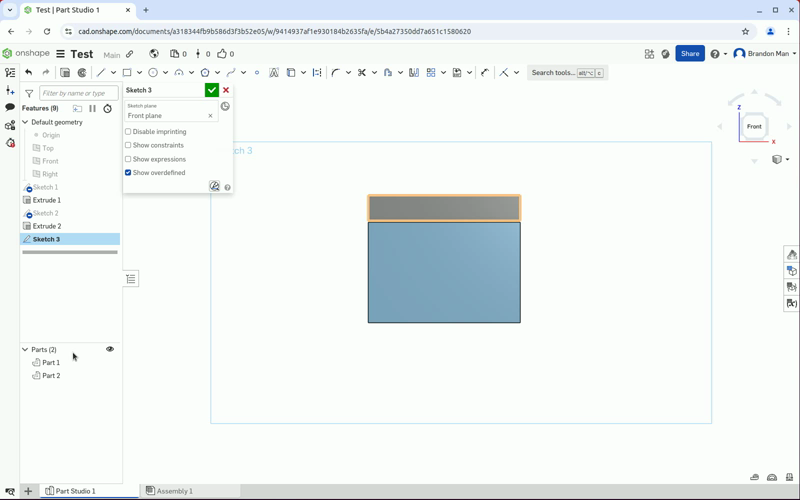
key(y)
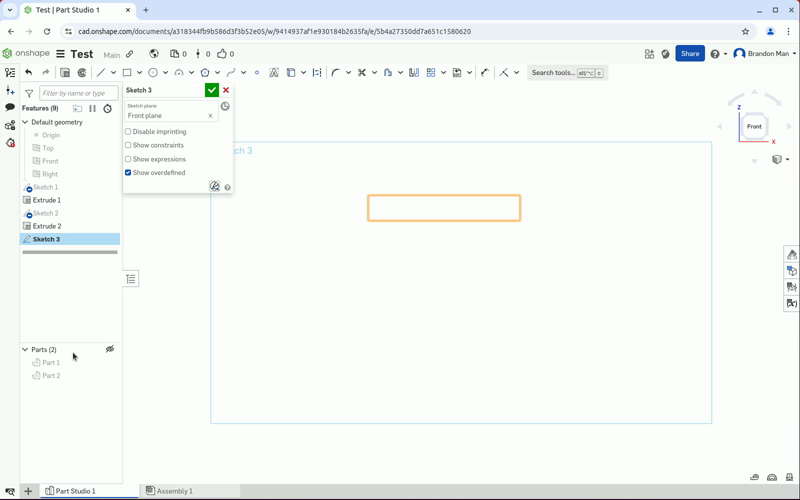
key(l)
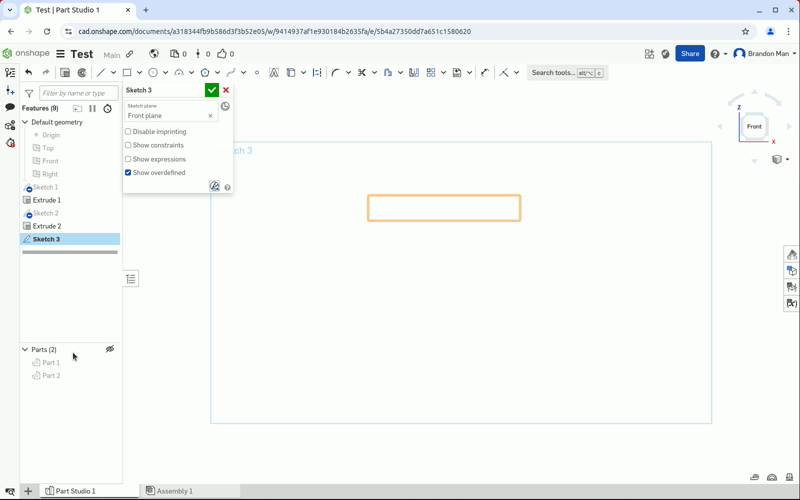
key_down(shift)
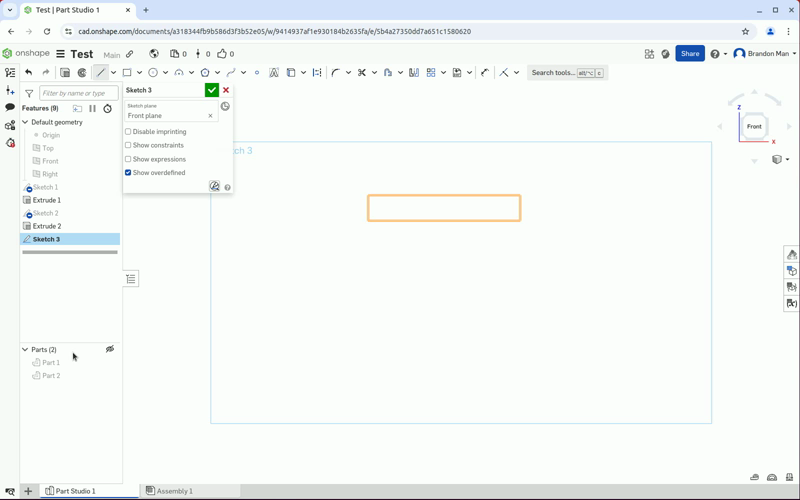
mouse_move(368, 347)
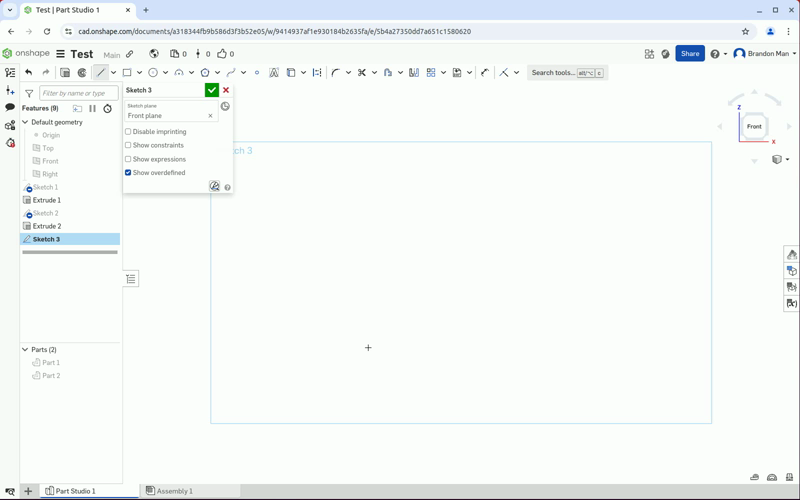
click(368, 347)
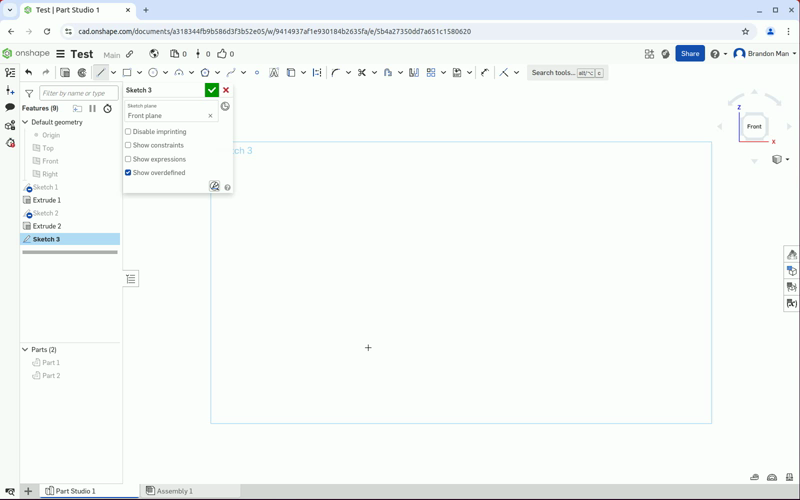
key_up(shift)
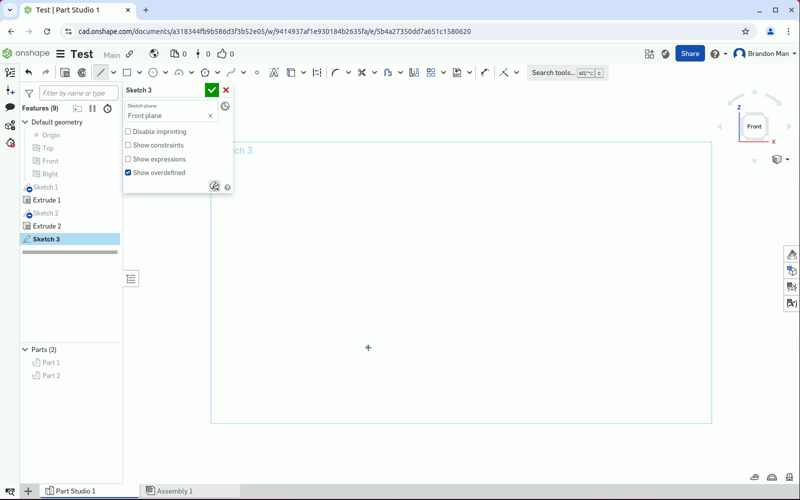
key_down(shift)
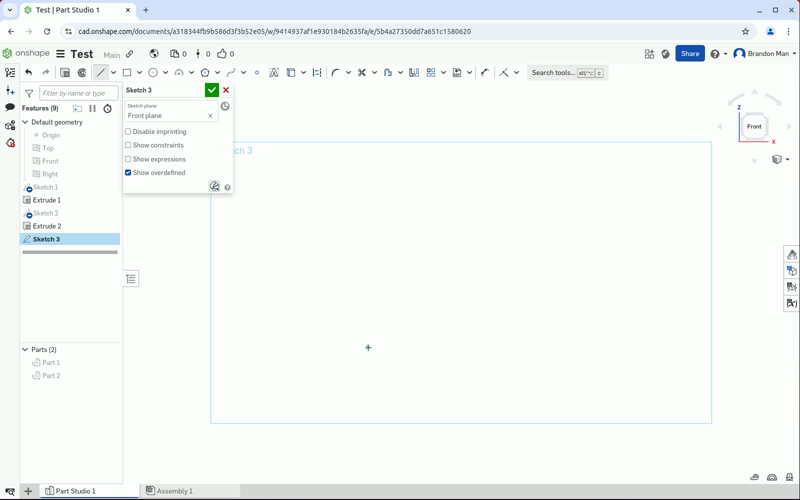
mouse_move(520, 347)
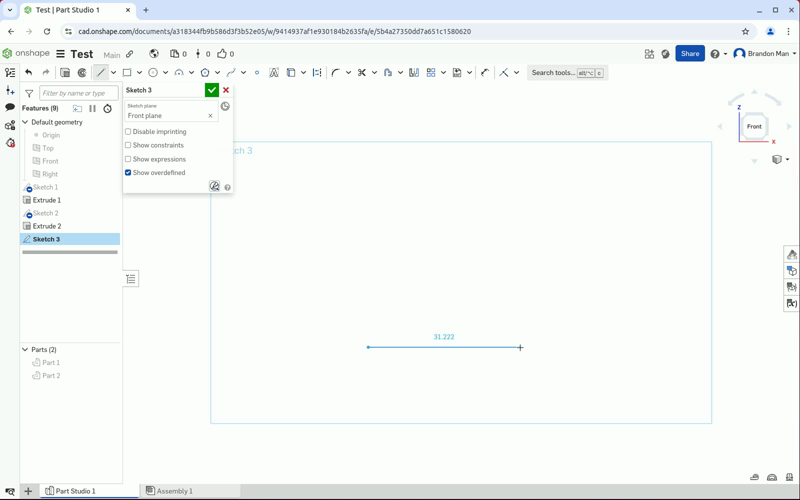
click(520, 347)
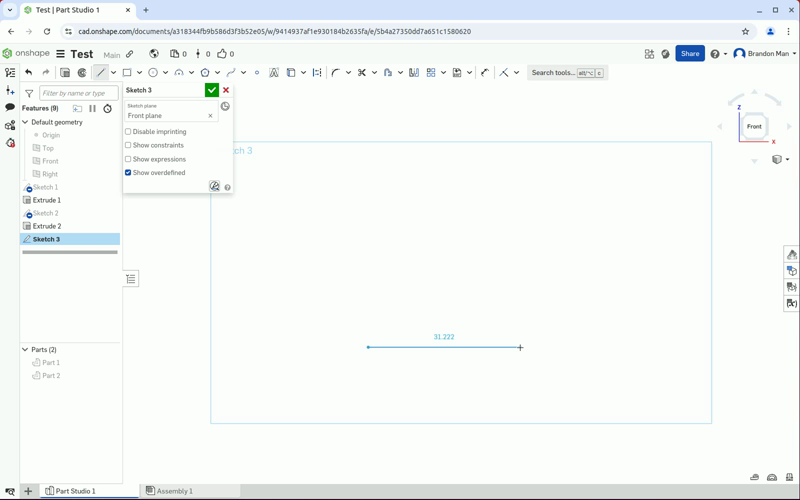
key_up(shift)
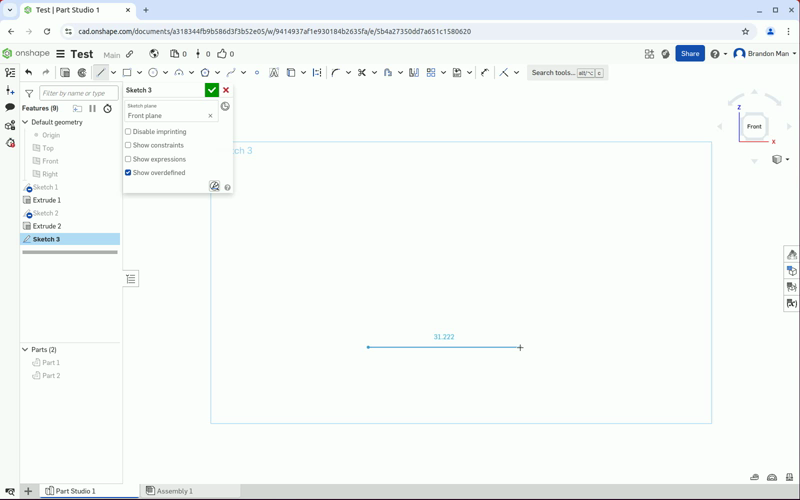
key_down(shift)
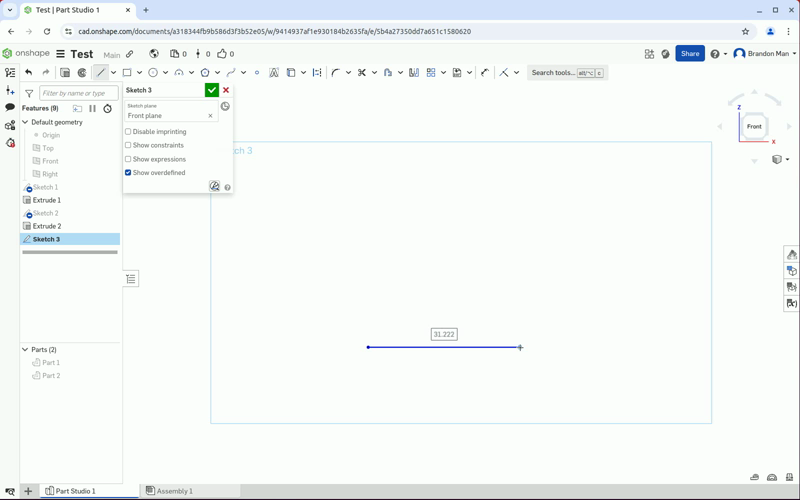
mouse_move(550, 347)
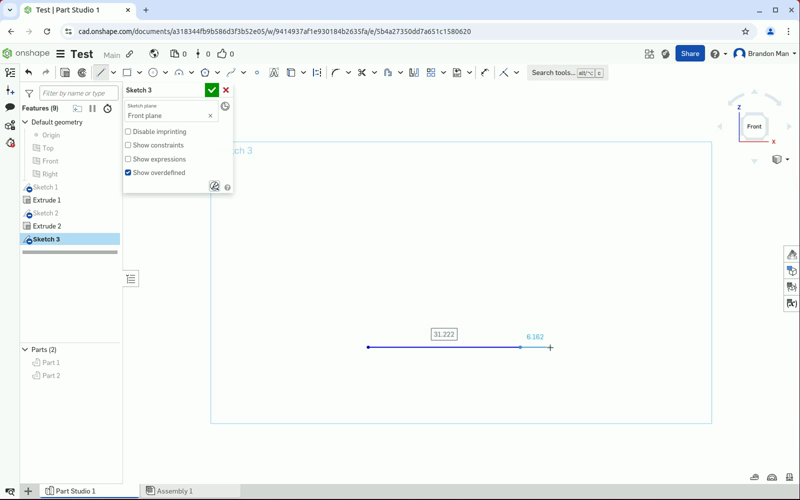
mouse_move(520, 321)
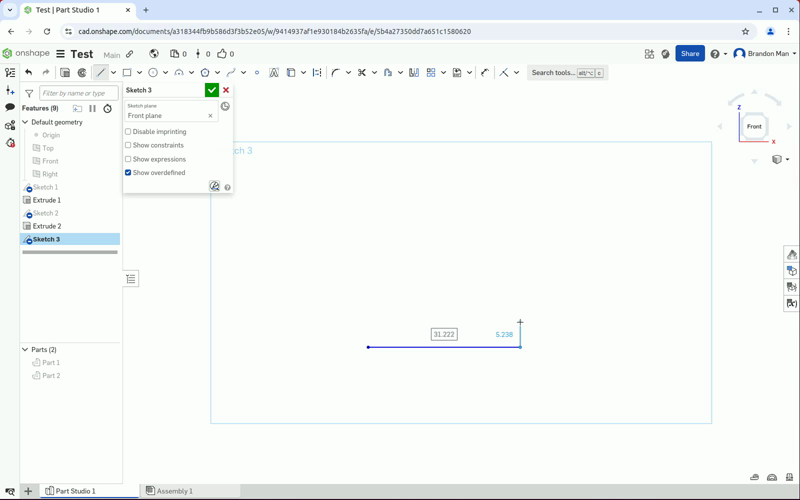
click(520, 321)
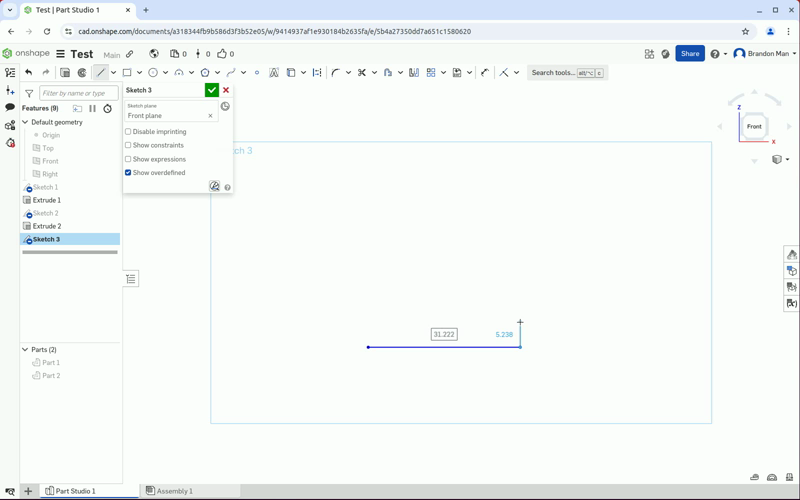
key_up(shift)
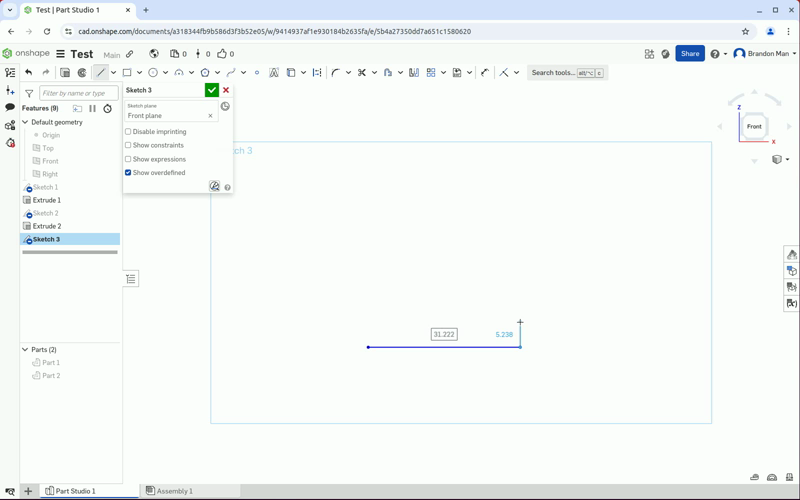
key_down(shift)
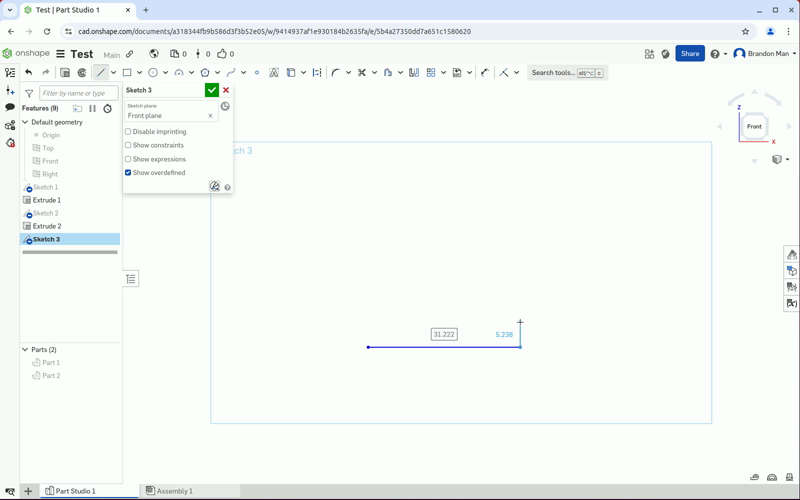
mouse_move(368, 321)
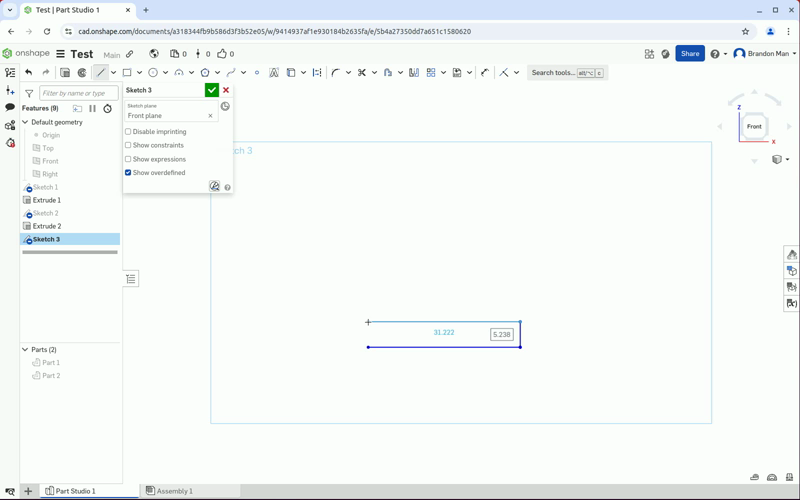
click(368, 321)
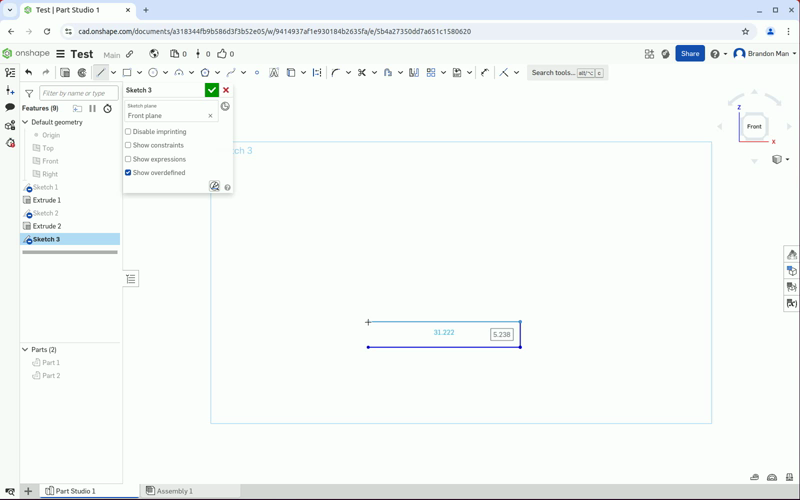
key_up(shift)
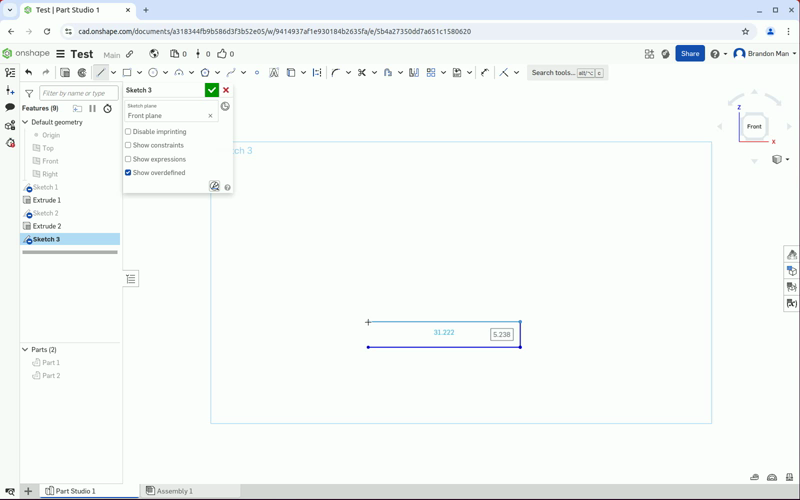
mouse_move(398, 321)
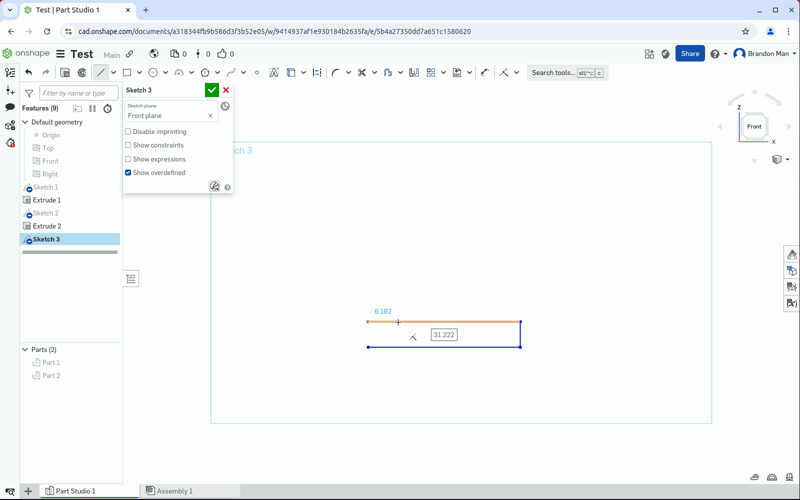
key_down(shift)
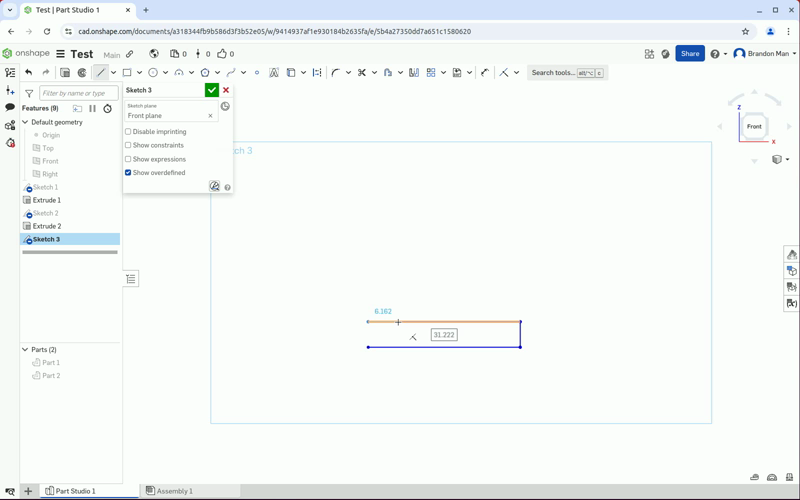
mouse_move(368, 347)
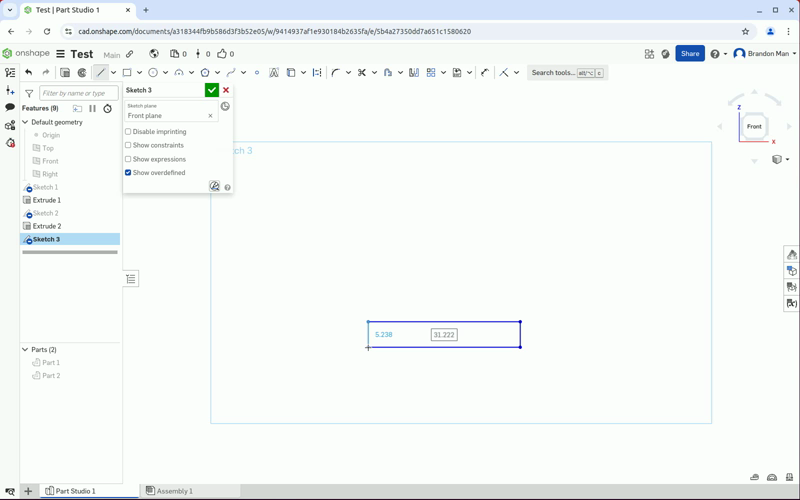
key_up(shift)
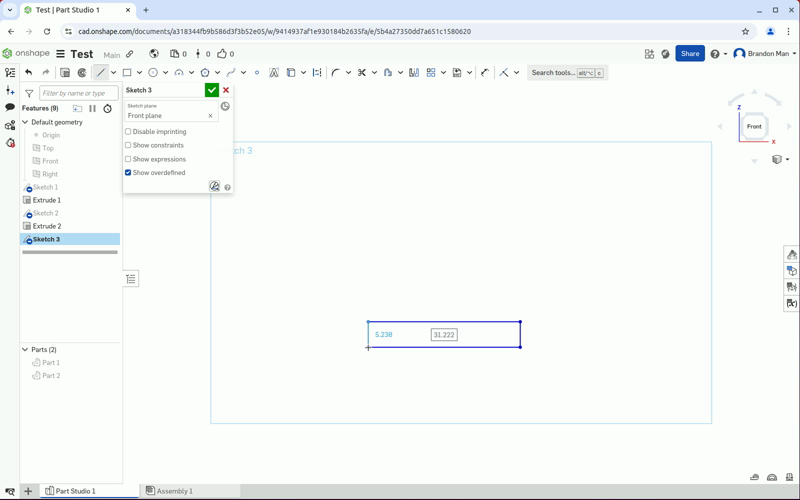
click(368, 347)
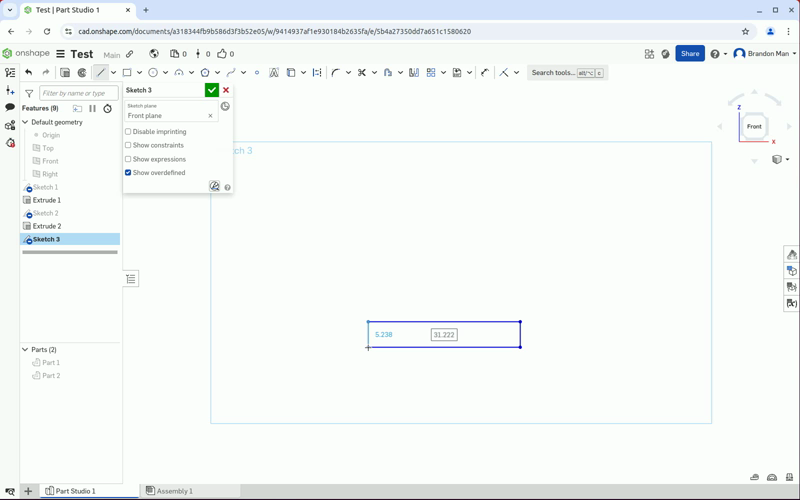
key(esc)
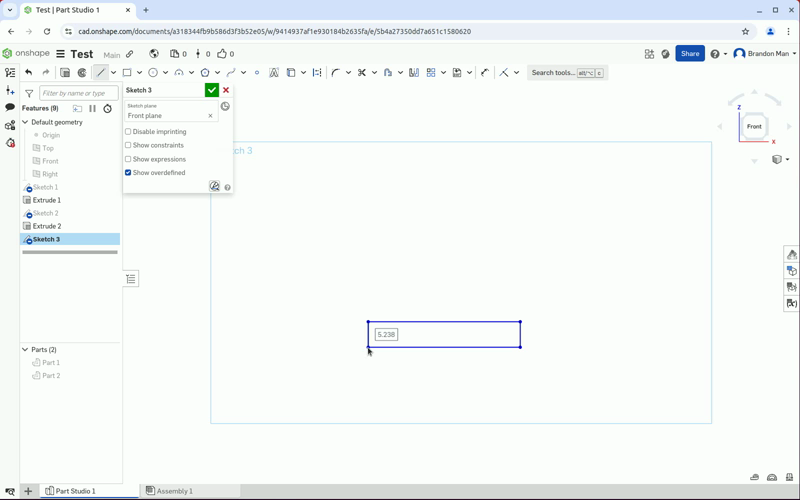
mouse_move(486, 324)
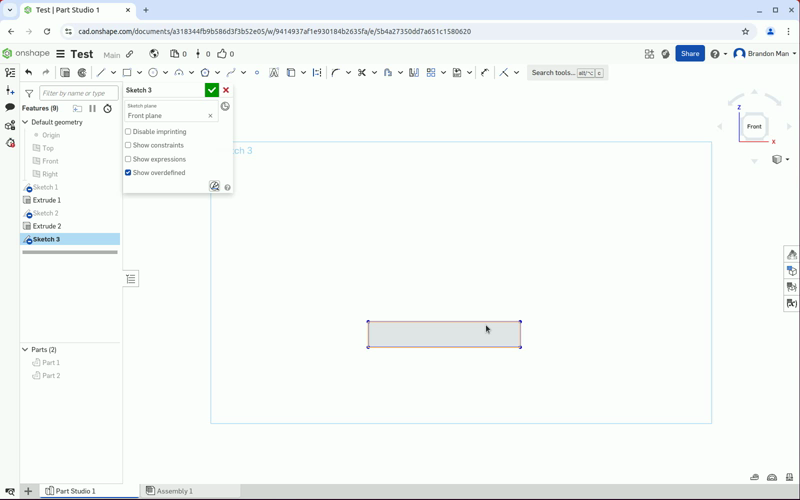
click(486, 324)
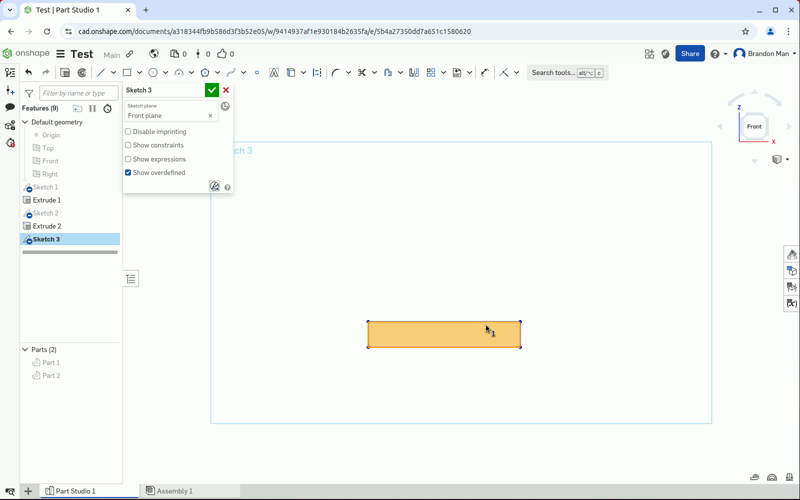
mouse_move(73, 352)
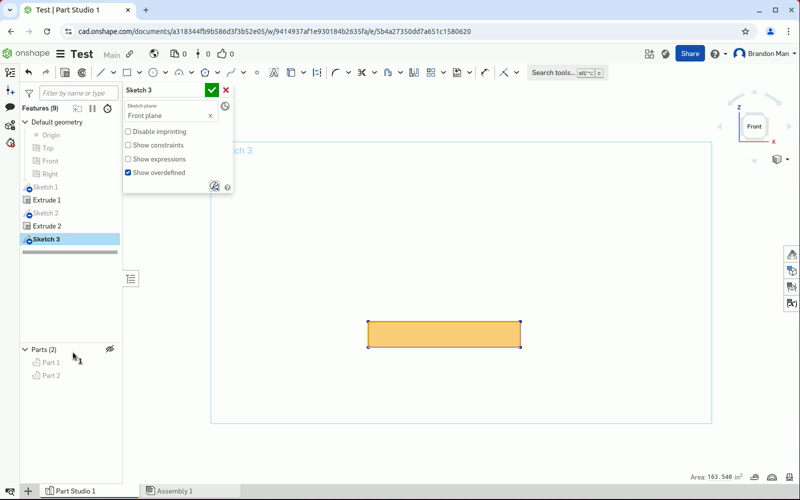
key(shift+y)
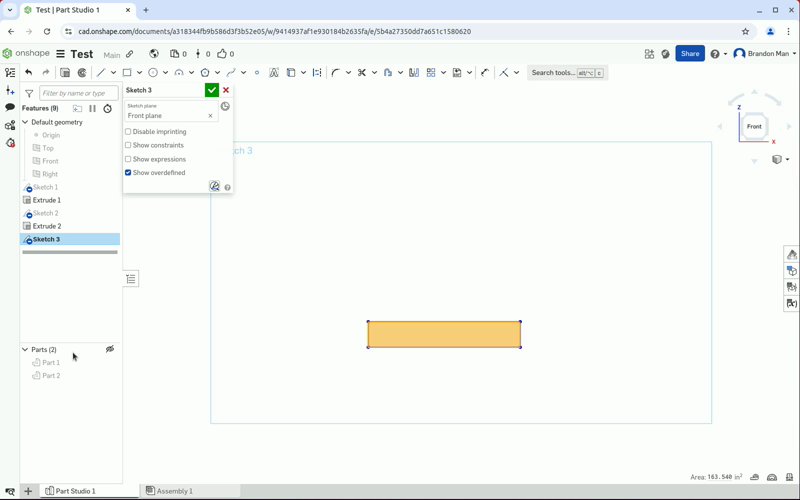
key(shift+e)
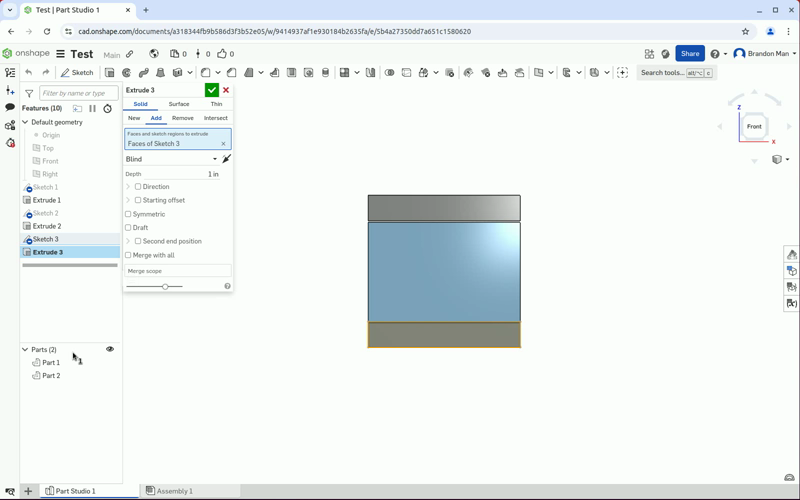
mouse_move(143, 106)
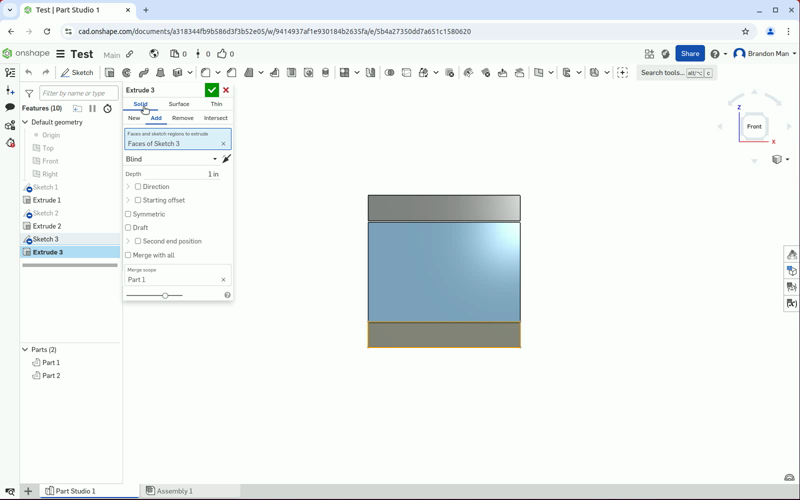
click(143, 106)
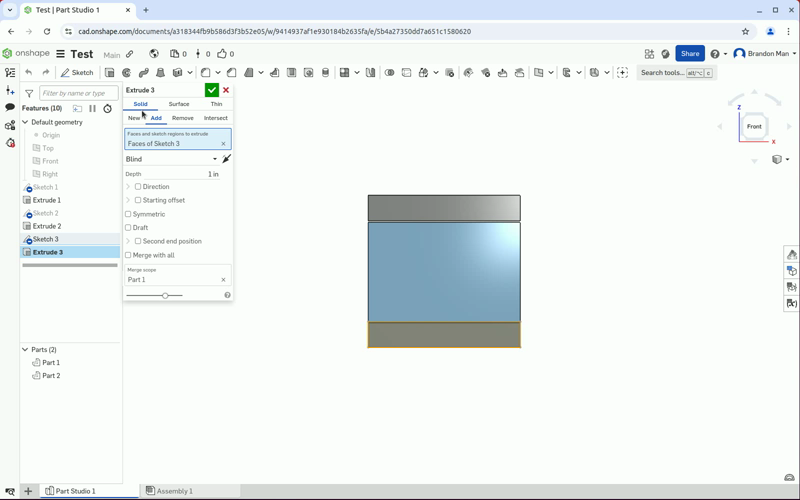
mouse_move(137, 120)
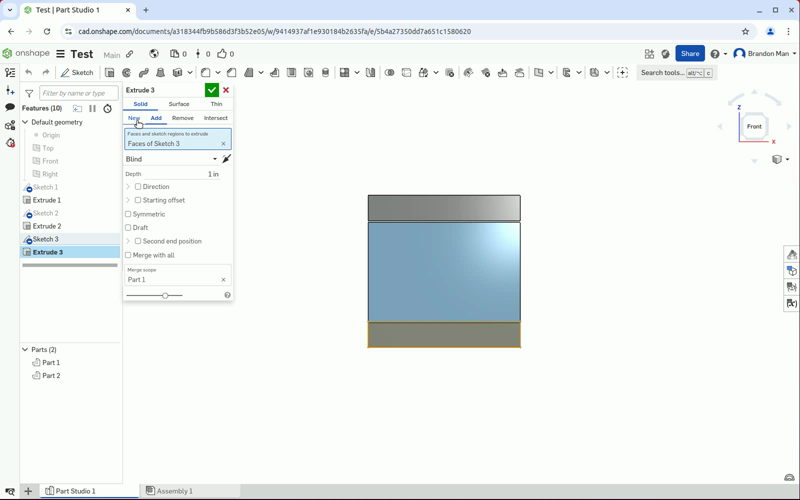
click(137, 120)
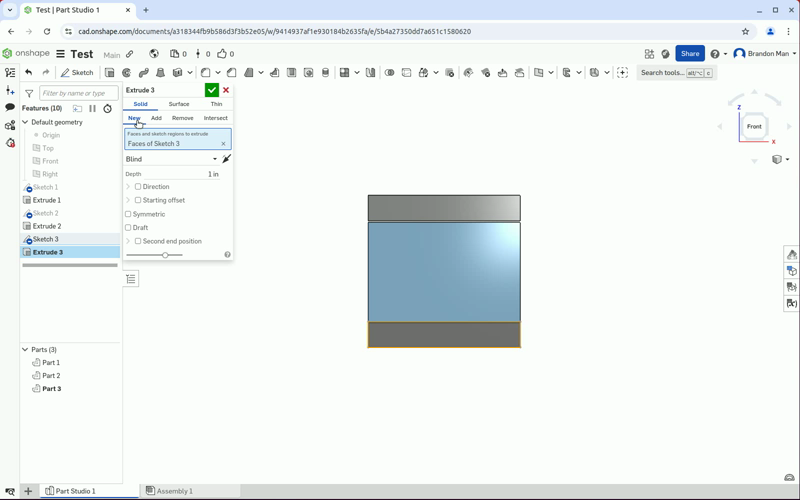
key(tab, 4)
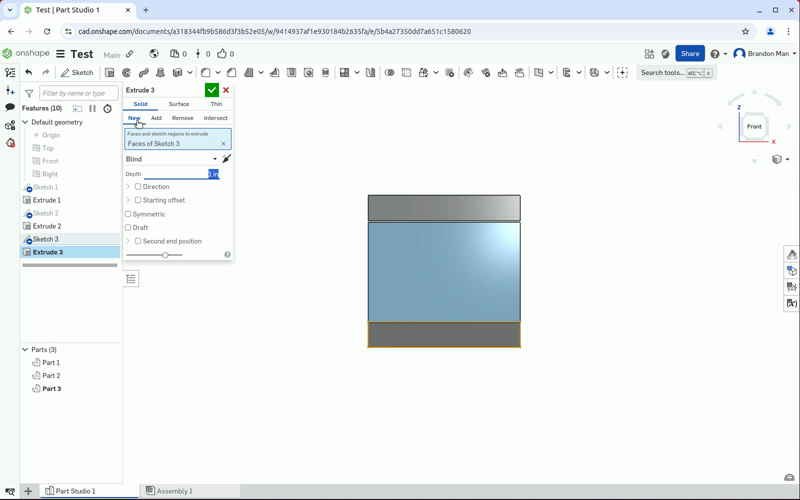
text(5.296)
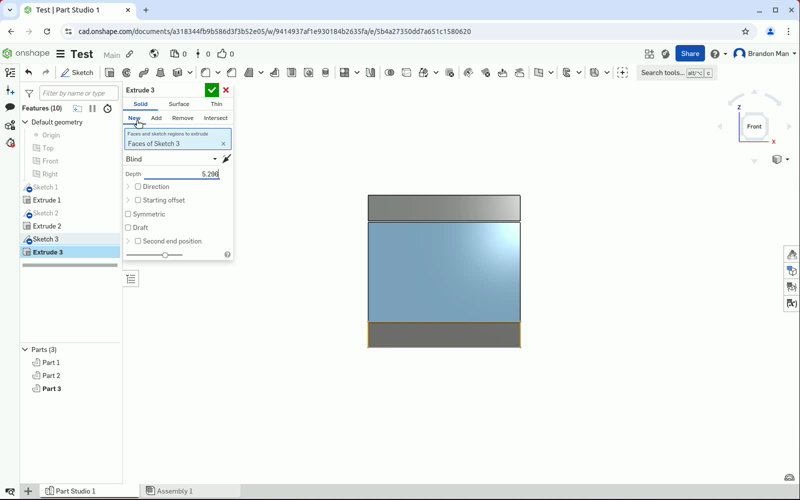
key(enter)
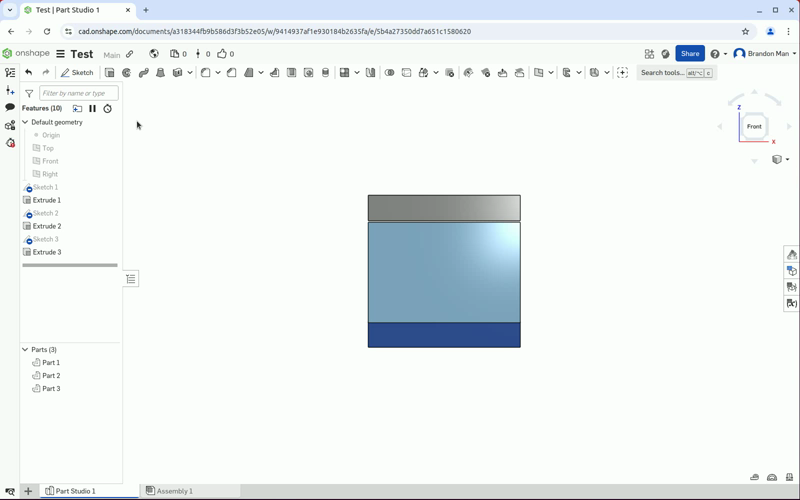
key(shift+h)
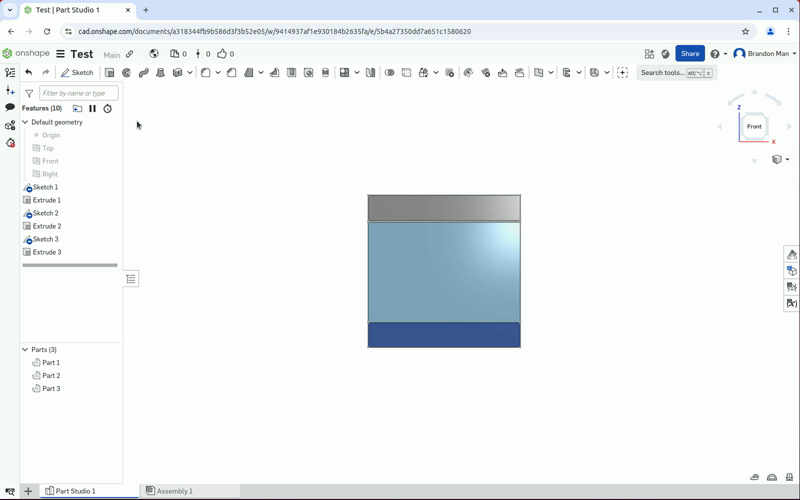
key(shift+h)
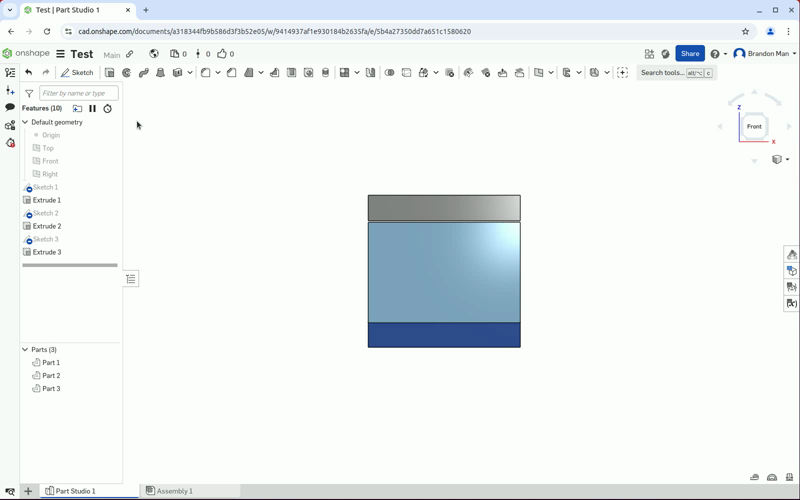
mouse_move(73, 189)
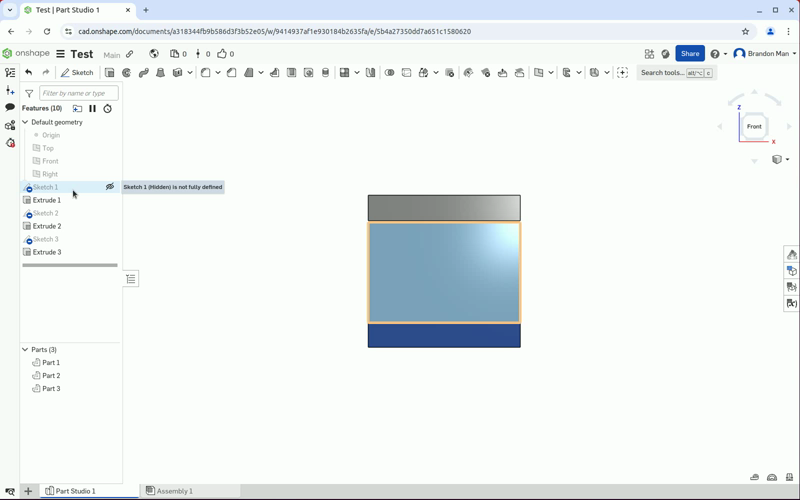
click(73, 189)
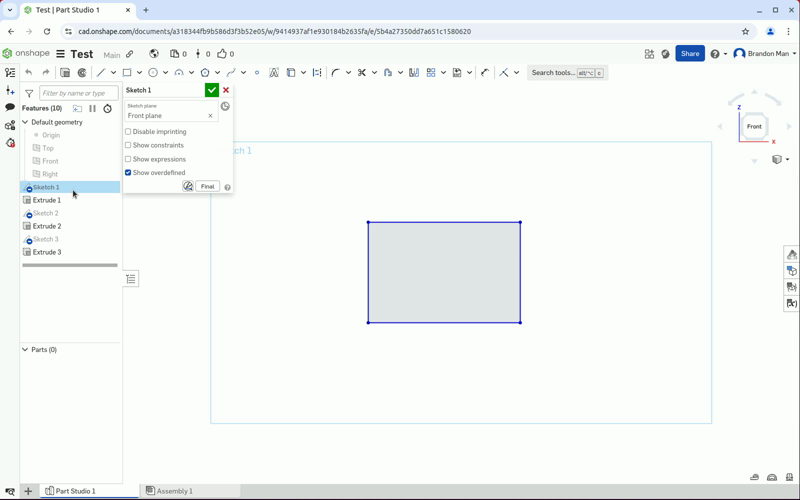
mouse_move(229, 92)
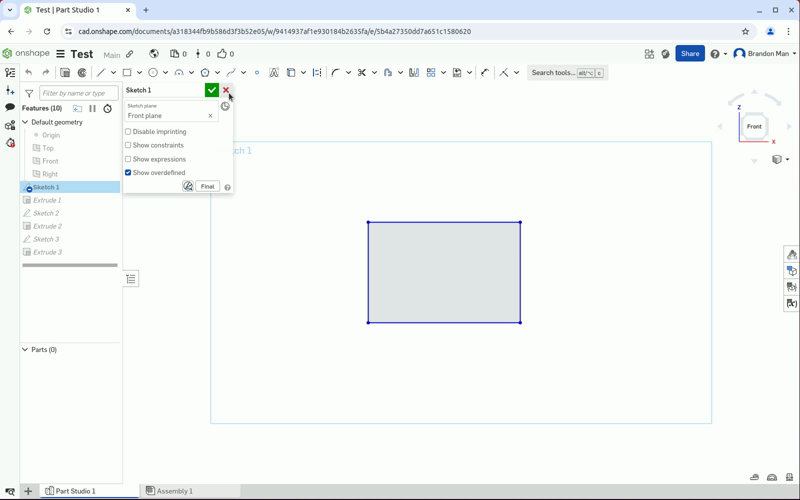
click(229, 92)
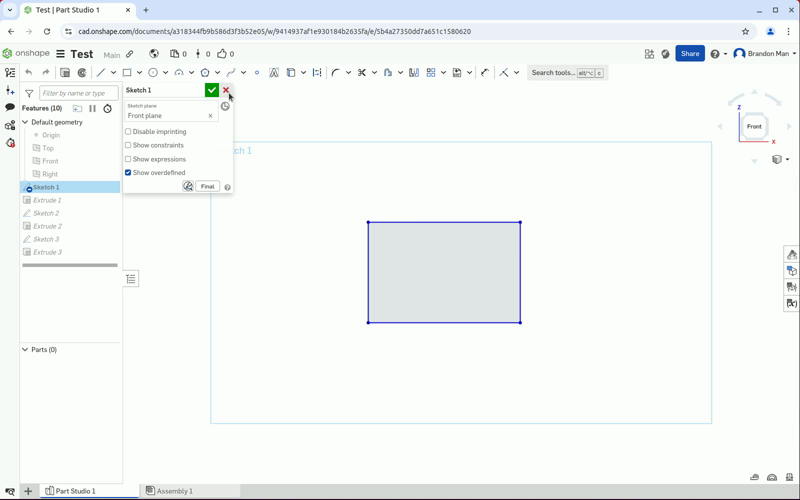
key(shift+s)
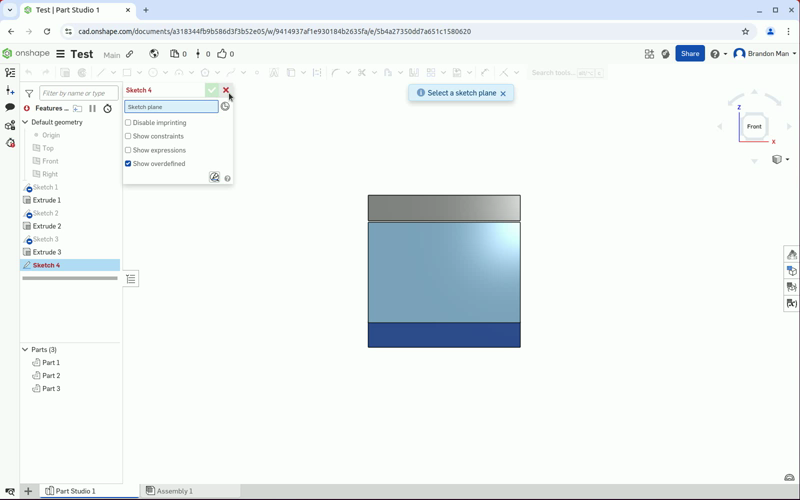
mouse_move(73, 163)
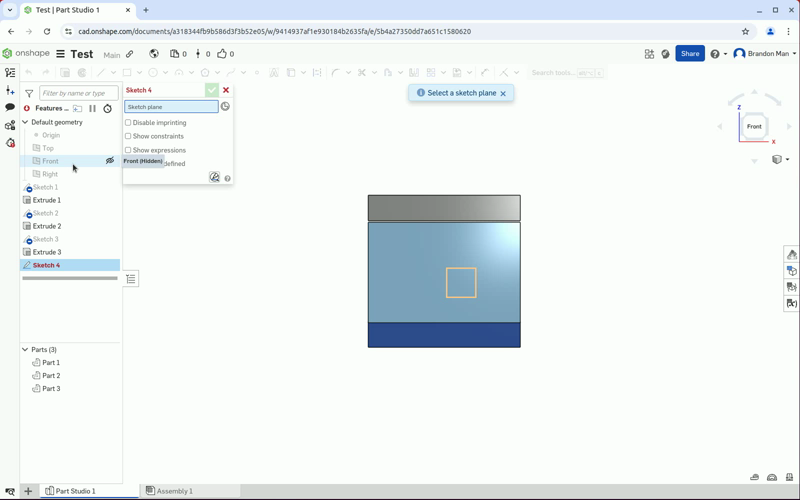
click(73, 163)
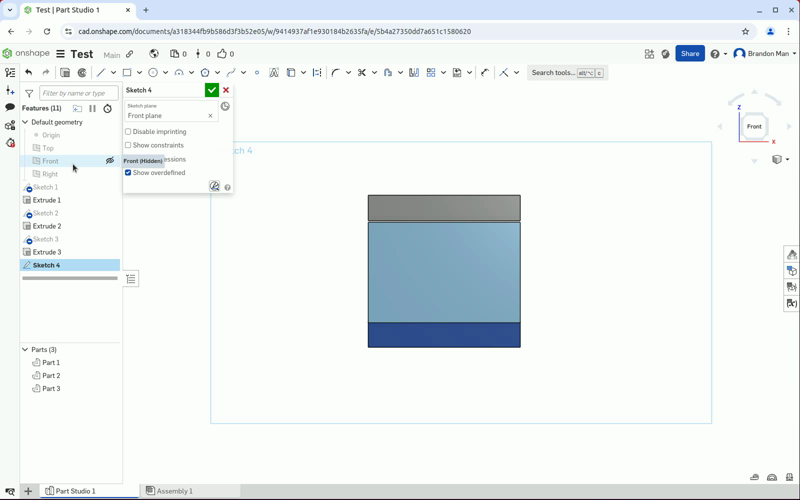
mouse_move(73, 352)
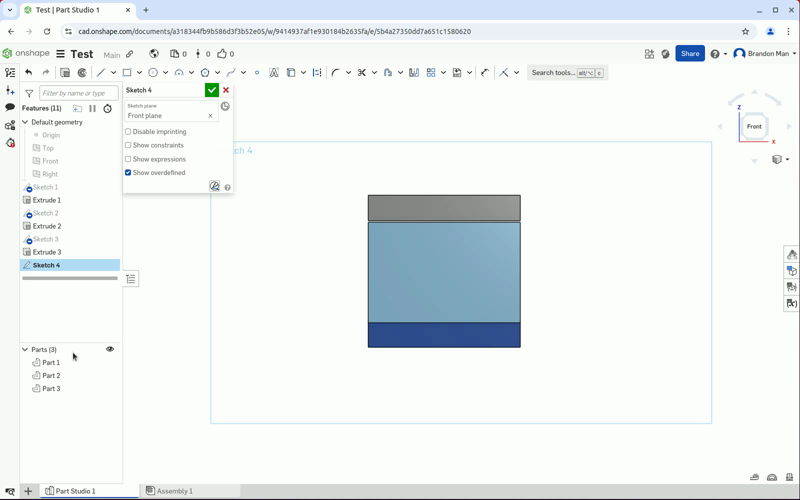
key(y)
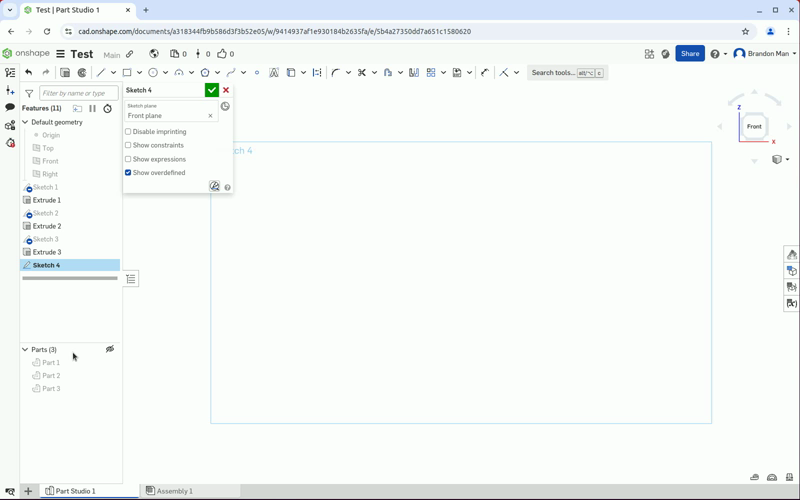
key(l)
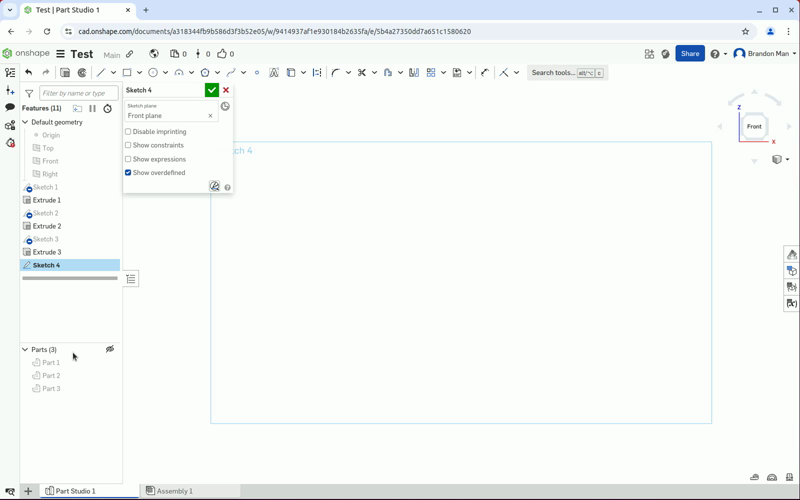
key_down(shift)
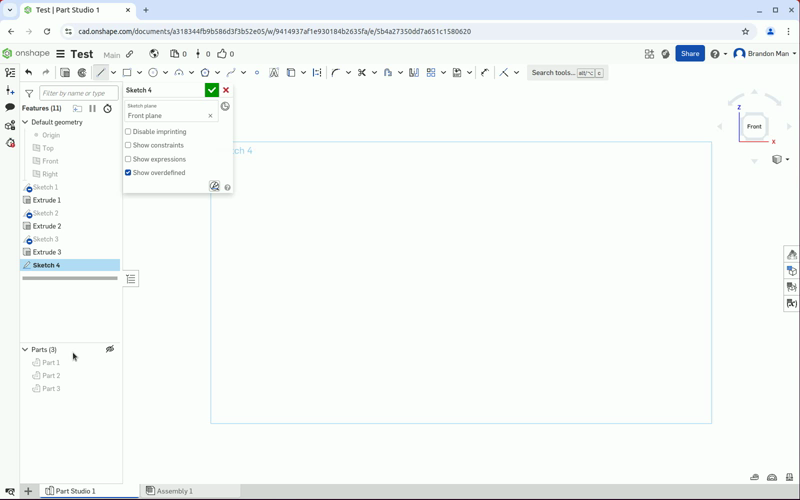
mouse_move(368, 196)
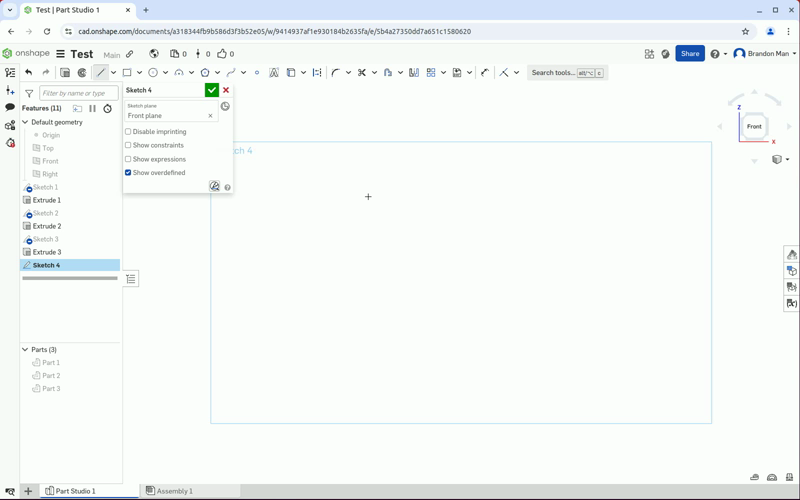
click(368, 196)
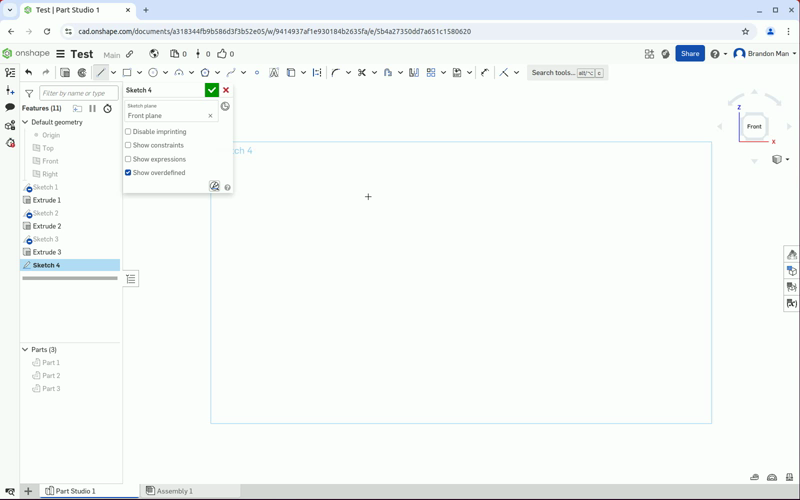
key_up(shift)
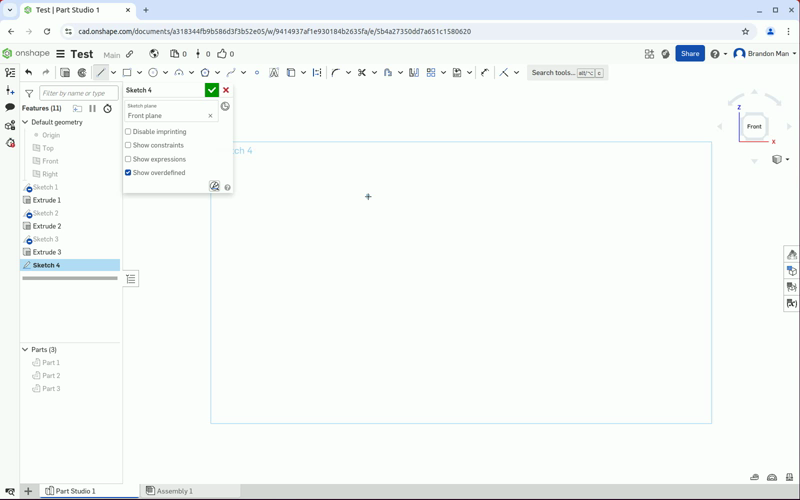
key_down(shift)
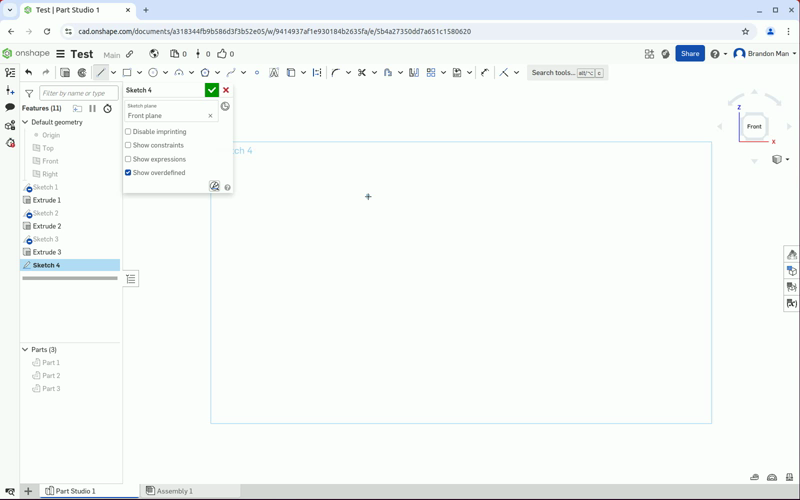
mouse_move(520, 196)
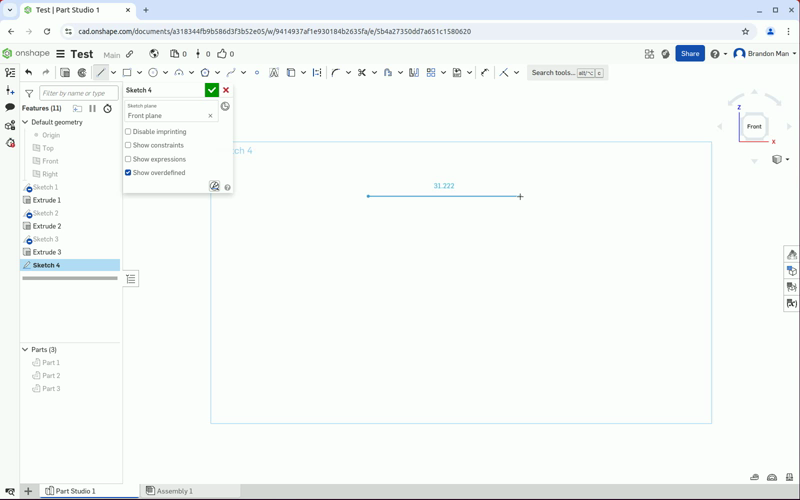
click(520, 196)
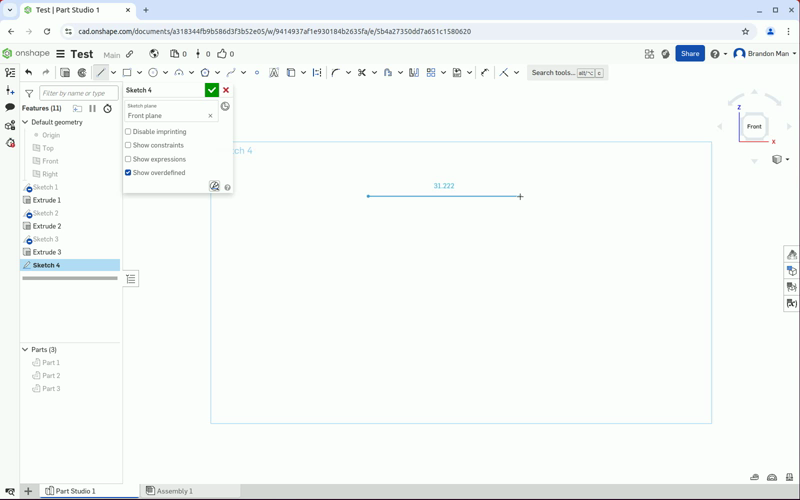
key_up(shift)
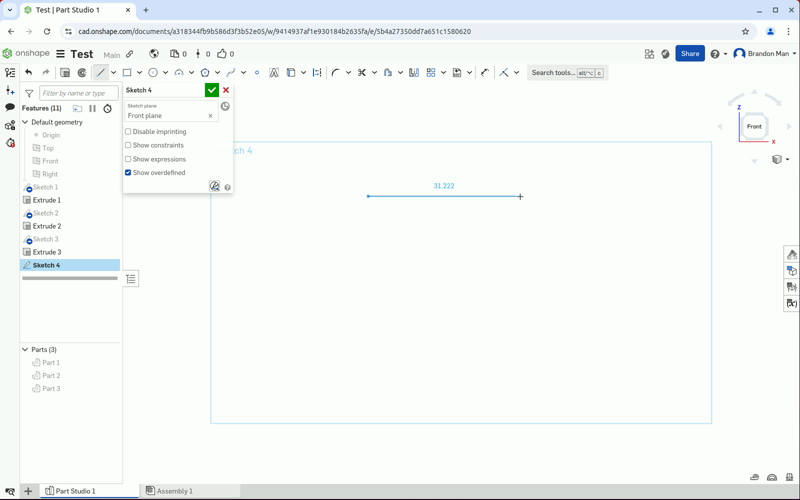
key_down(shift)
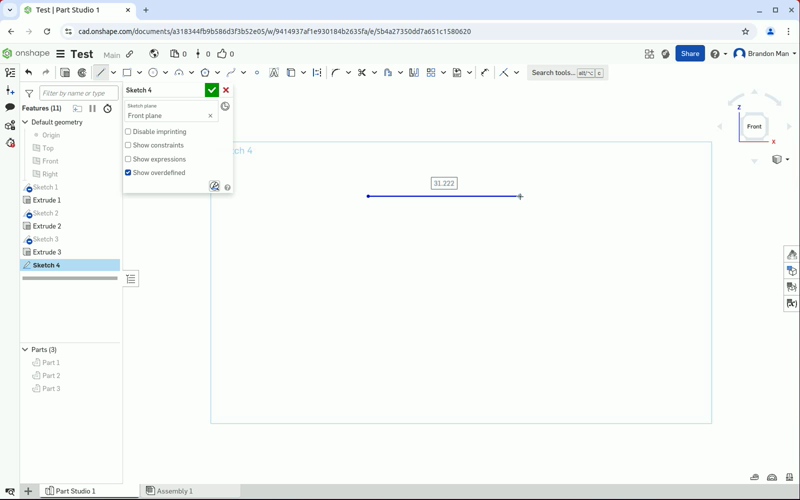
mouse_move(550, 196)
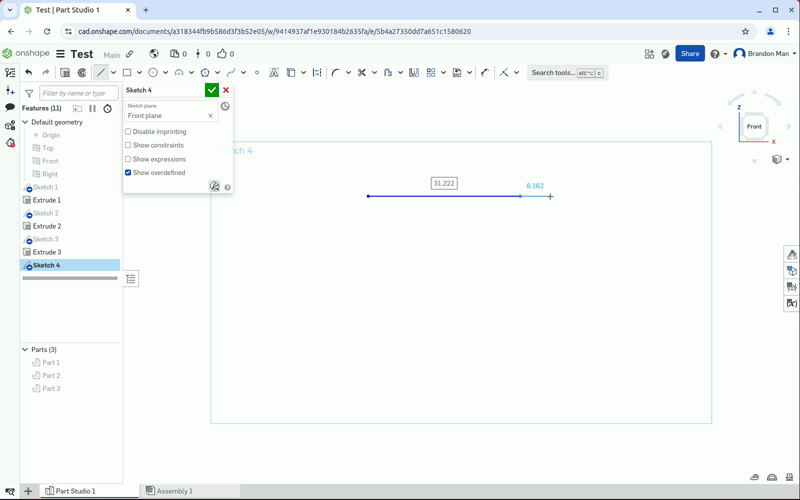
mouse_move(520, 170)
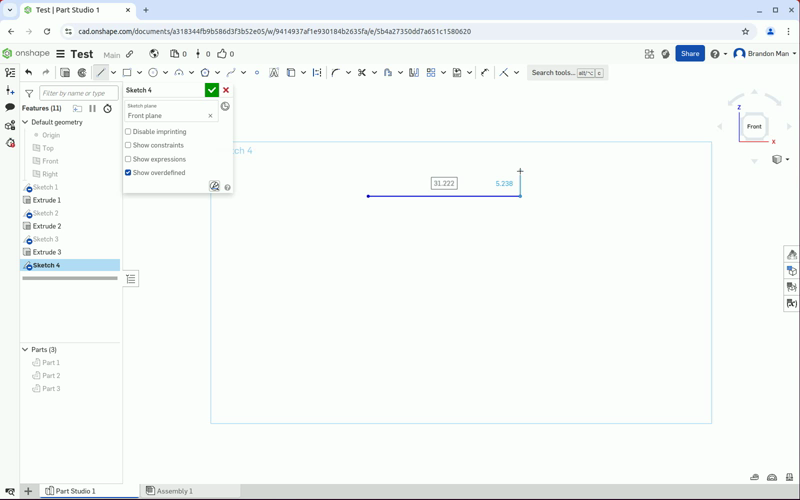
click(520, 170)
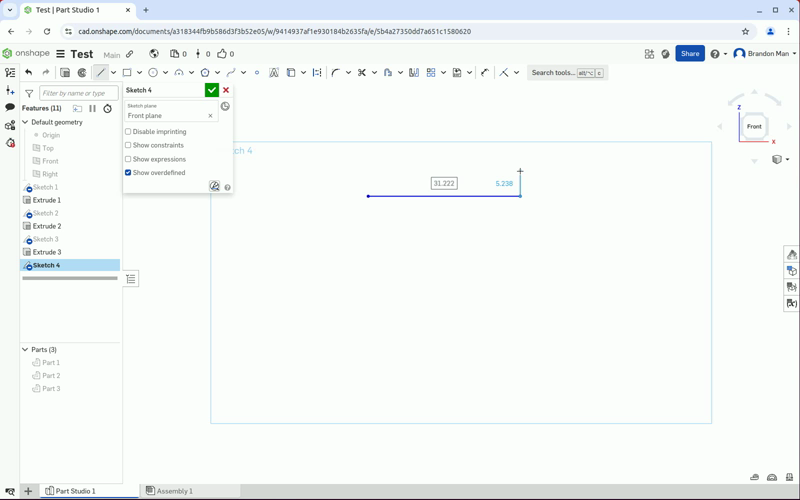
key_up(shift)
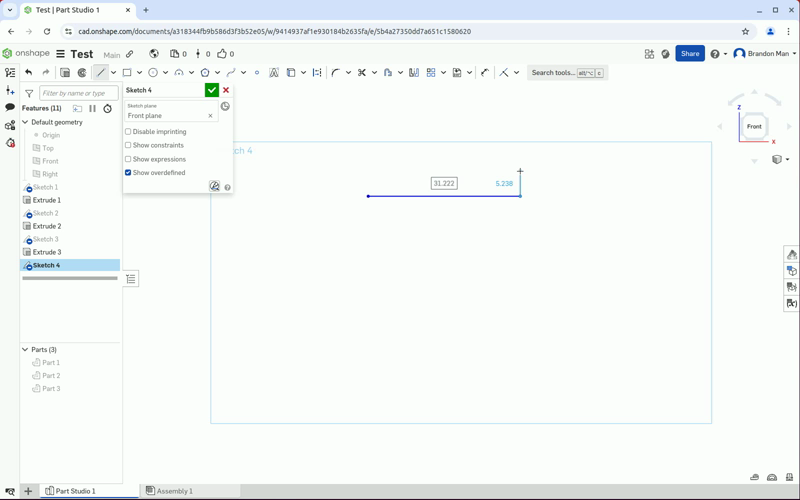
key_down(shift)
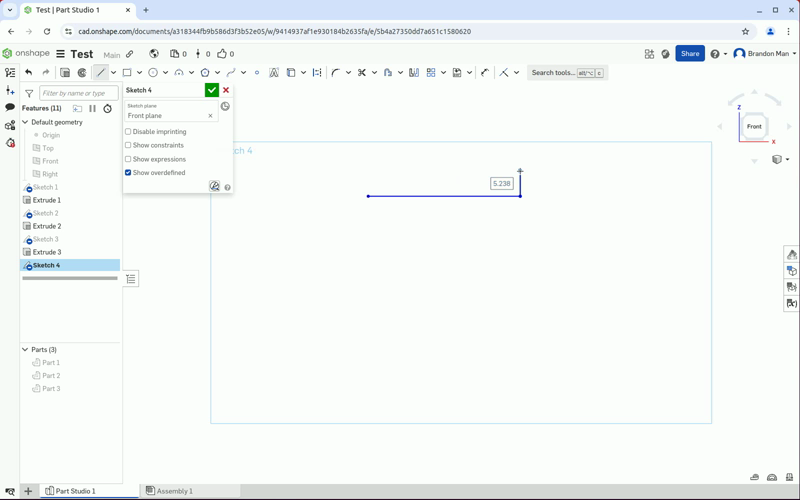
mouse_move(368, 170)
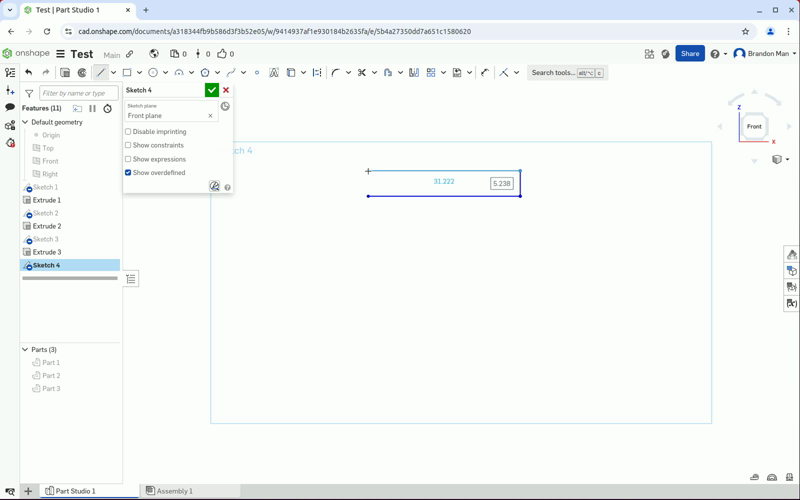
click(368, 170)
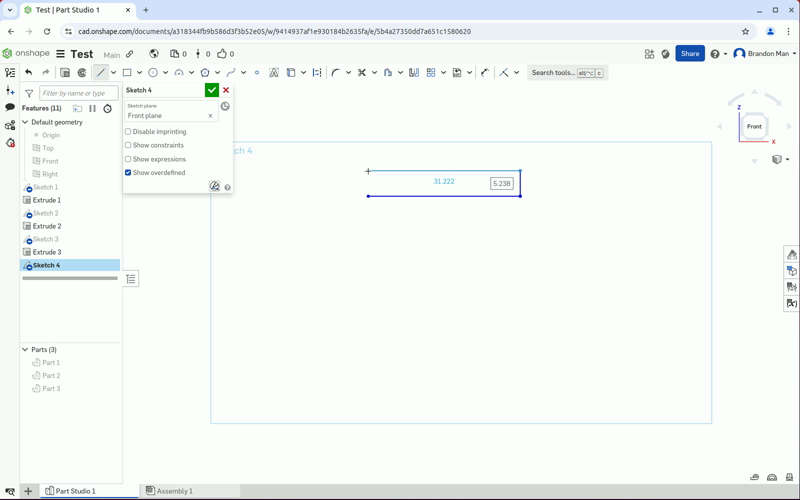
key_up(shift)
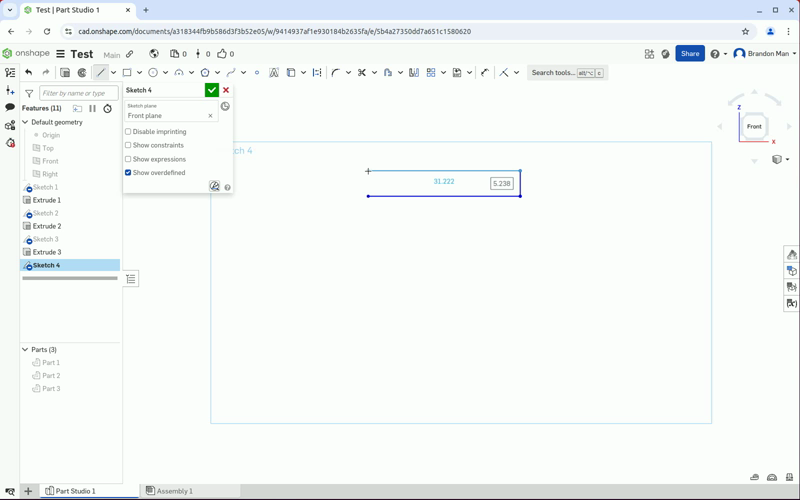
mouse_move(398, 170)
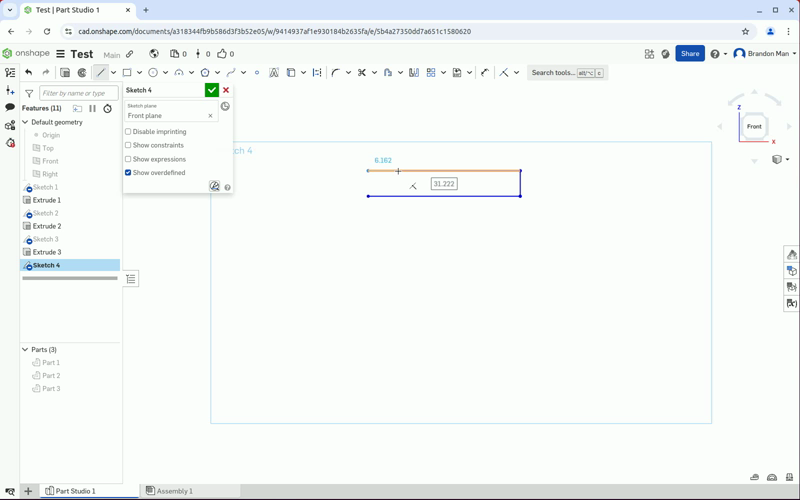
key_down(shift)
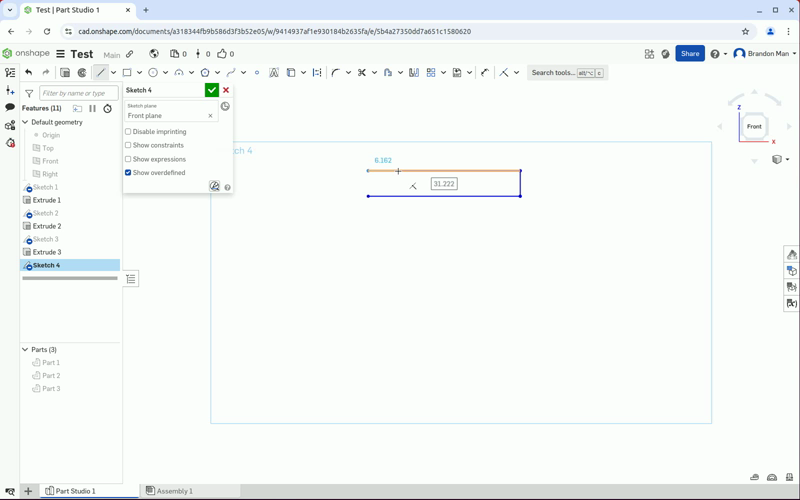
mouse_move(368, 196)
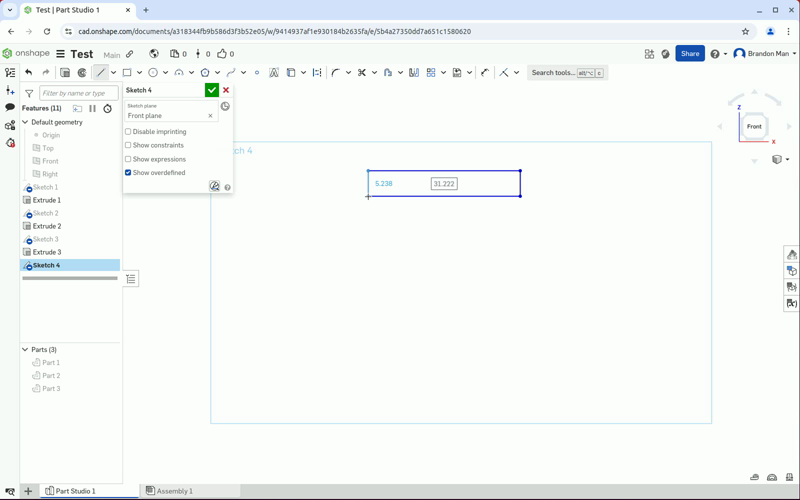
key_up(shift)
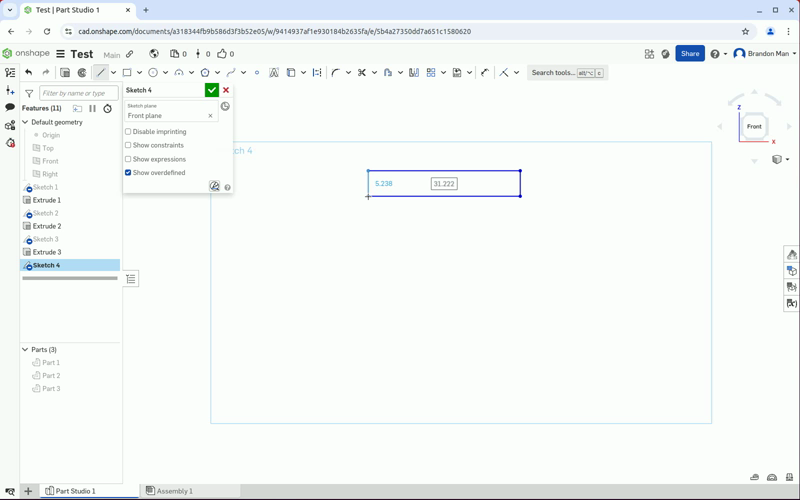
click(368, 196)
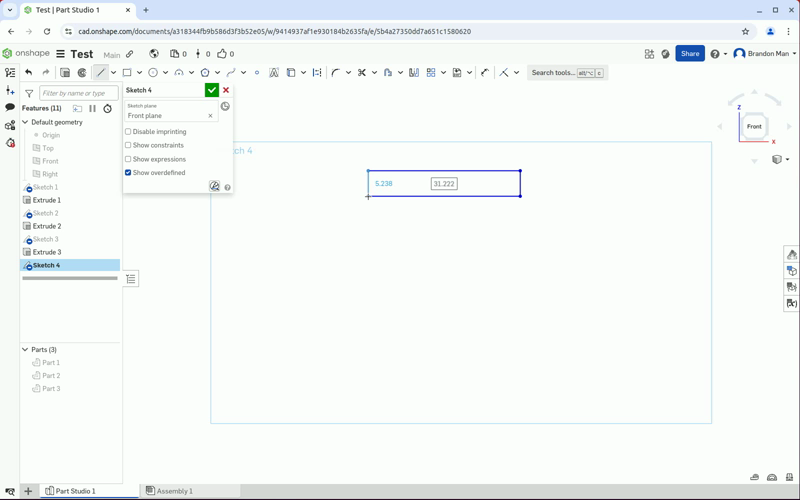
key(esc)
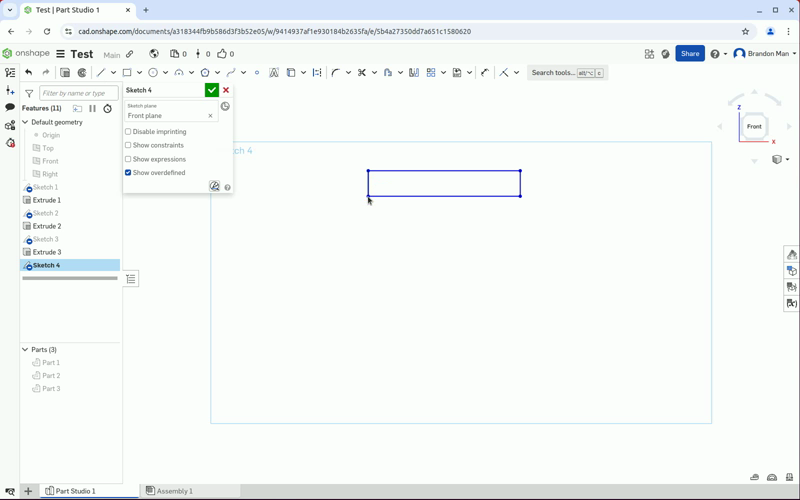
mouse_move(513, 186)
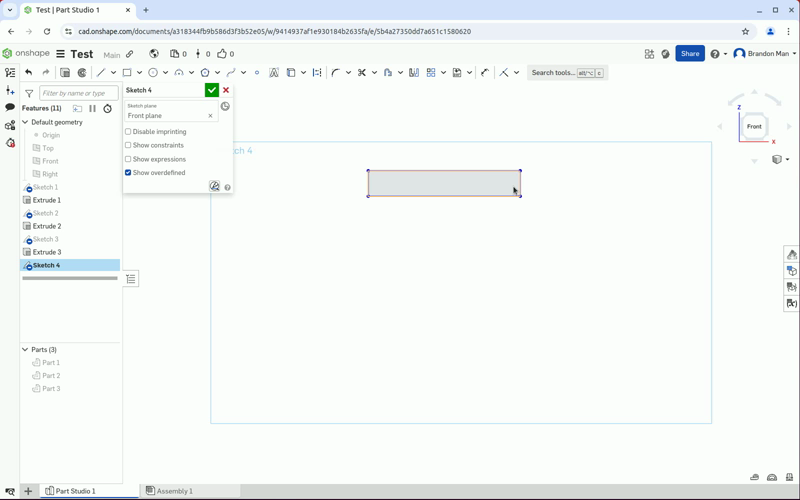
click(513, 186)
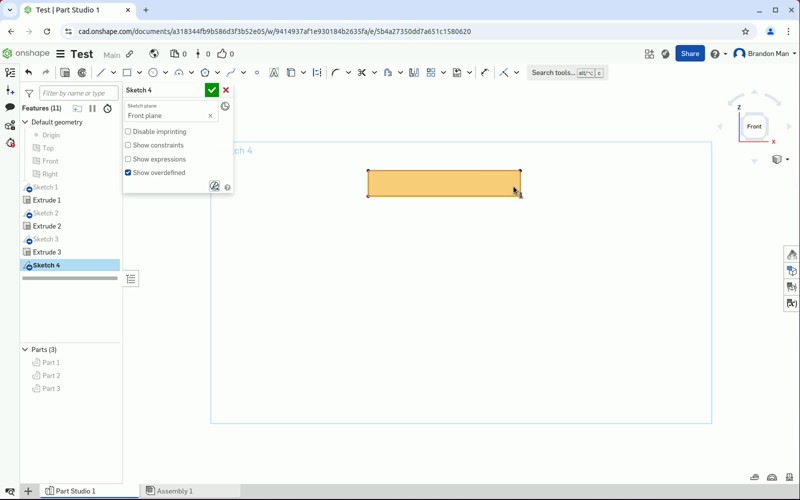
mouse_move(73, 352)
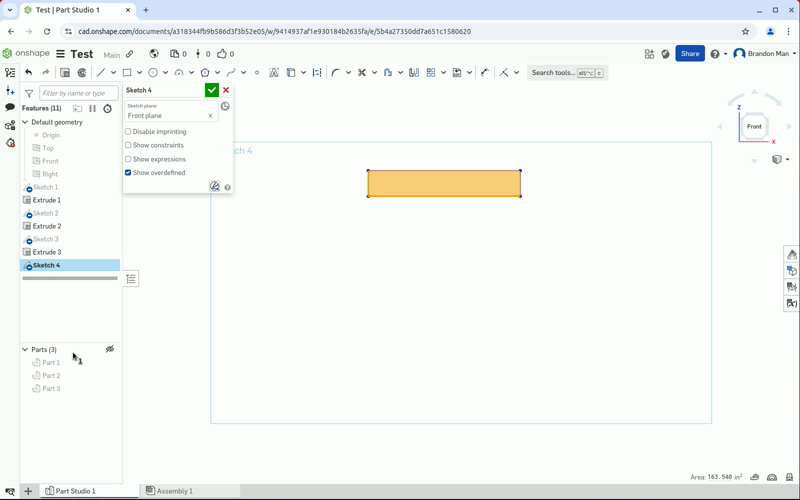
key(shift+y)
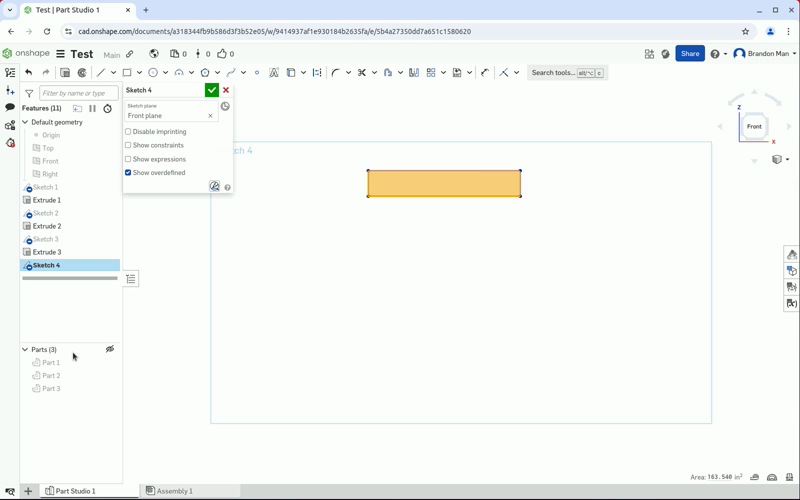
key(shift+e)
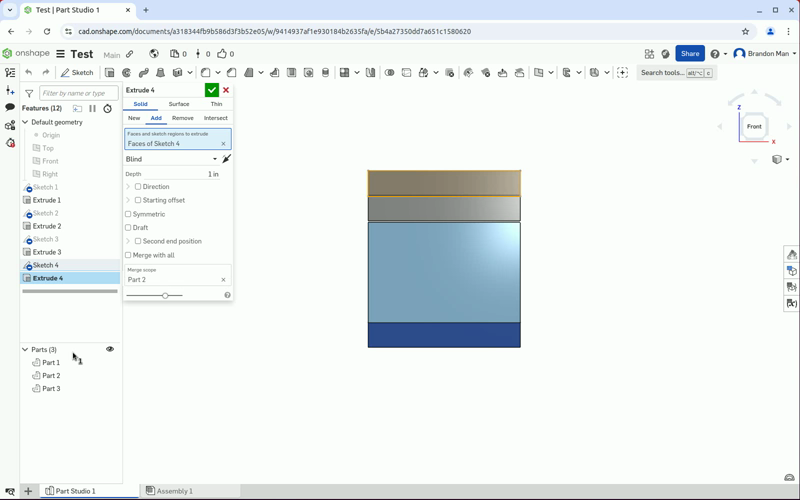
mouse_move(143, 106)
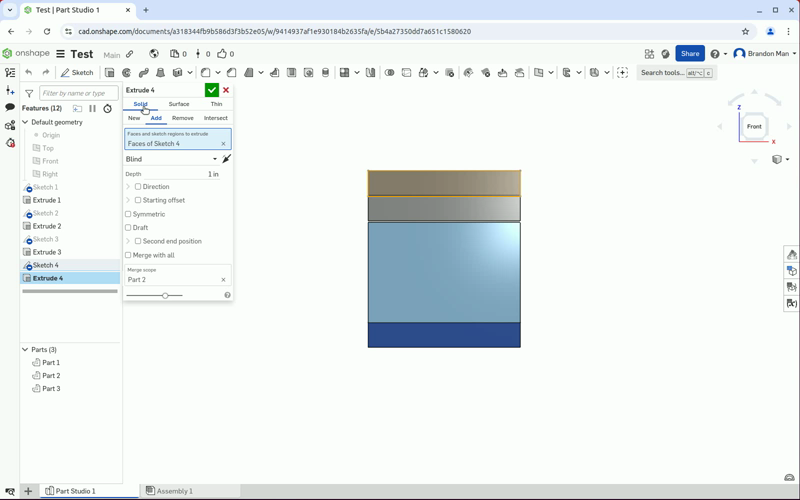
click(143, 106)
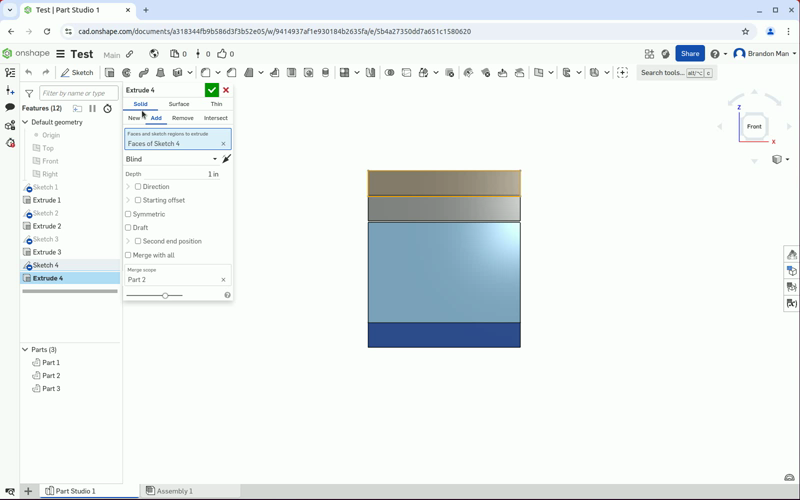
mouse_move(137, 120)
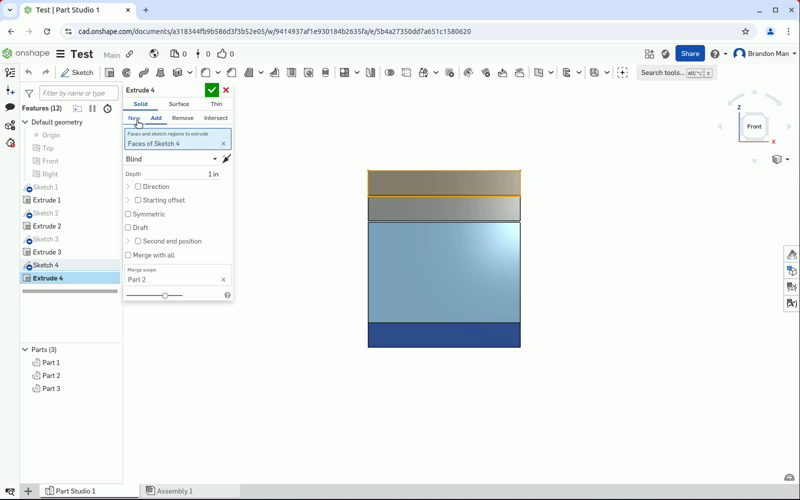
click(137, 120)
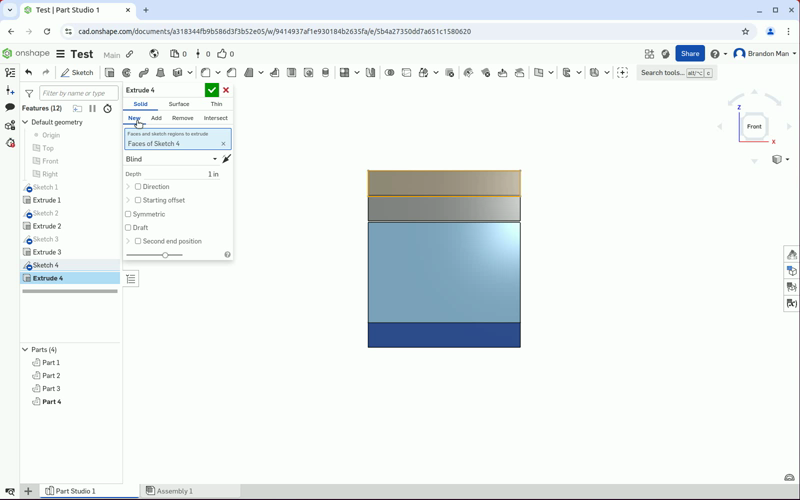
key(tab, 4)
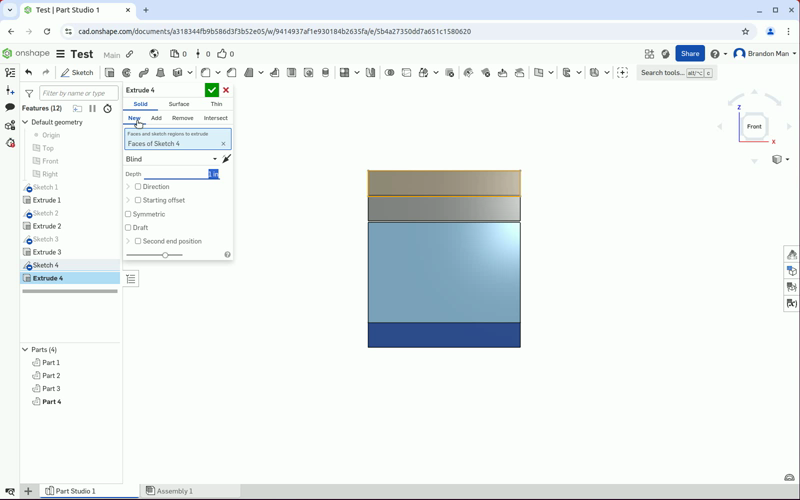
text(5.296)
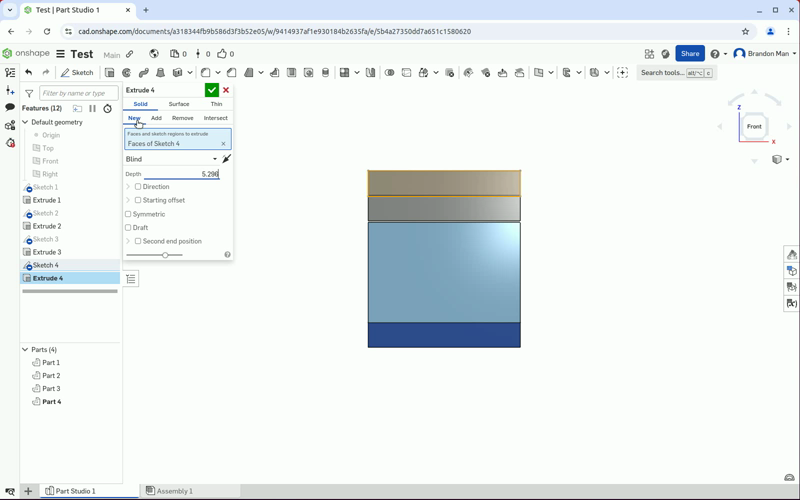
key(enter)
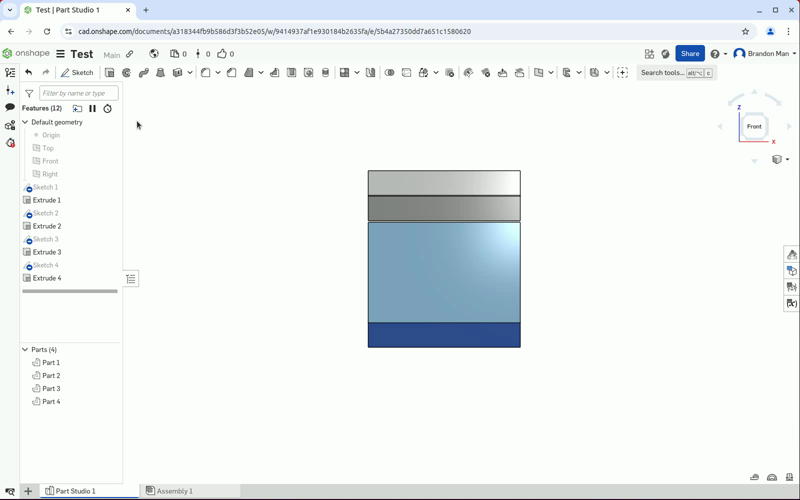
key(shift+h)
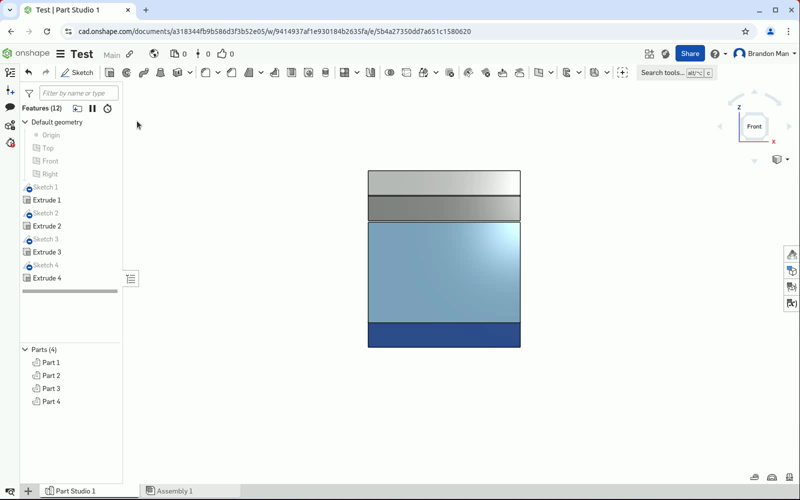
key(shift+h)
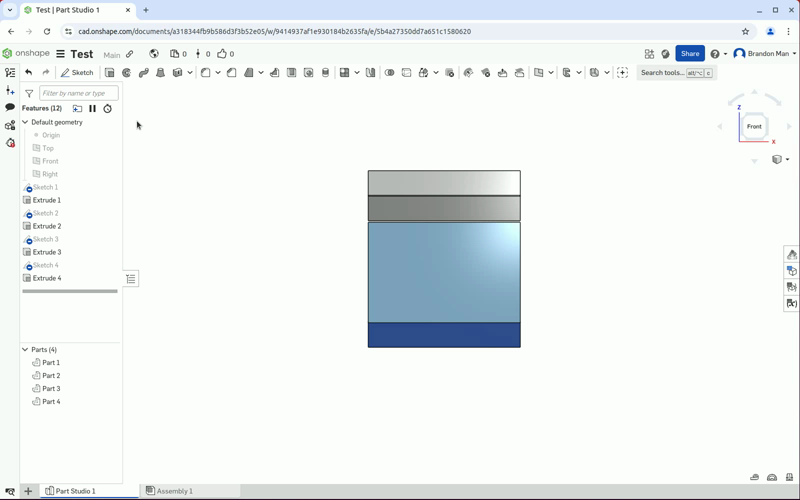
mouse_move(73, 189)
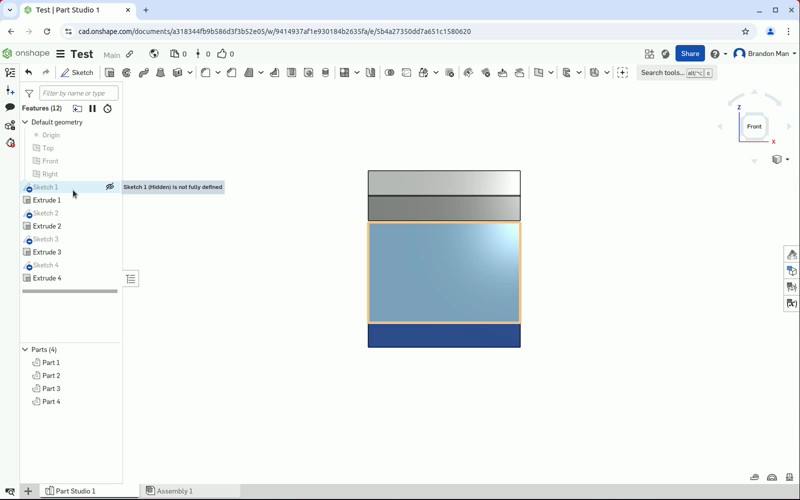
click(73, 189)
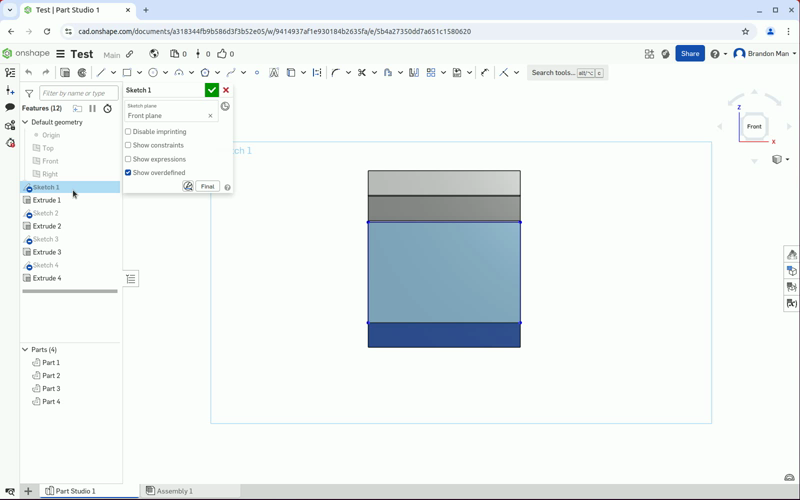
mouse_move(229, 92)
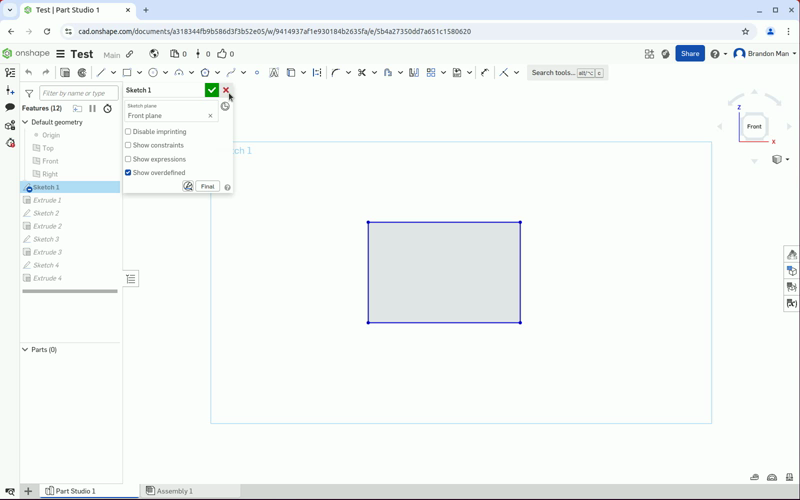
click(229, 92)
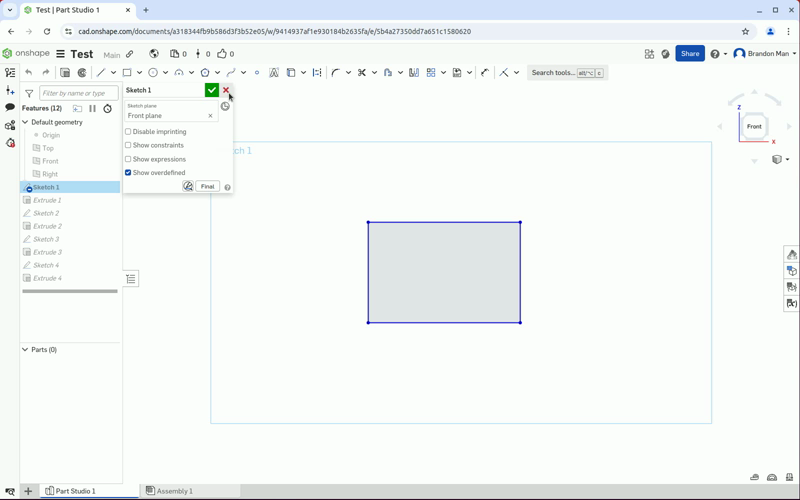
key(shift+s)
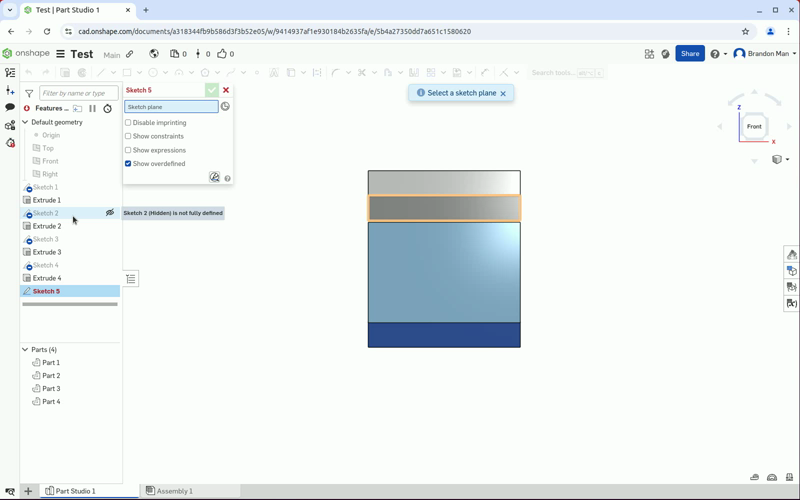
scroll(3)
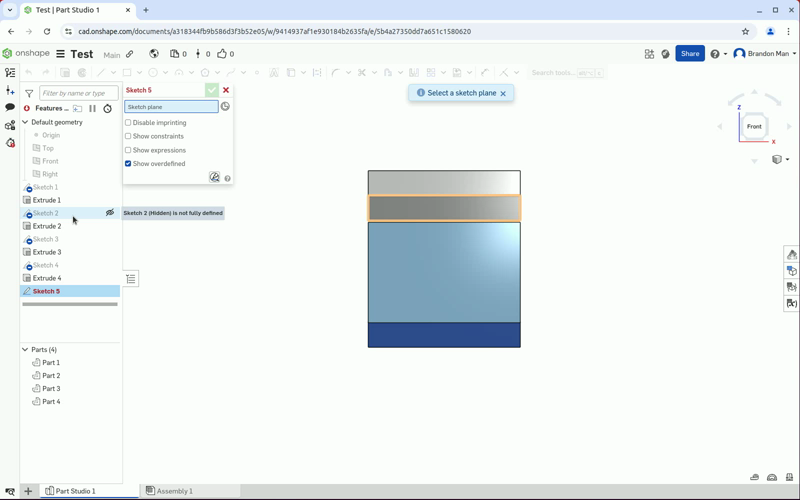
mouse_move(73, 163)
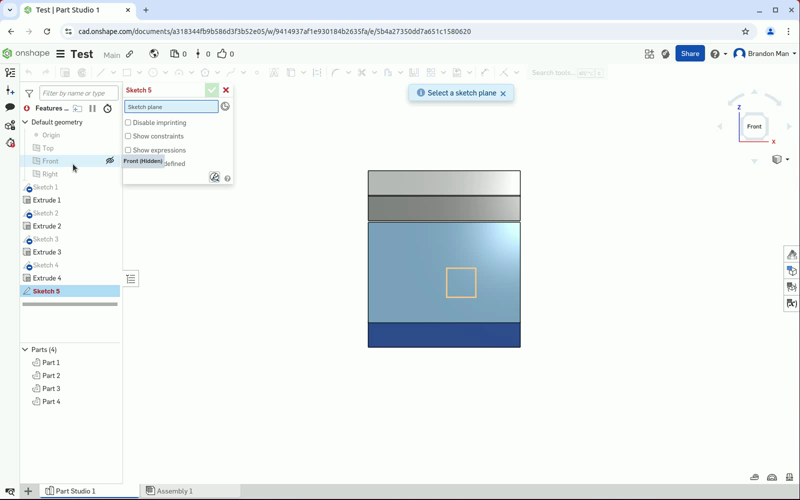
click(73, 163)
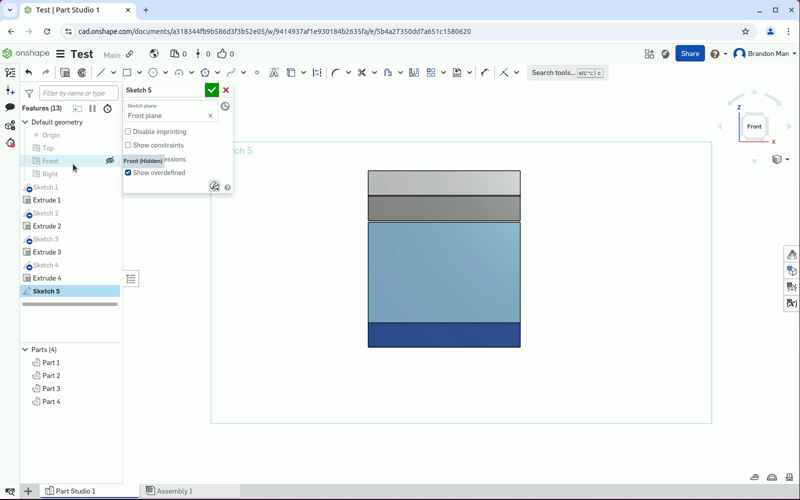
mouse_move(73, 352)
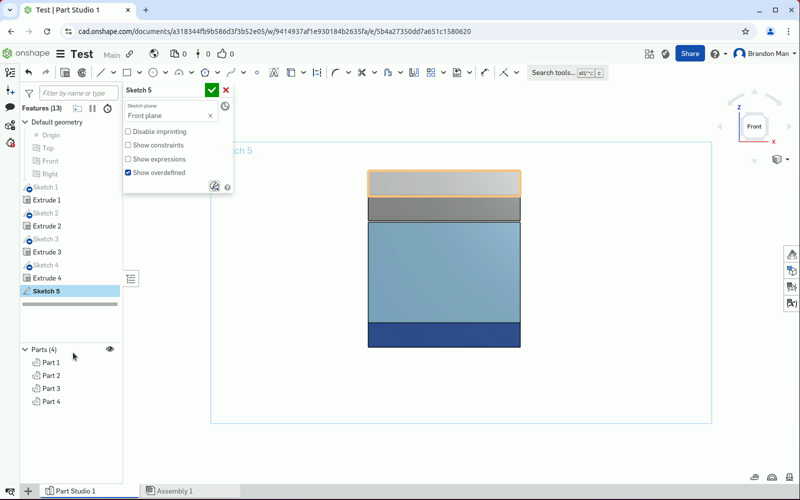
key(y)
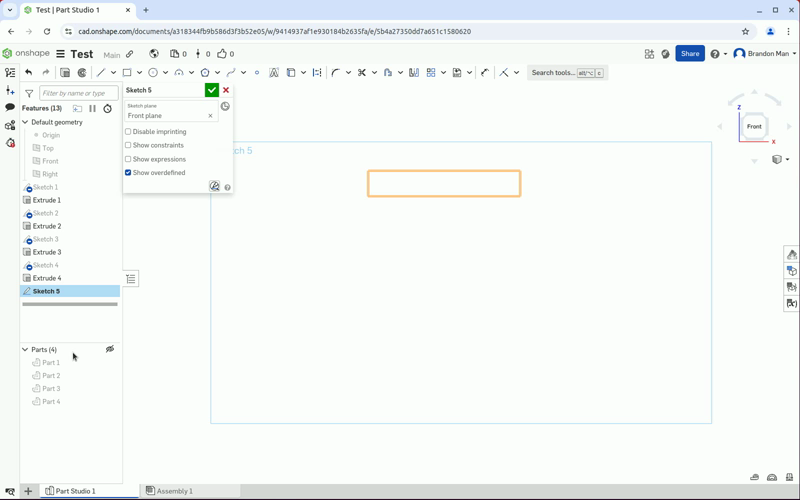
key(l)
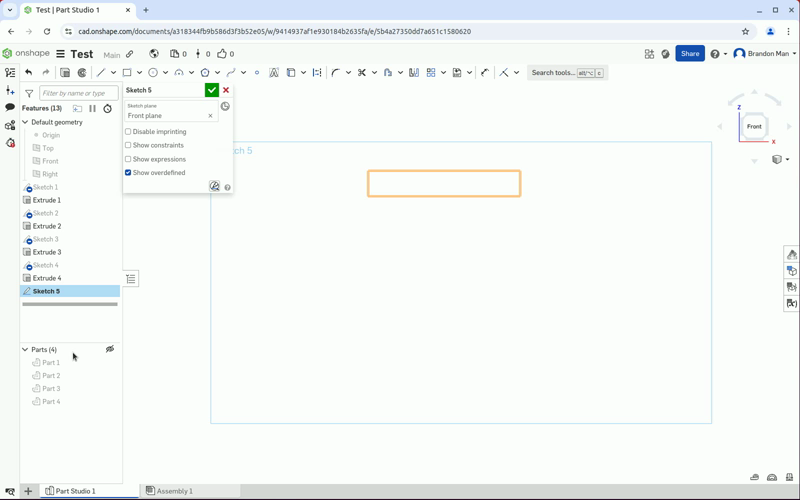
key_down(shift)
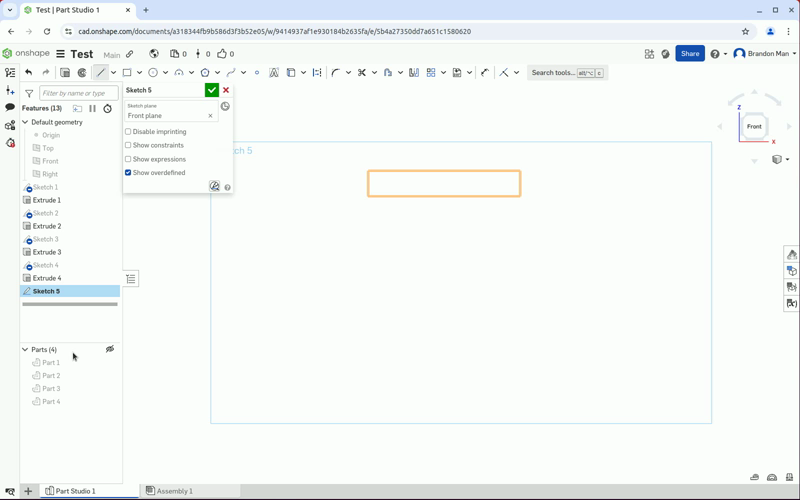
mouse_move(368, 373)
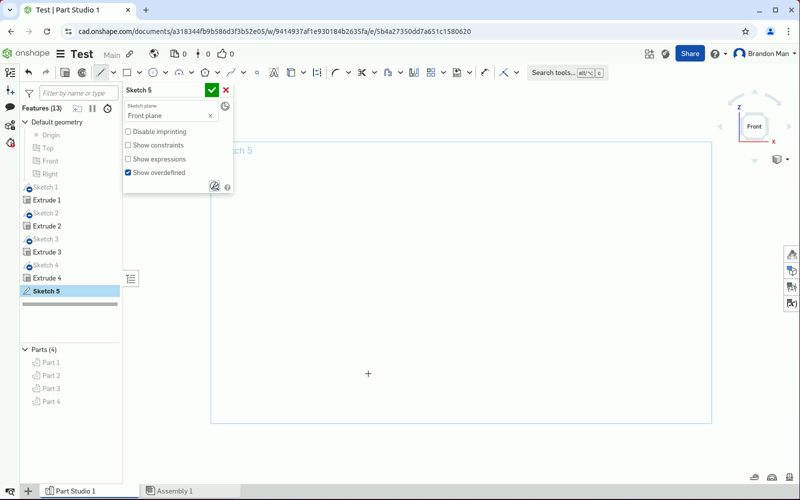
click(368, 373)
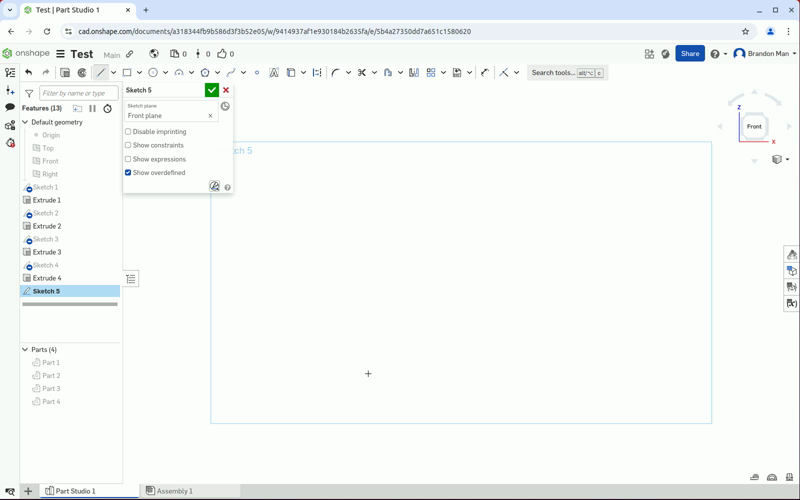
key_up(shift)
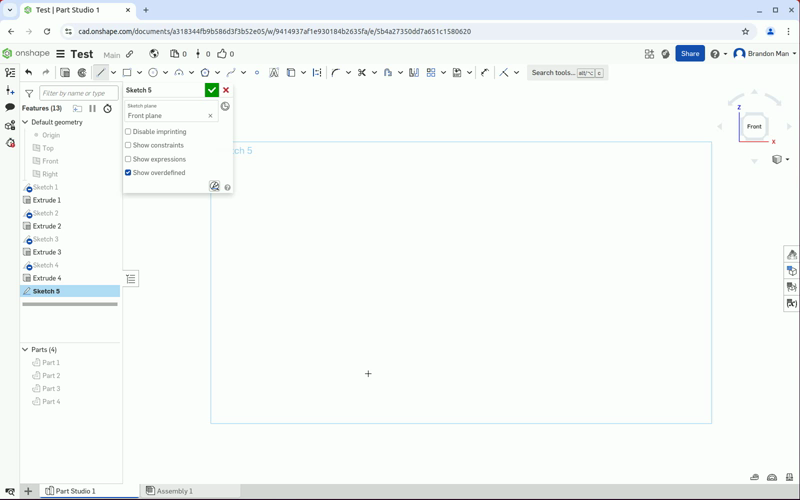
key_down(shift)
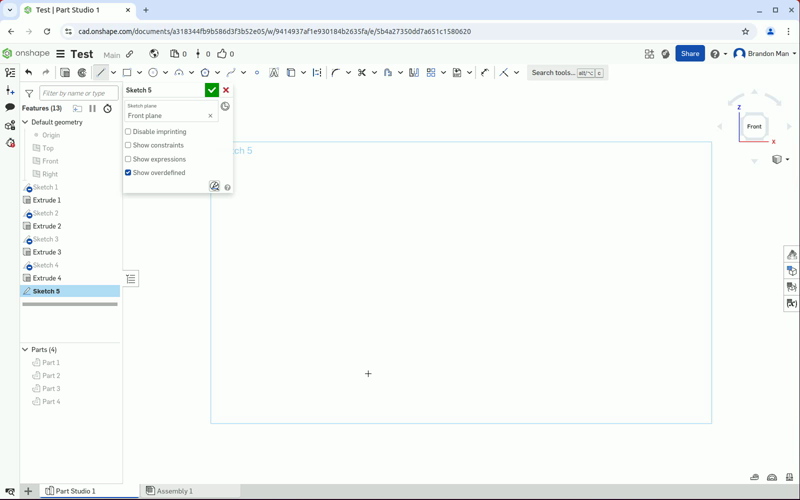
mouse_move(520, 373)
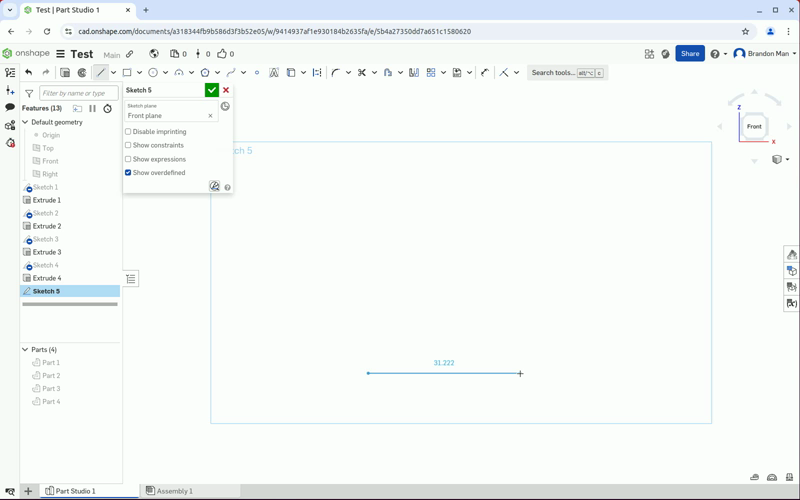
click(520, 373)
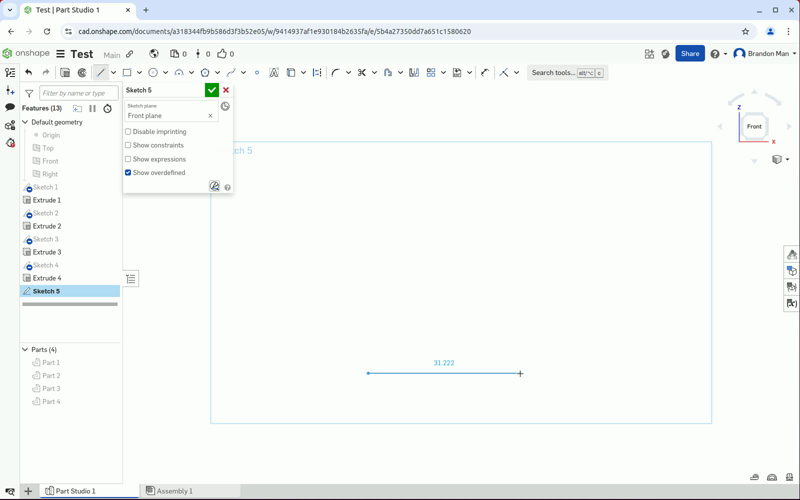
key_up(shift)
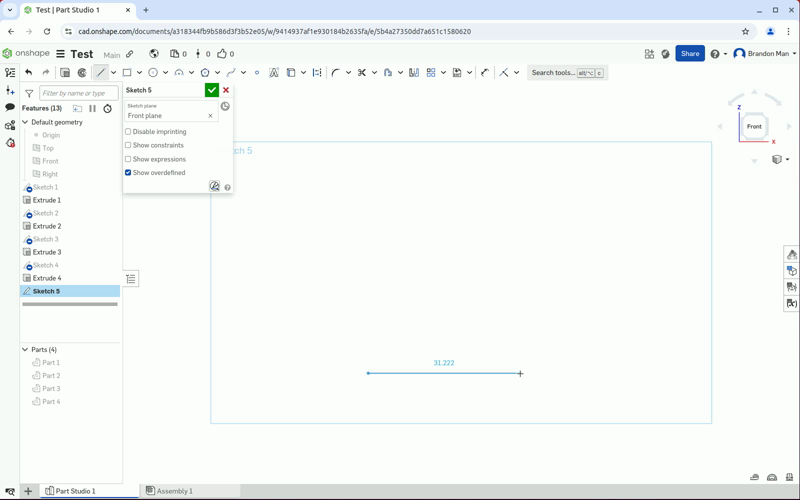
key_down(shift)
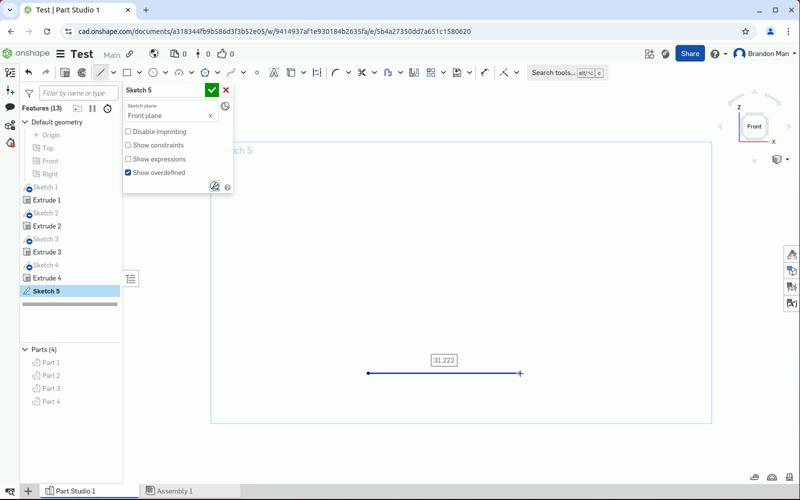
mouse_move(550, 373)
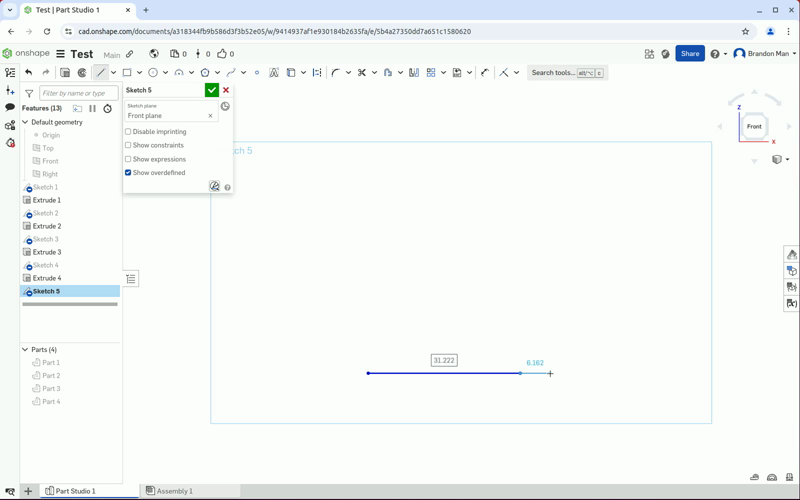
mouse_move(520, 347)
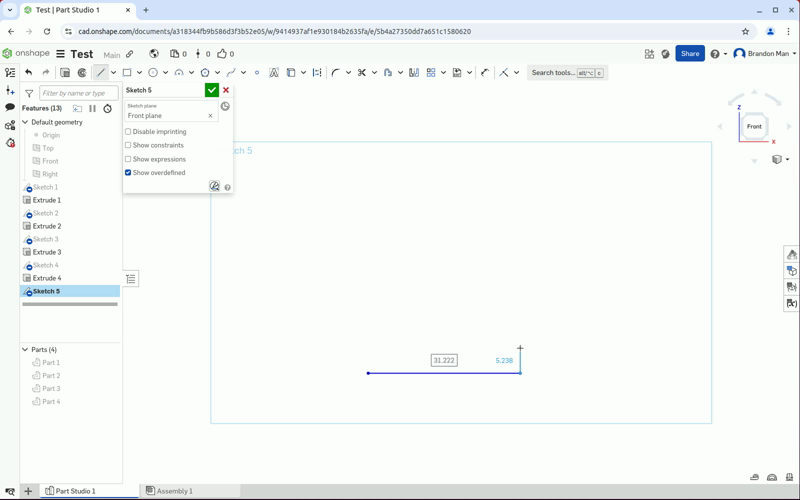
click(520, 347)
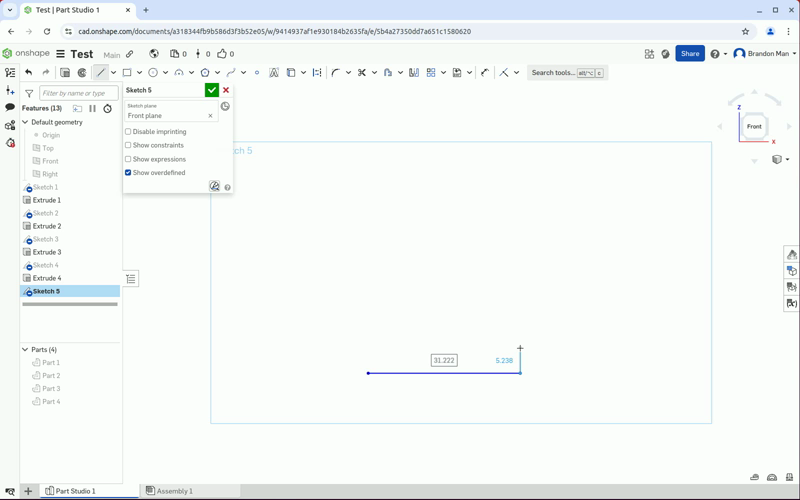
key_up(shift)
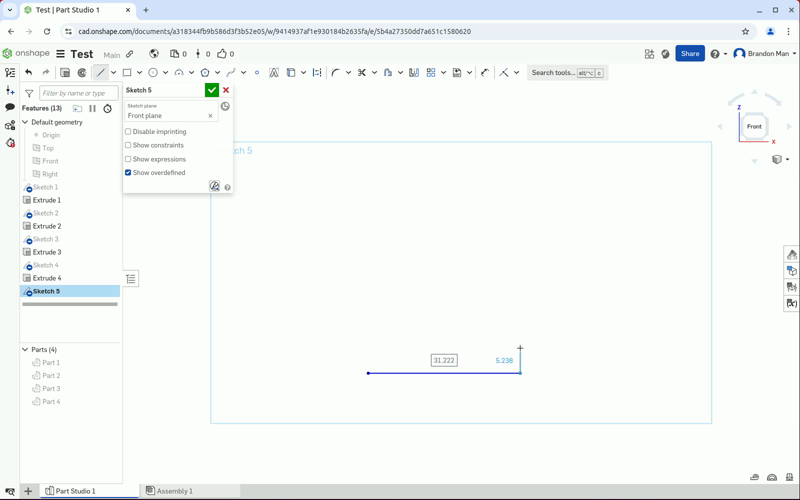
key_down(shift)
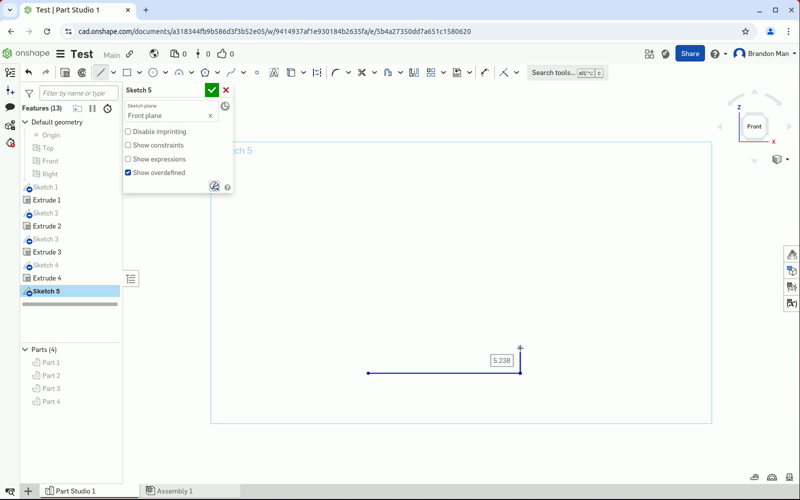
mouse_move(368, 347)
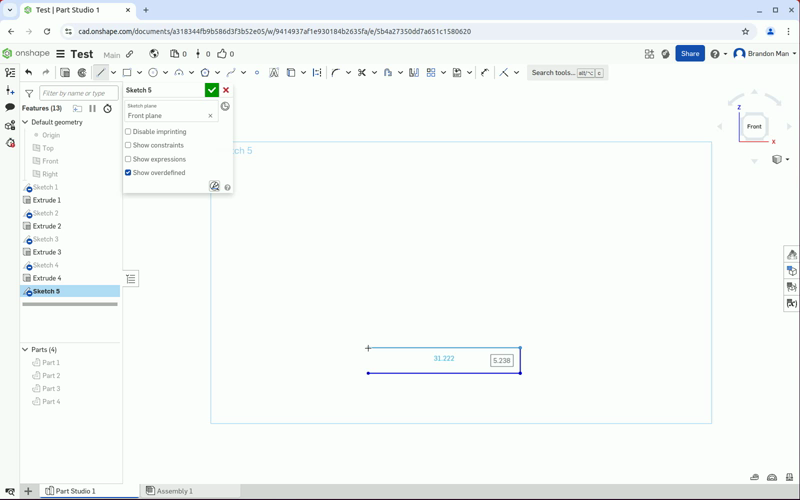
click(368, 347)
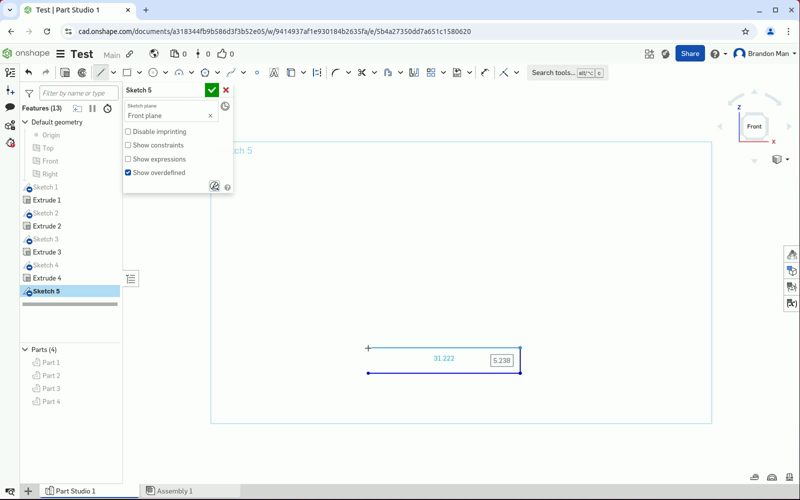
key_up(shift)
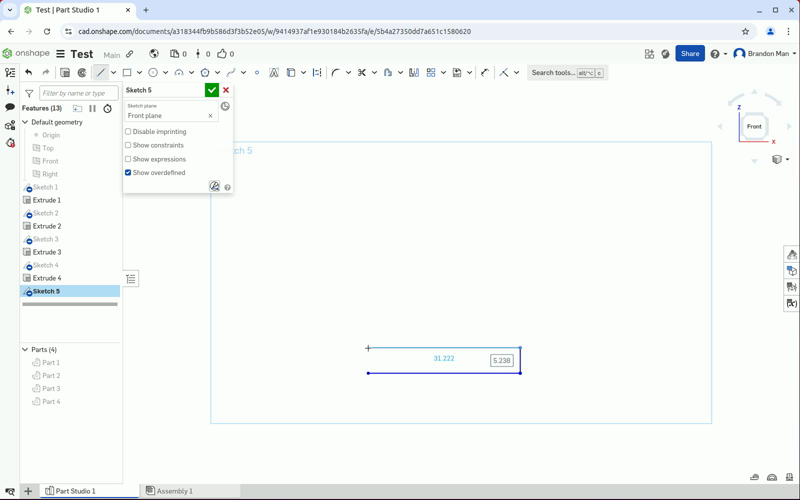
mouse_move(398, 347)
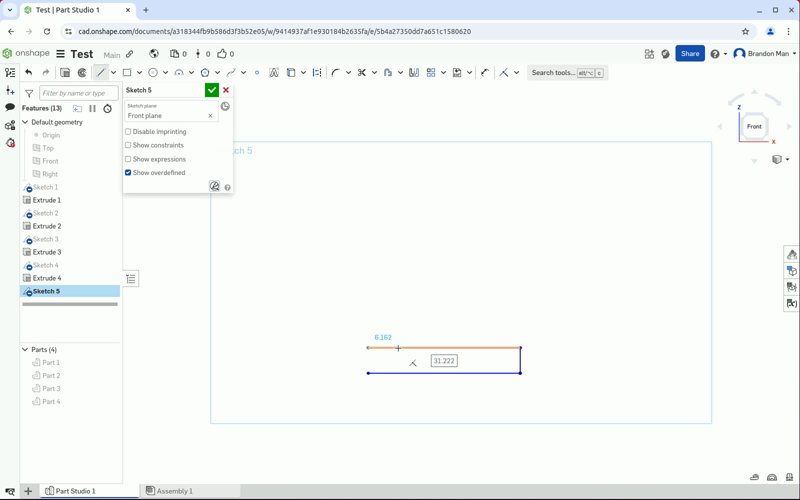
key_down(shift)
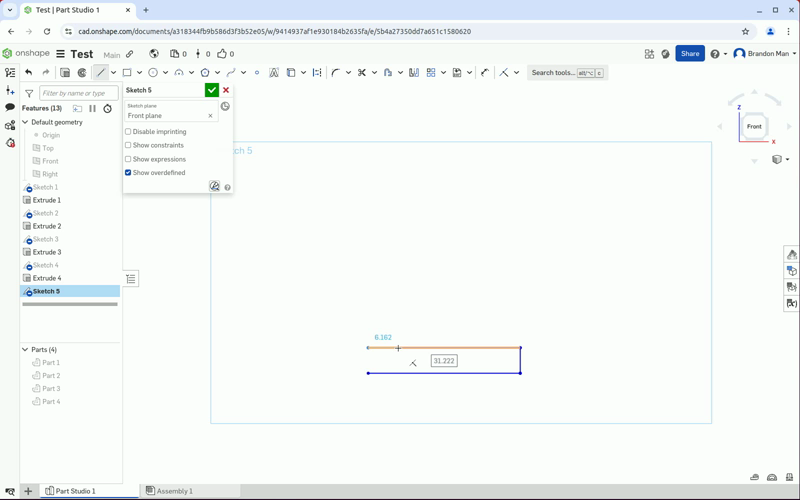
mouse_move(368, 373)
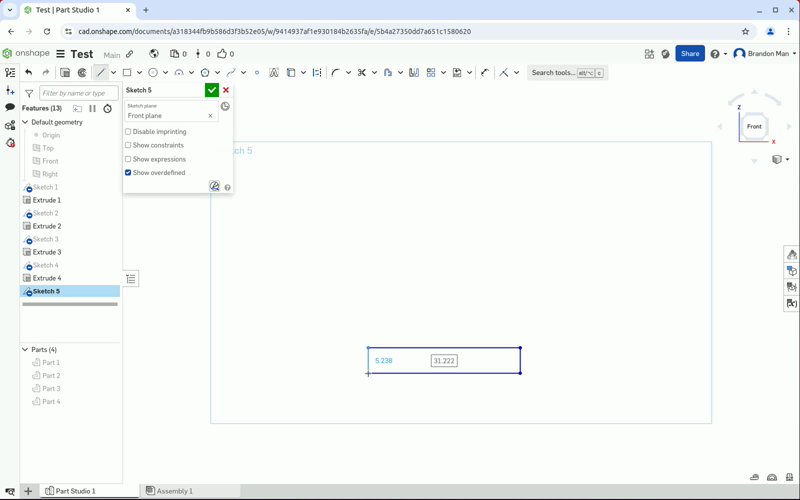
key_up(shift)
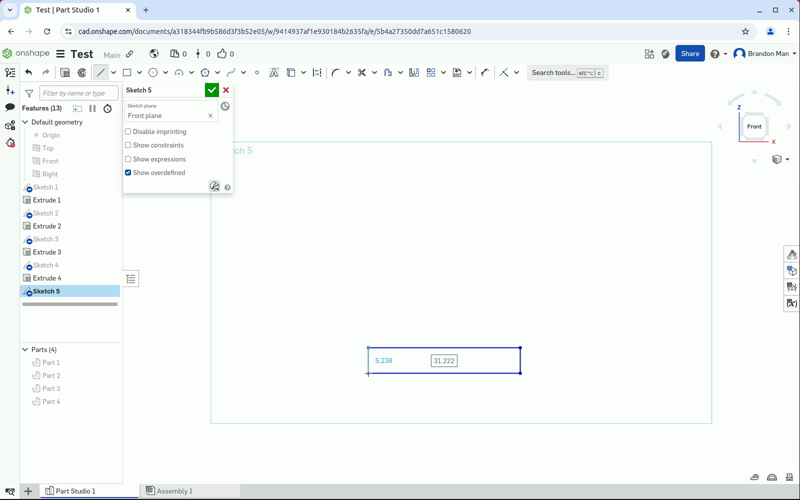
click(368, 373)
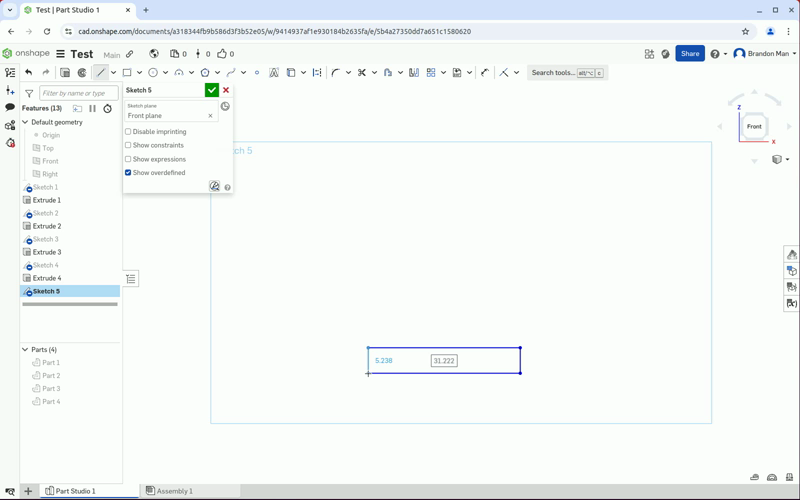
key(esc)
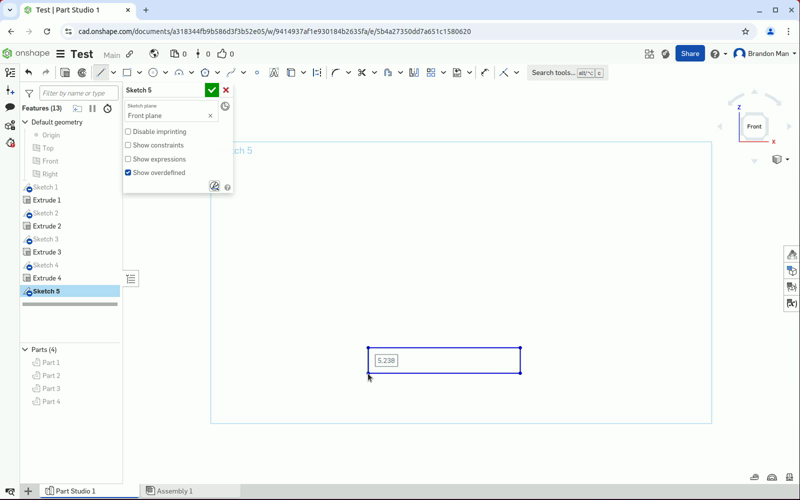
mouse_move(491, 363)
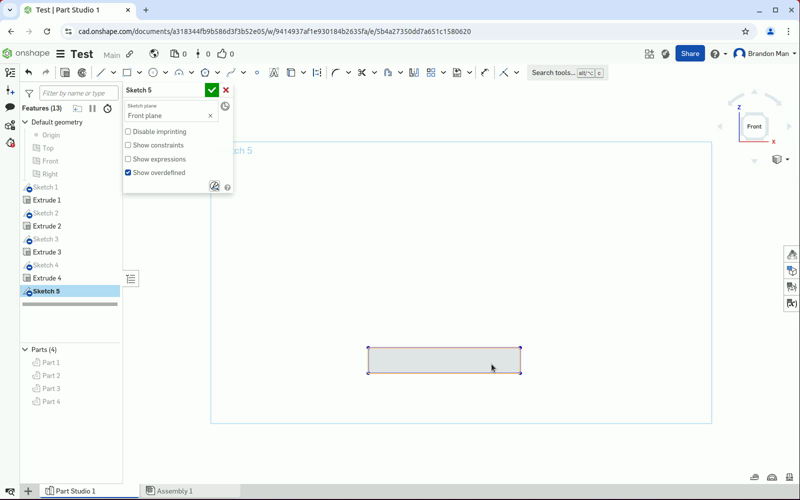
click(491, 363)
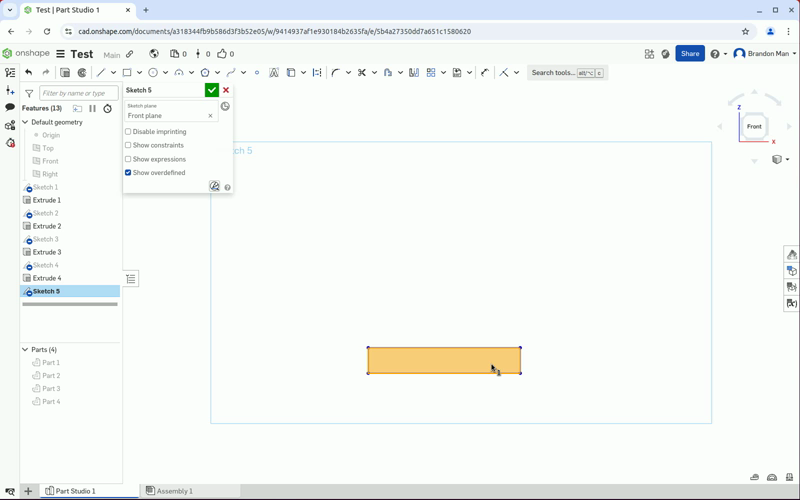
mouse_move(73, 352)
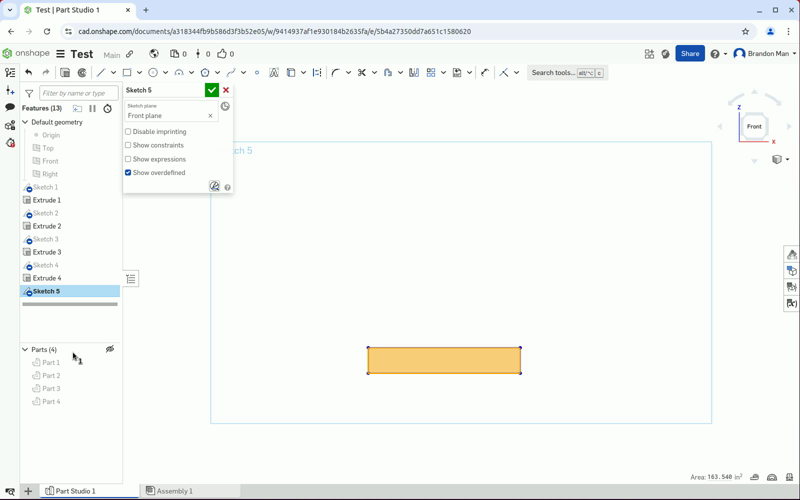
key(shift+y)
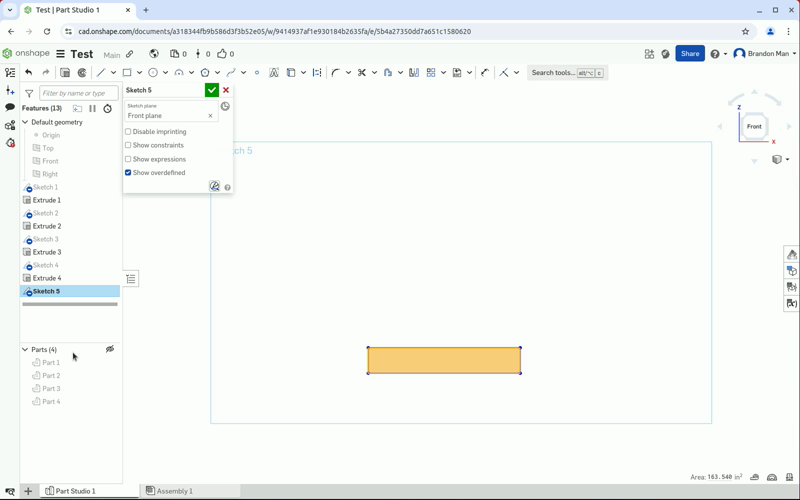
key(shift+e)
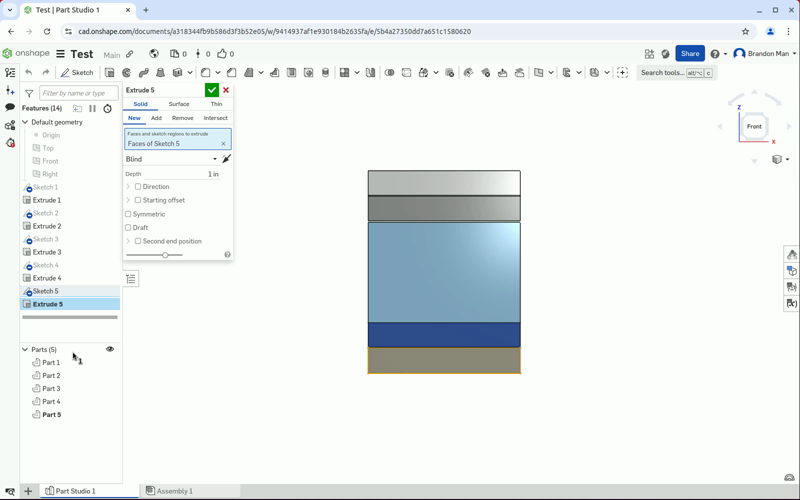
mouse_move(143, 106)
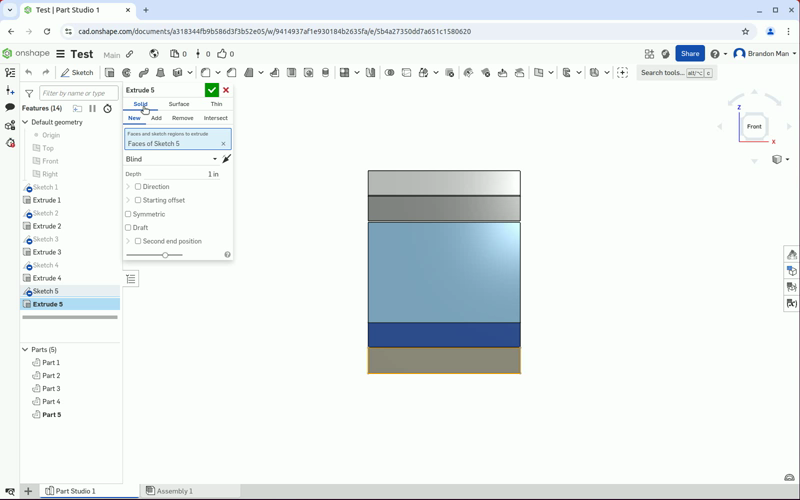
click(143, 106)
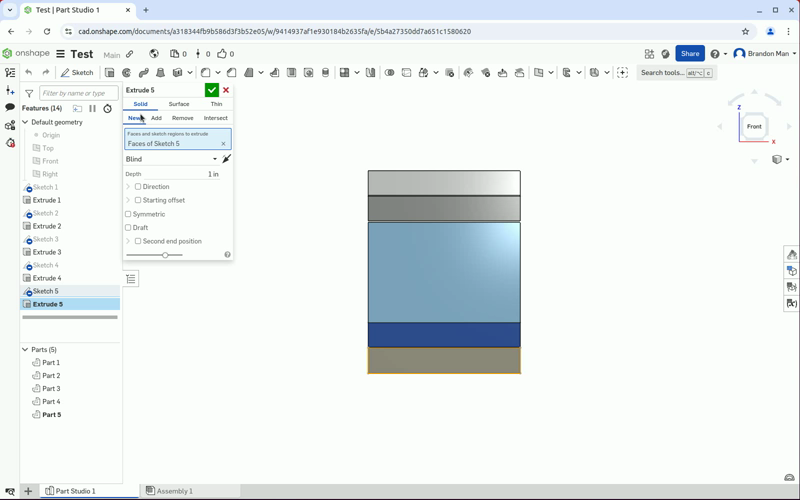
mouse_move(137, 120)
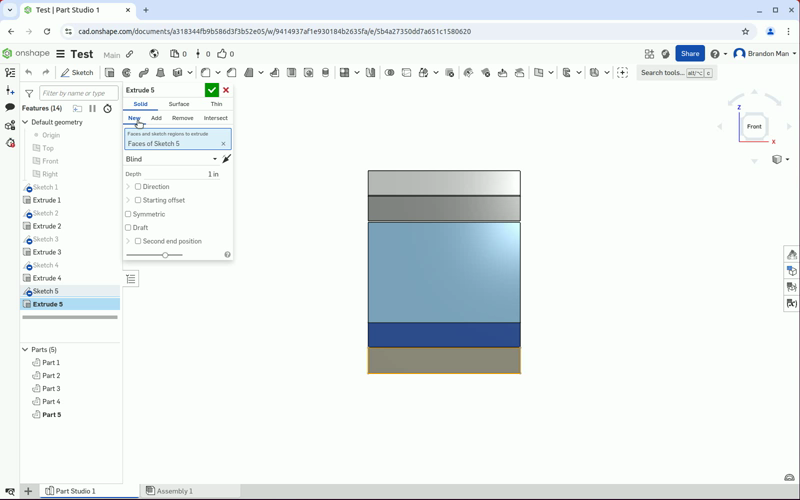
click(137, 120)
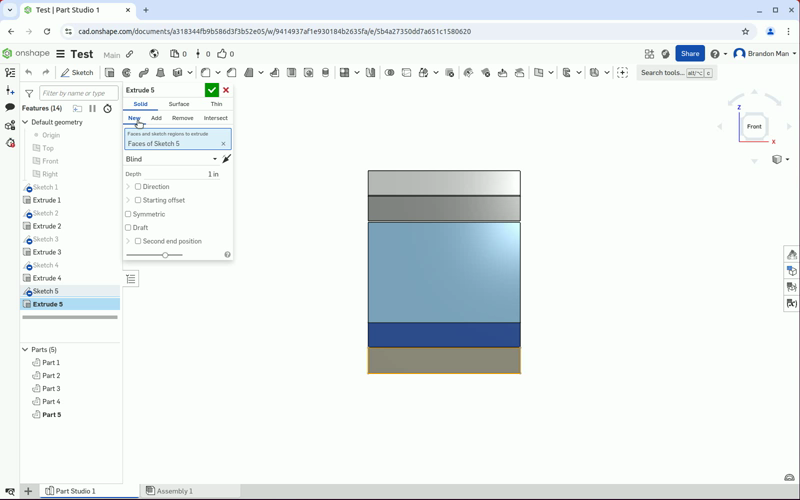
key(tab, 4)
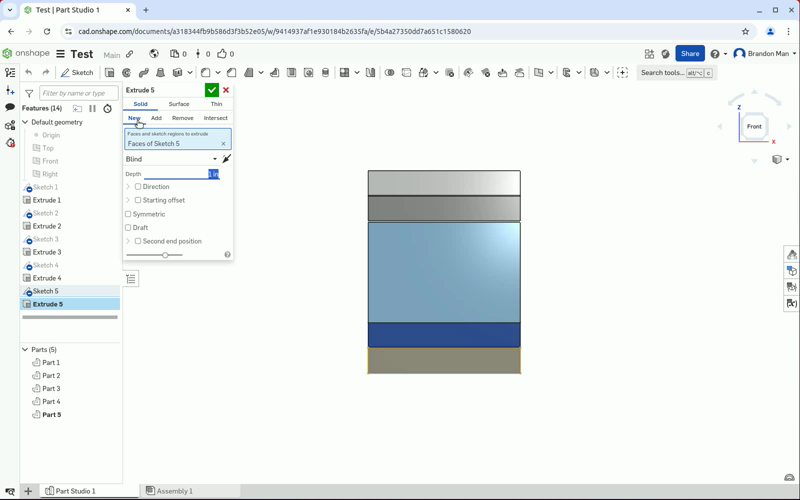
text(5.296)
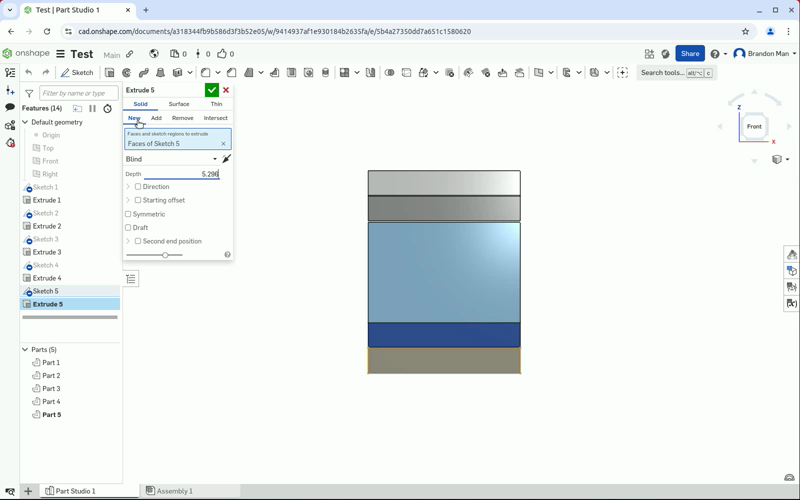
key(enter)
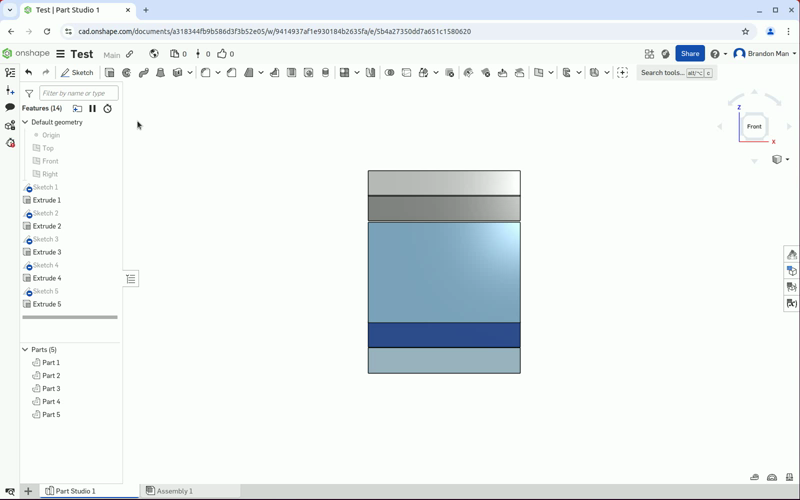
key(shift+h)
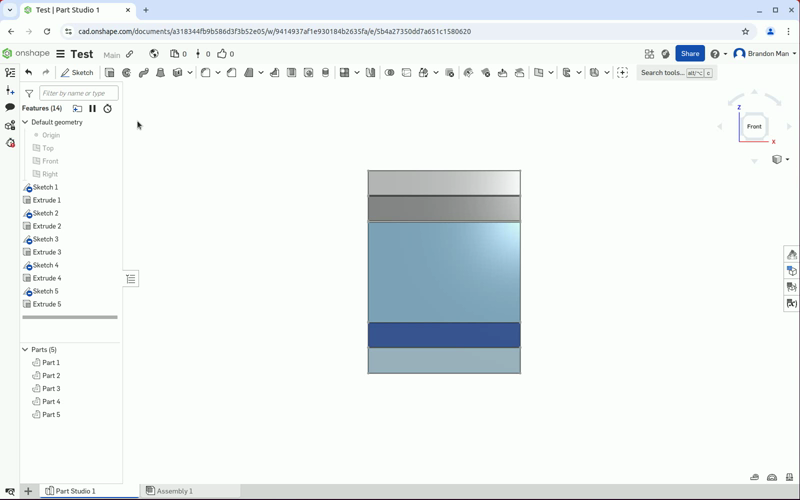
key(shift+h)
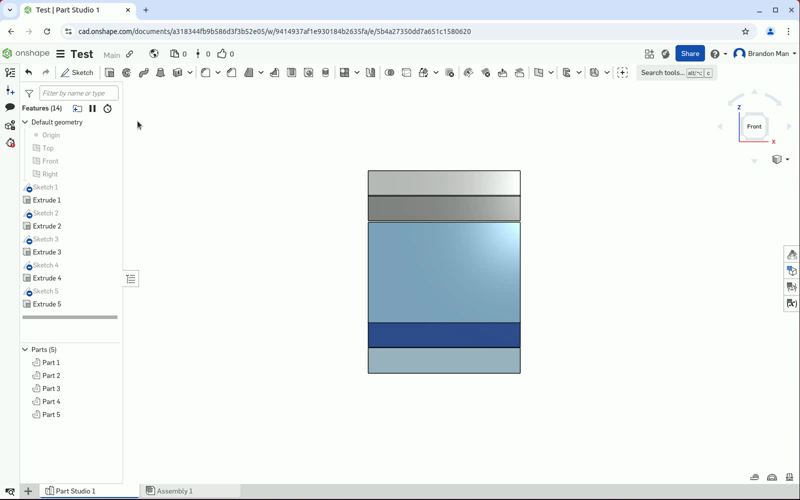
mouse_move(73, 189)
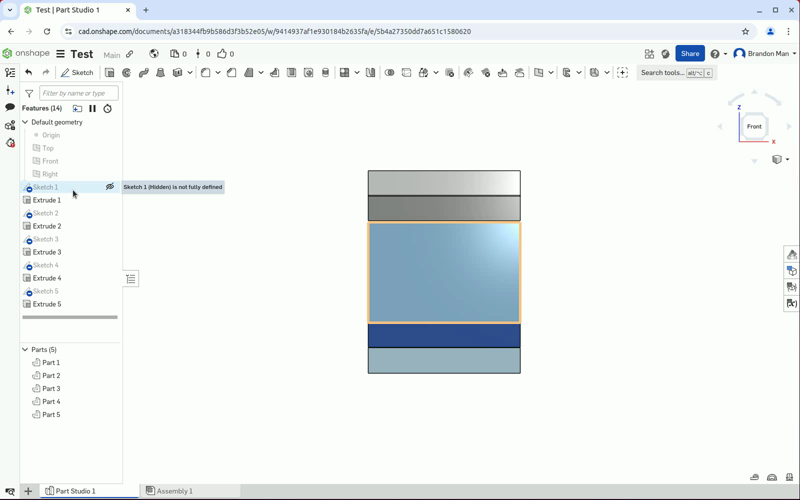
click(73, 189)
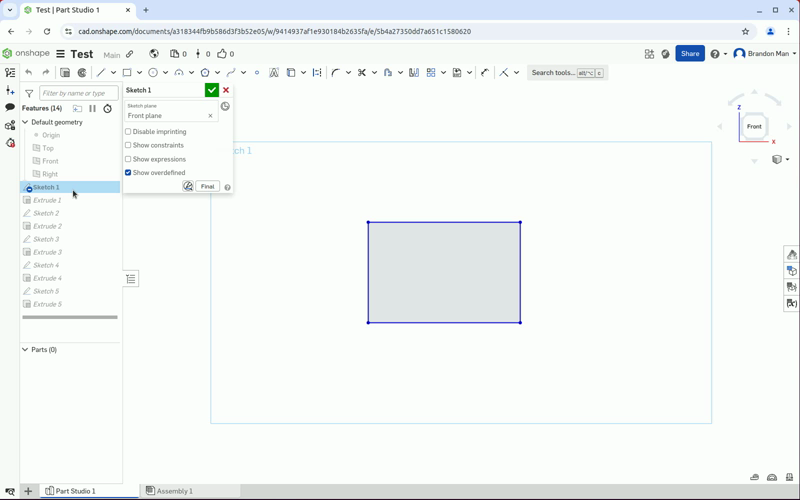
mouse_move(229, 92)
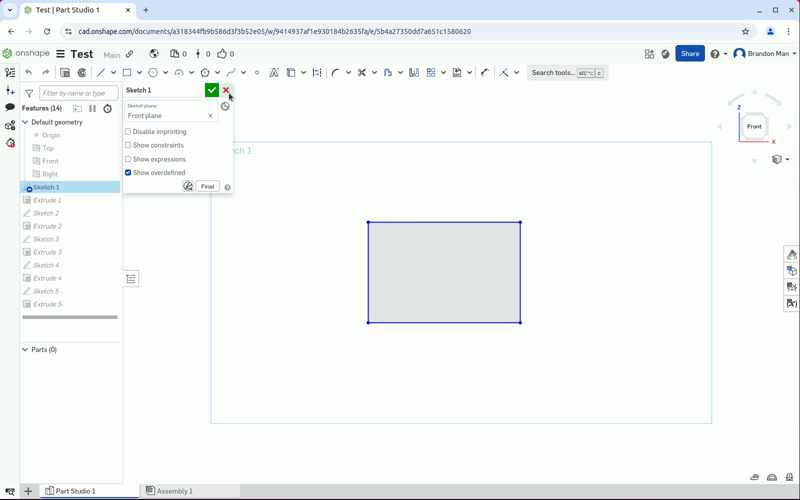
click(229, 92)
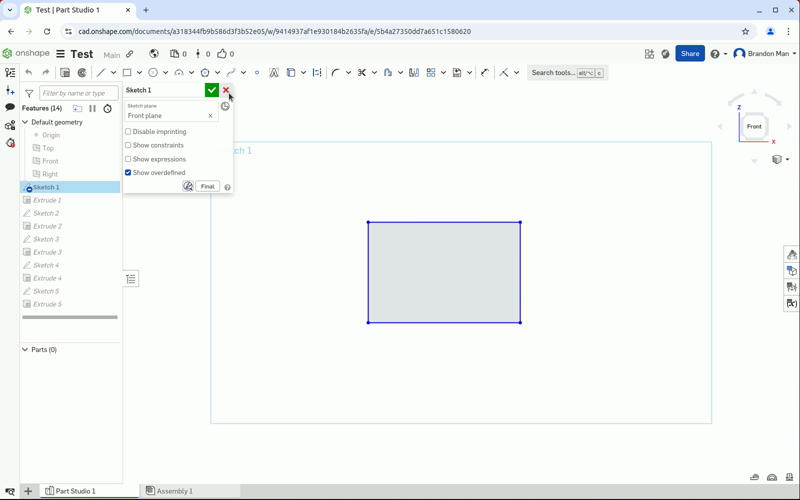
key(shift+s)
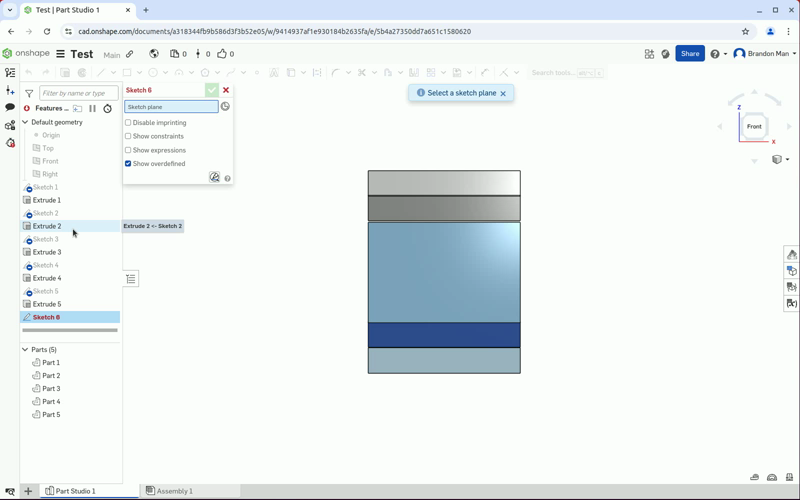
scroll(3)
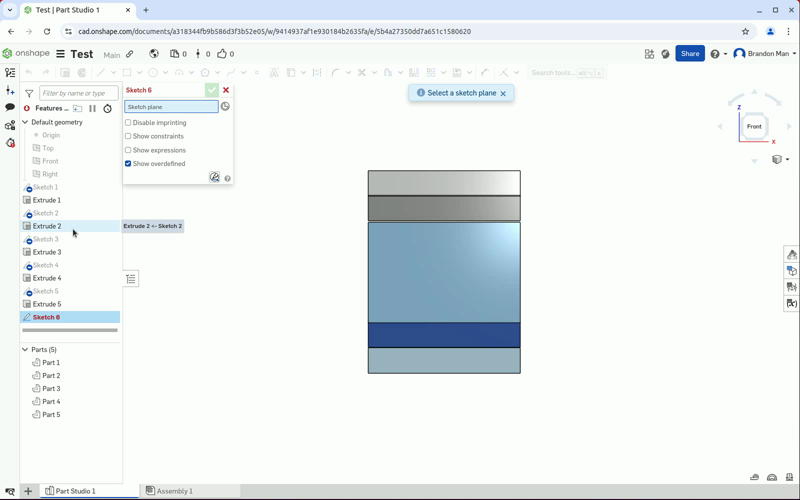
mouse_move(73, 163)
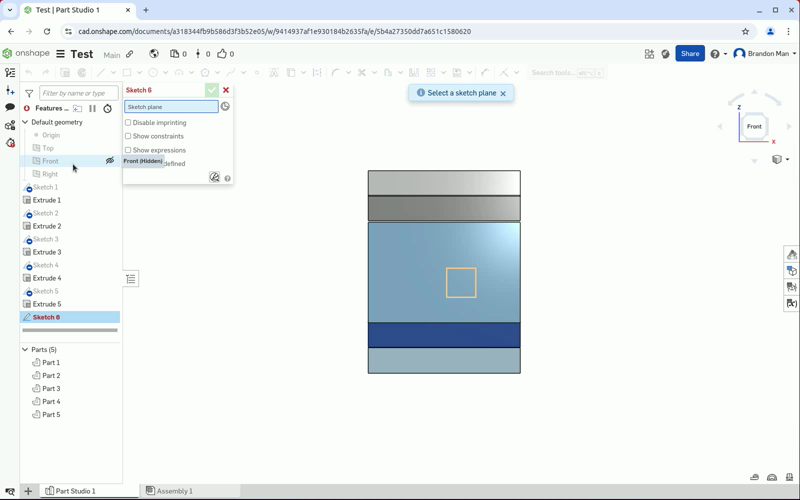
click(73, 163)
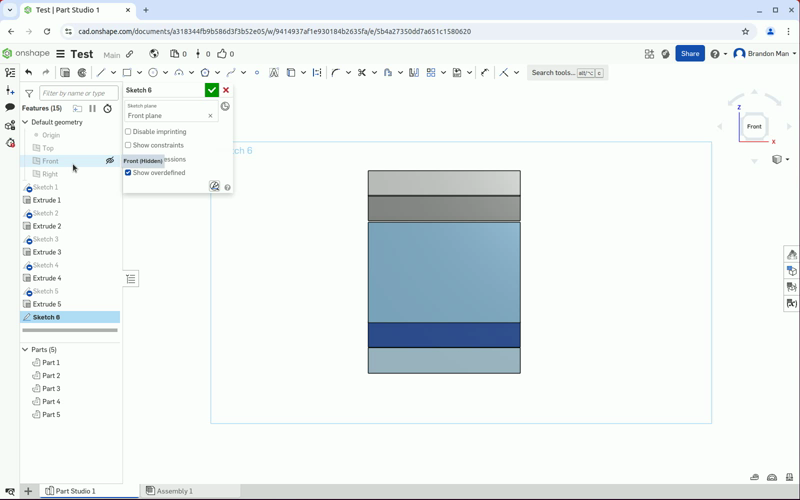
mouse_move(73, 352)
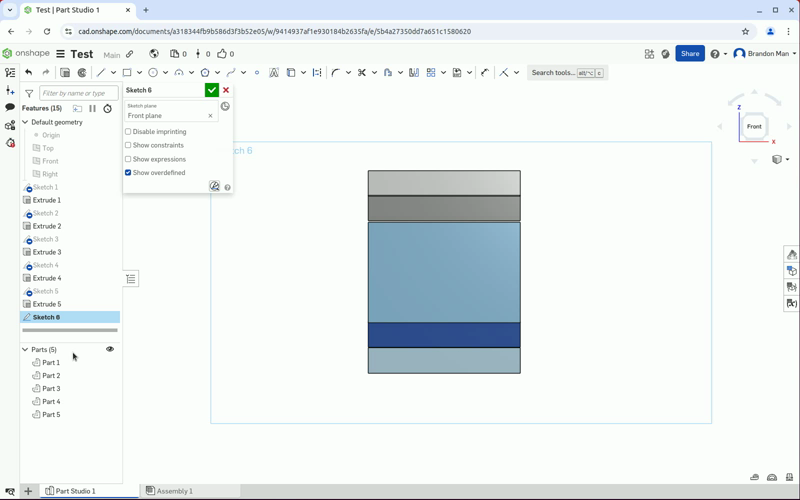
key(y)
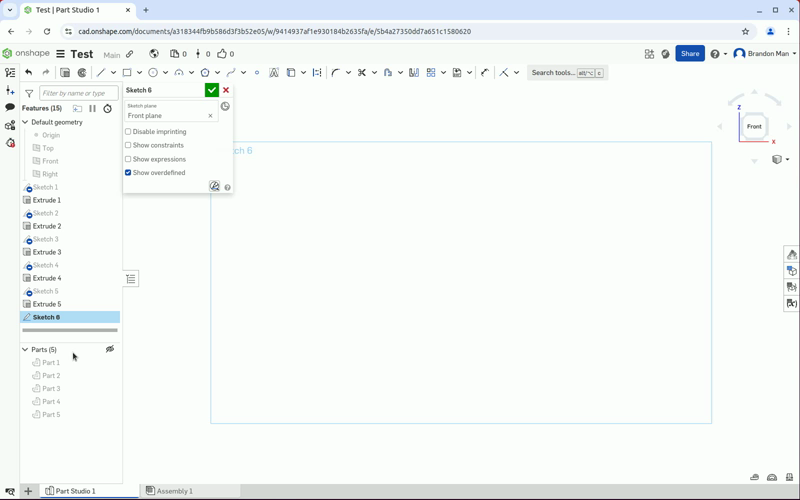
key(l)
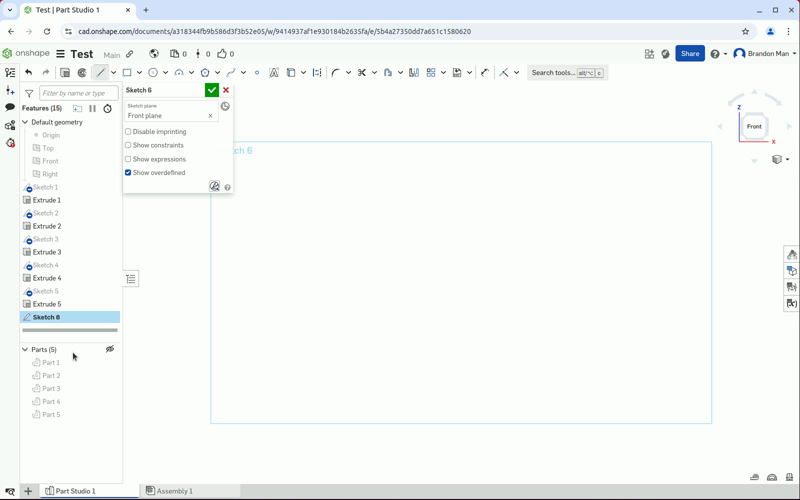
key_down(shift)
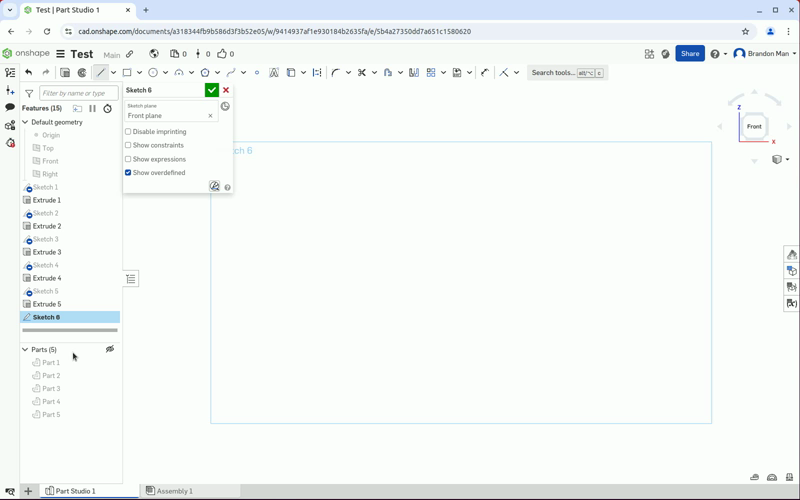
mouse_move(368, 373)
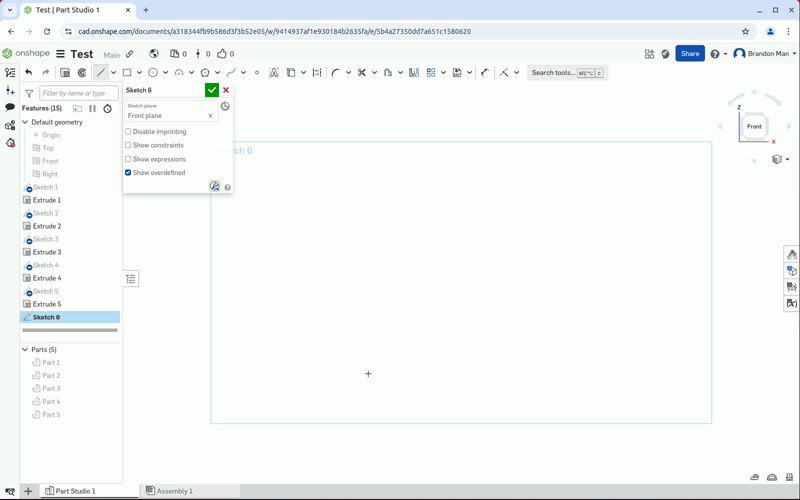
click(368, 373)
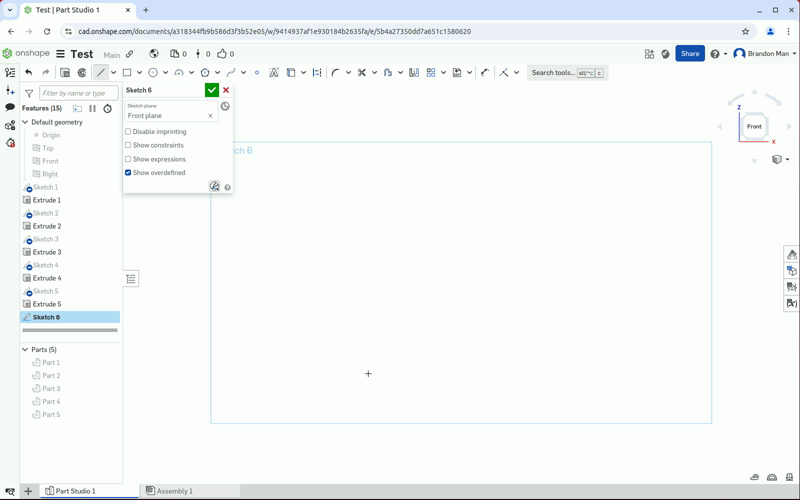
key_up(shift)
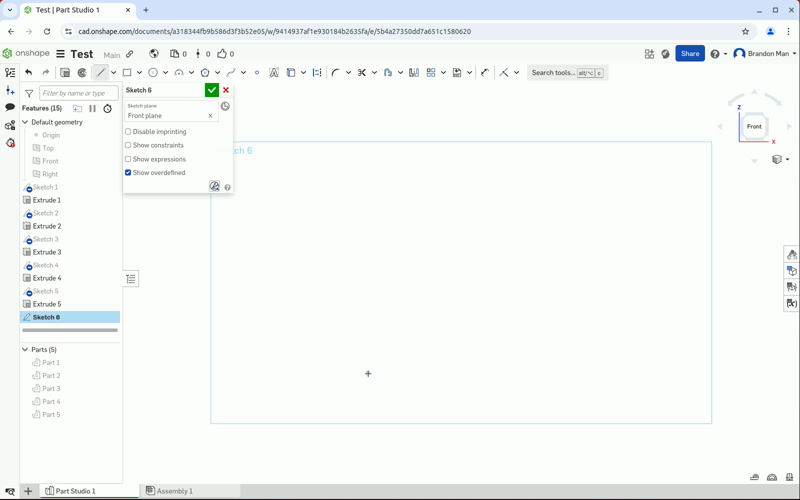
key_down(shift)
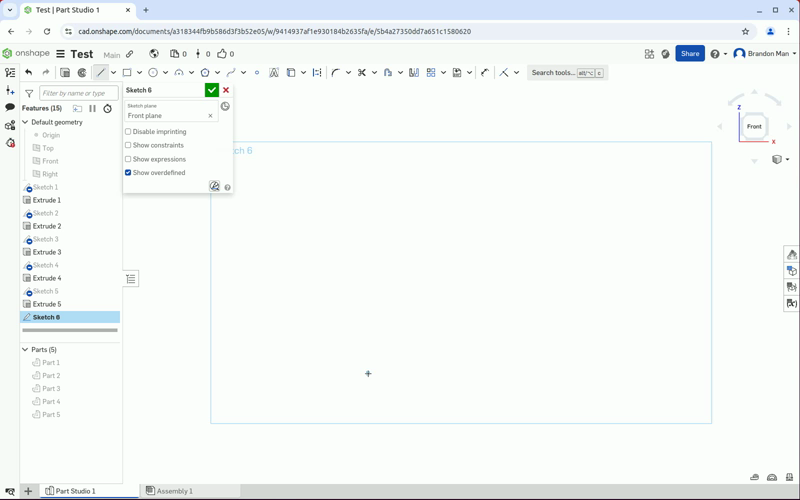
mouse_move(520, 373)
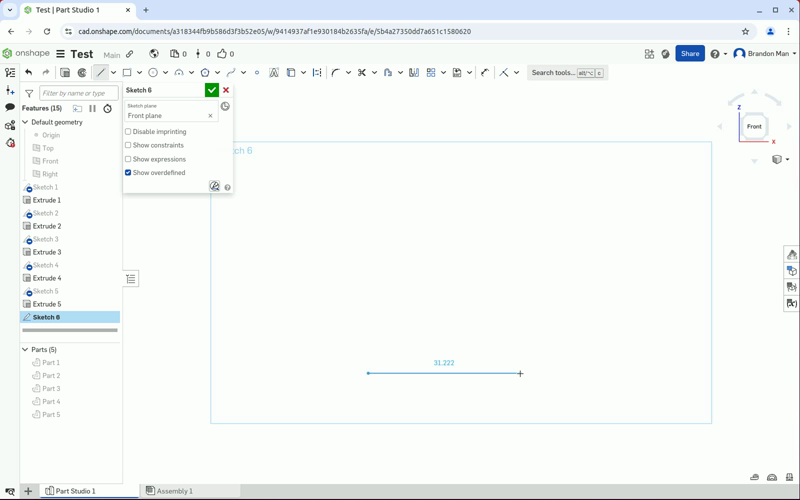
click(520, 373)
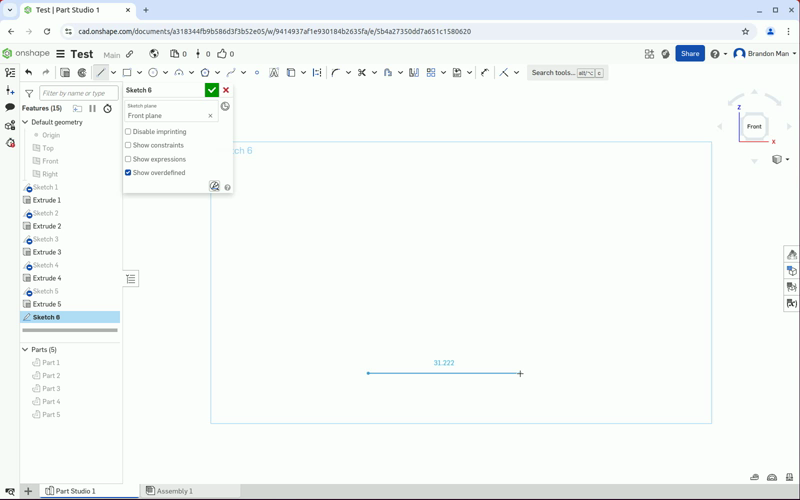
key_up(shift)
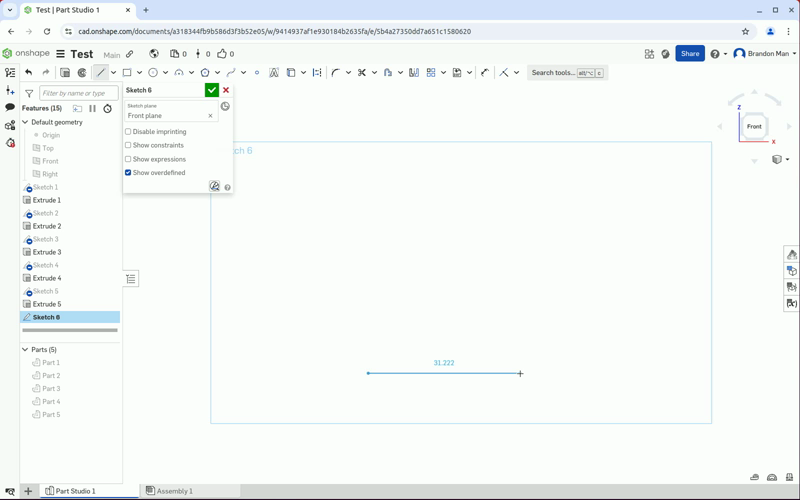
key_down(shift)
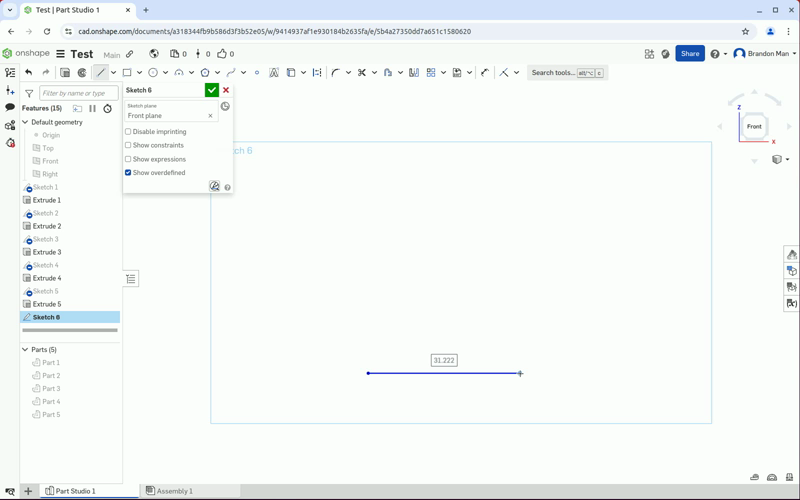
mouse_move(550, 373)
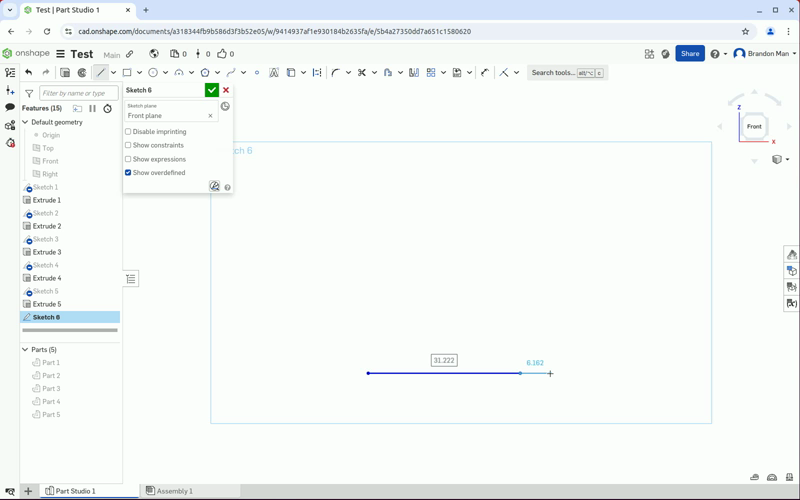
mouse_move(520, 347)
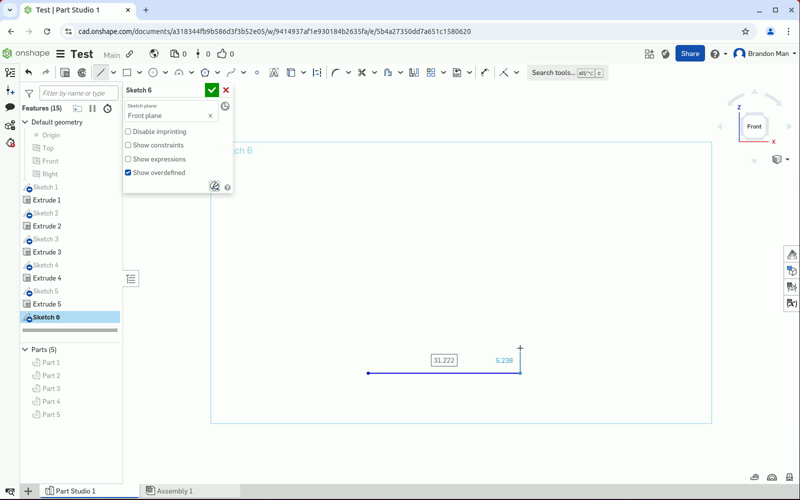
click(520, 347)
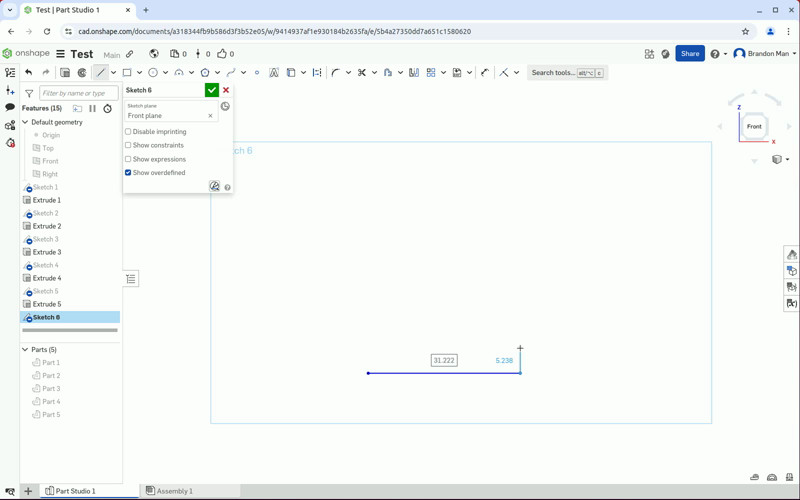
key_up(shift)
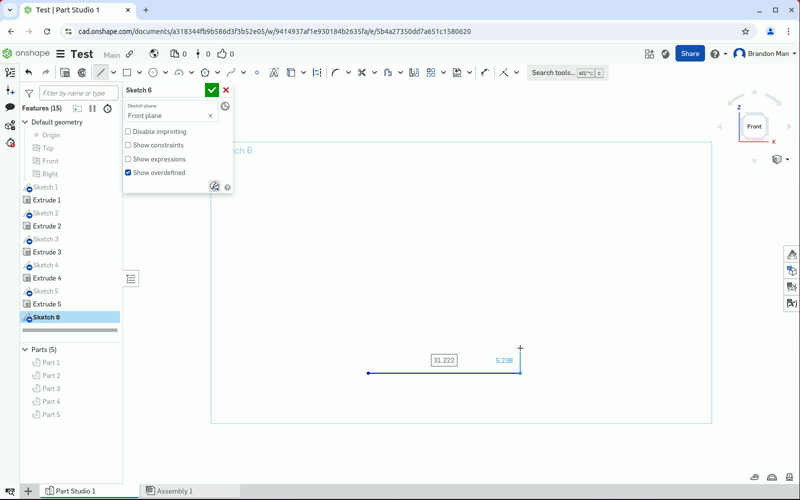
key_down(shift)
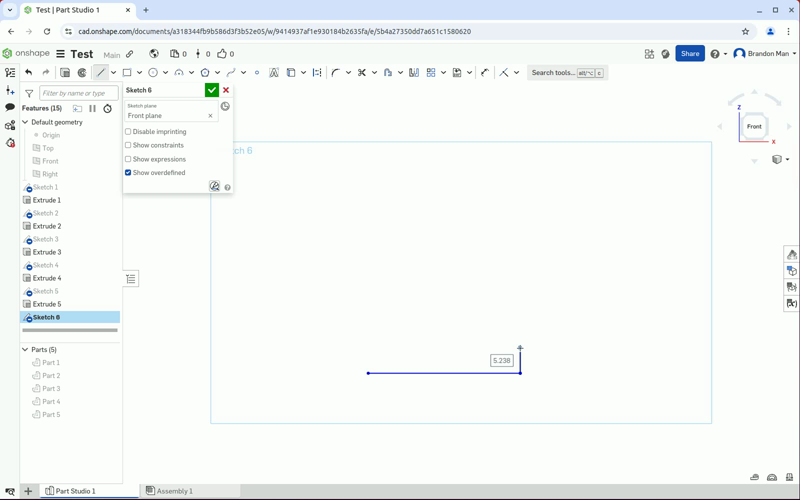
mouse_move(368, 347)
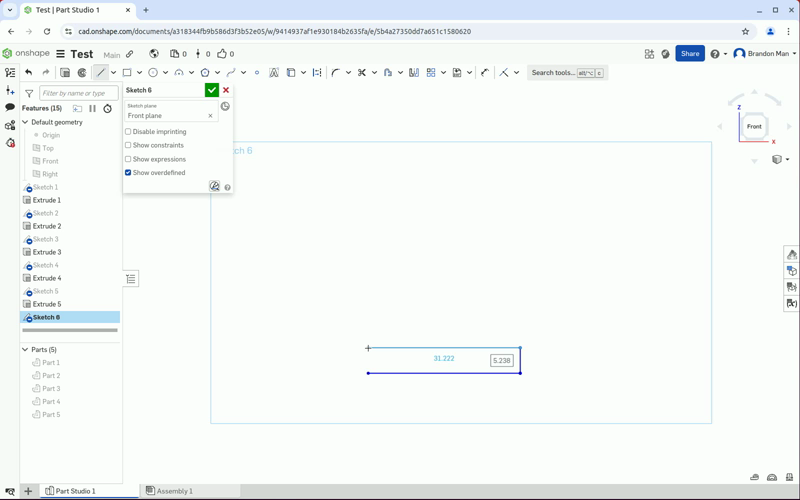
click(368, 347)
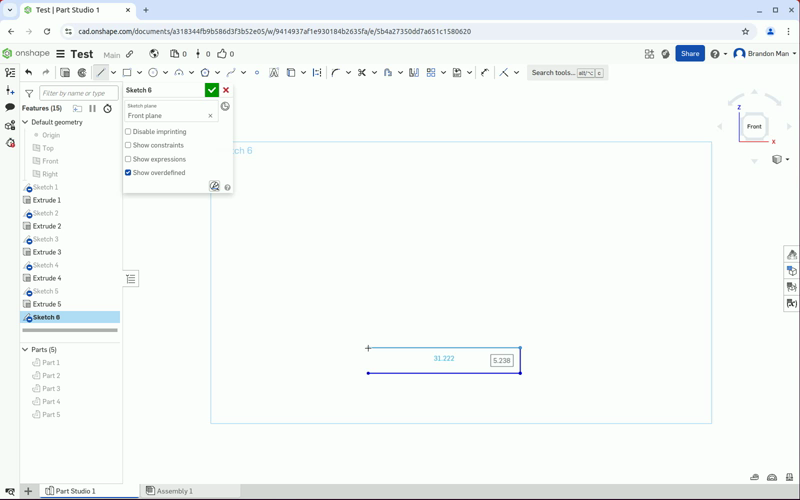
key_up(shift)
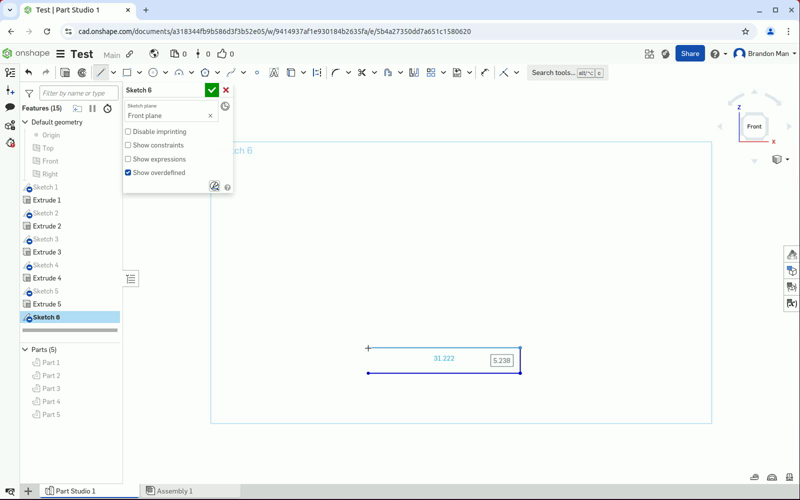
mouse_move(398, 347)
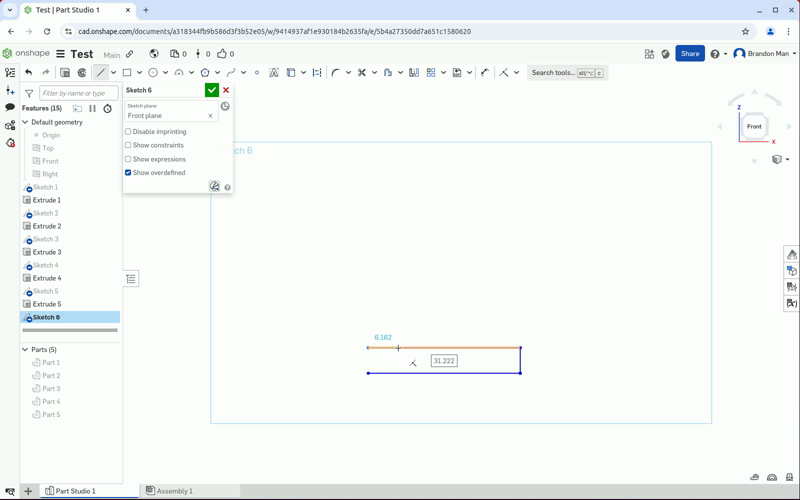
key_down(shift)
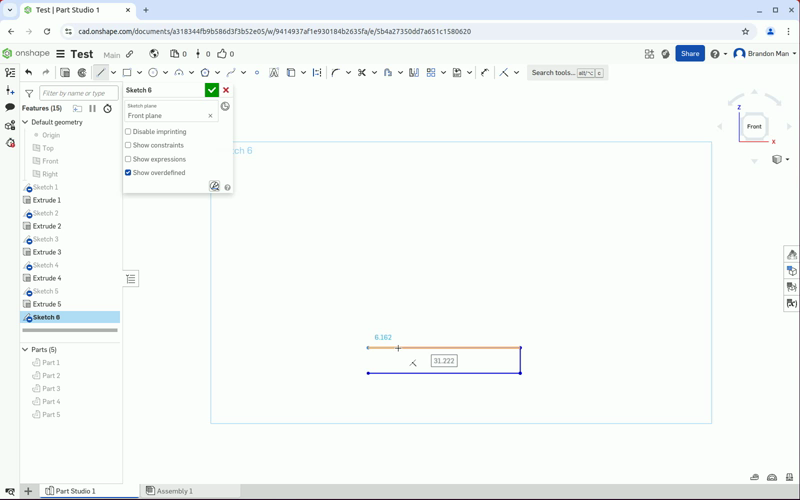
mouse_move(368, 373)
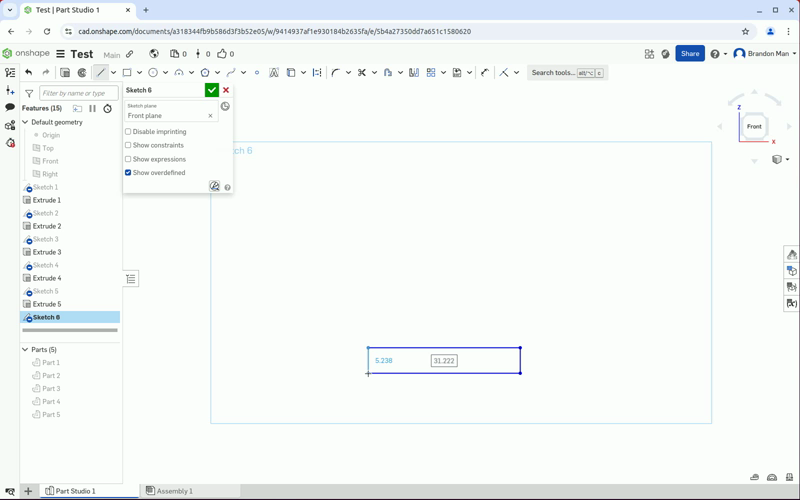
key_up(shift)
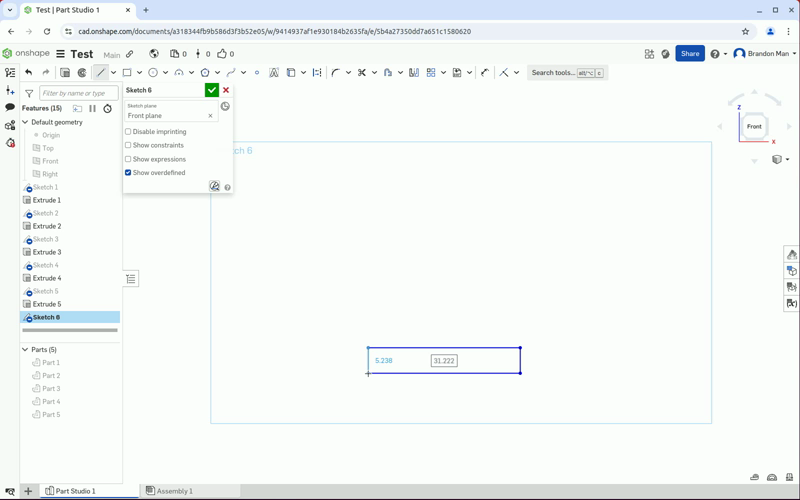
click(368, 373)
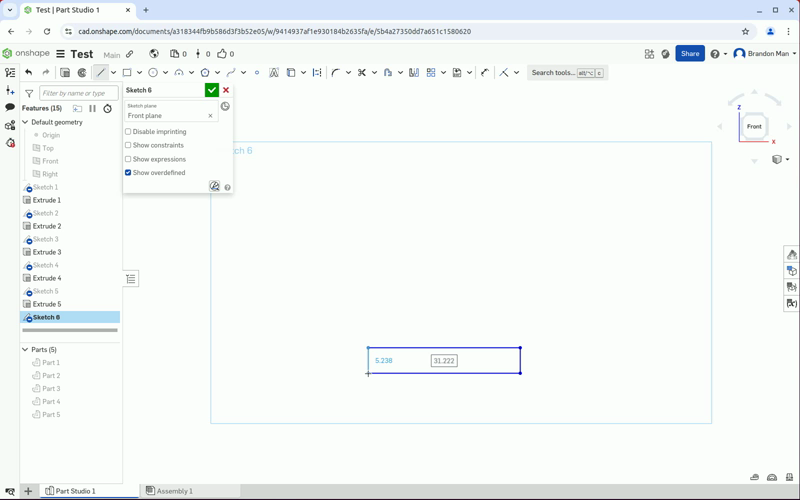
key(esc)
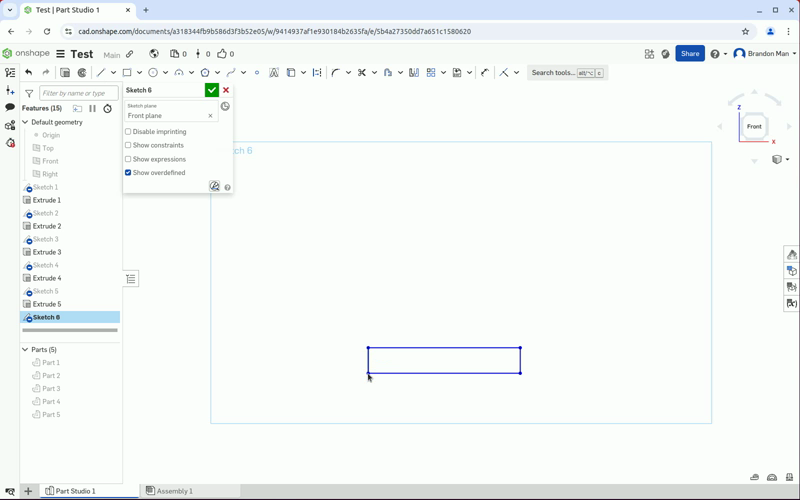
mouse_move(509, 359)
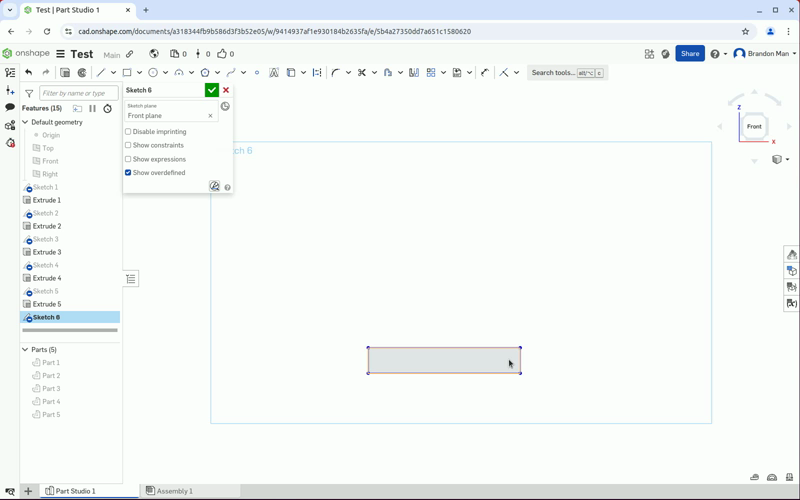
click(509, 359)
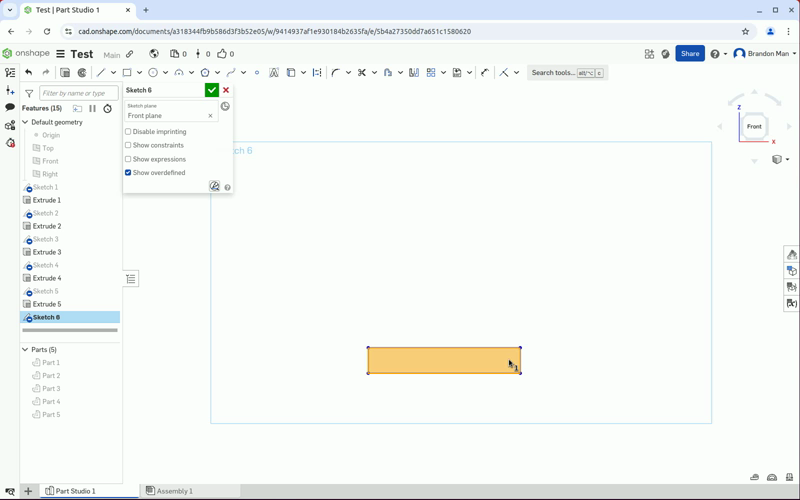
mouse_move(73, 352)
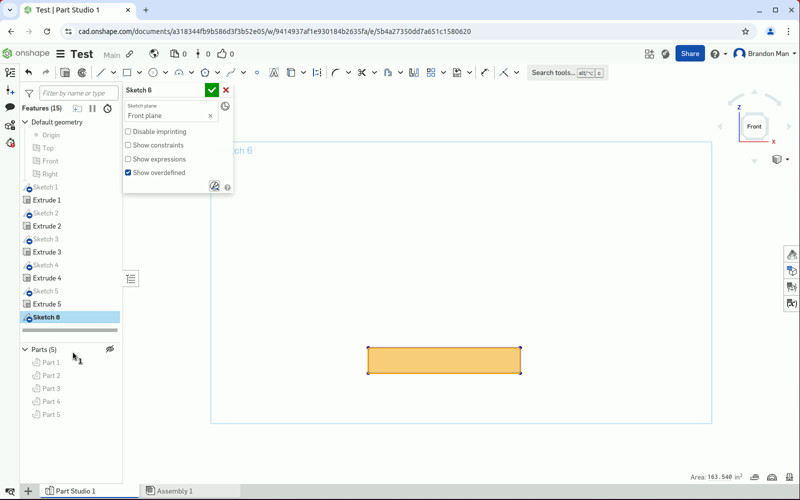
key(shift+y)
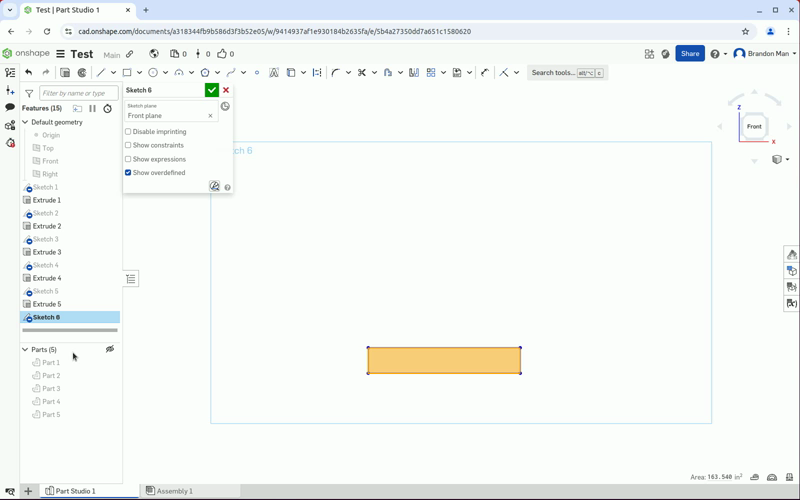
key(shift+e)
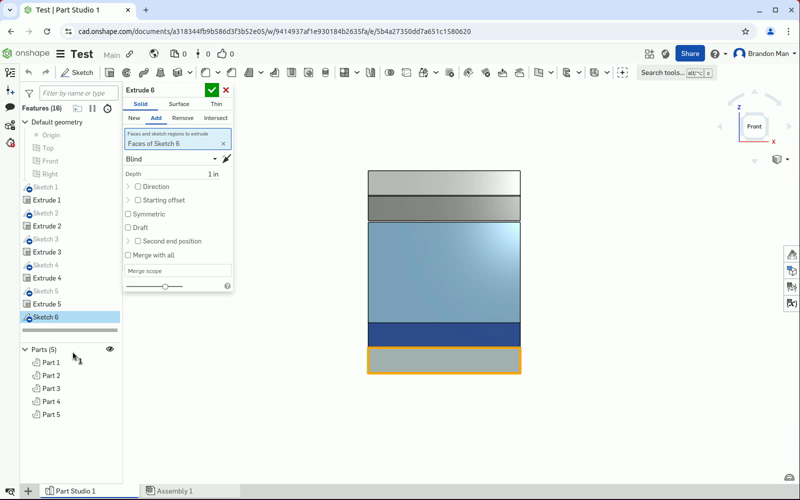
mouse_move(143, 106)
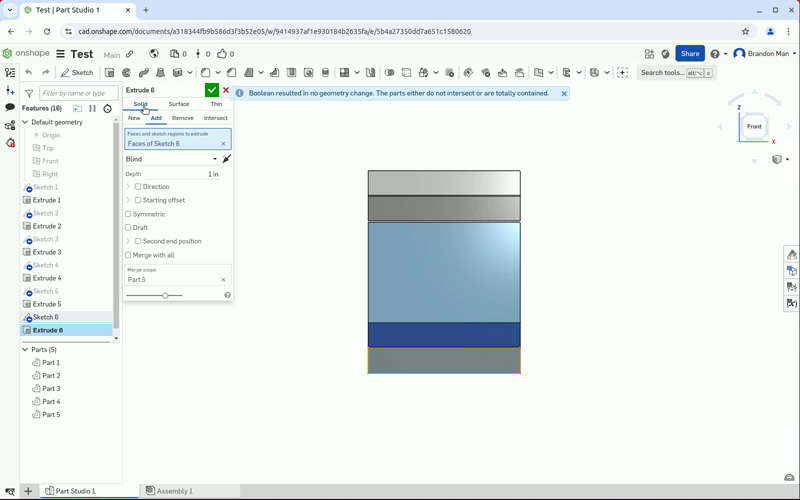
click(143, 106)
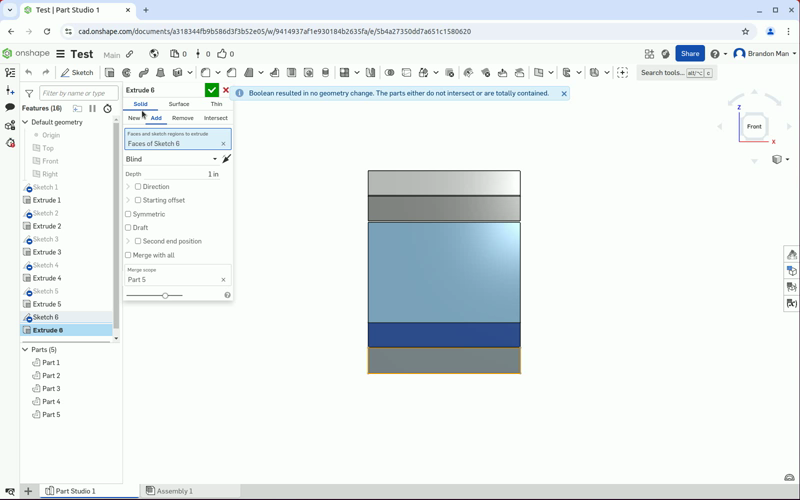
mouse_move(137, 120)
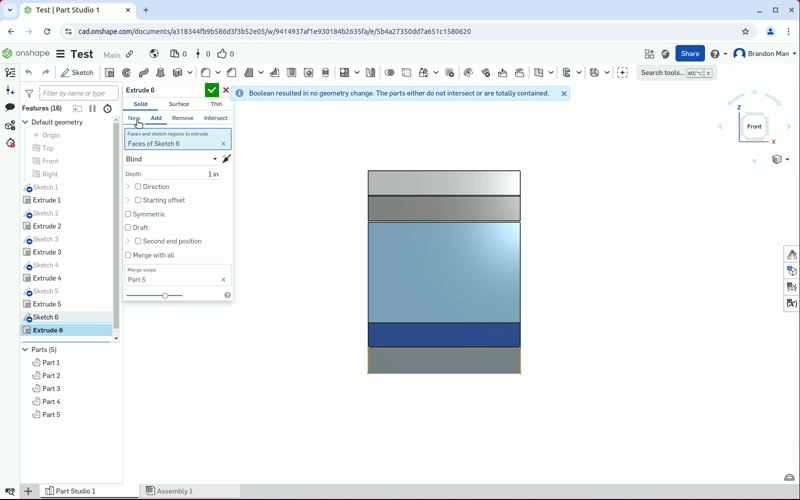
click(137, 120)
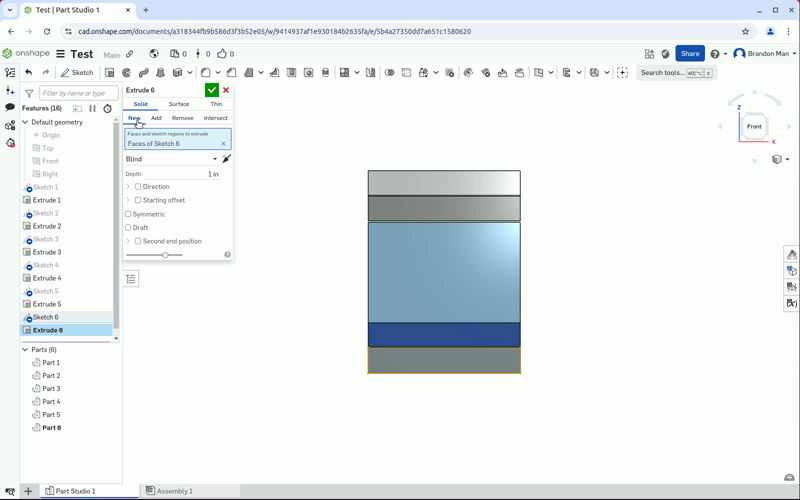
key(tab, 4)
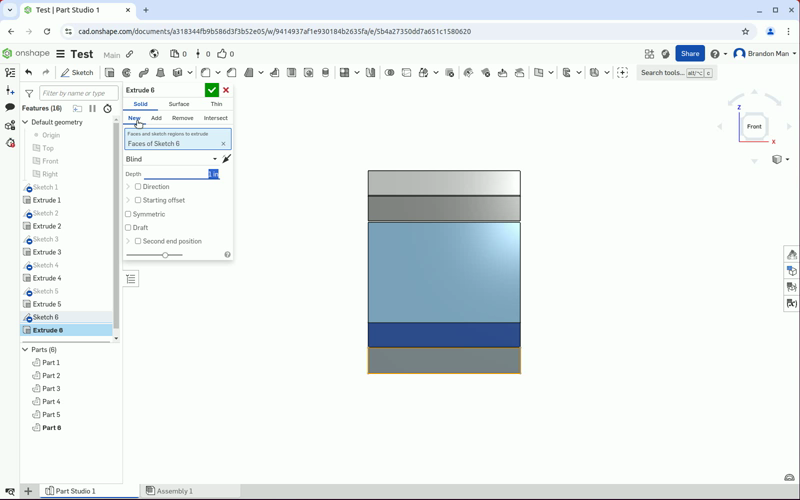
text(-5.296)
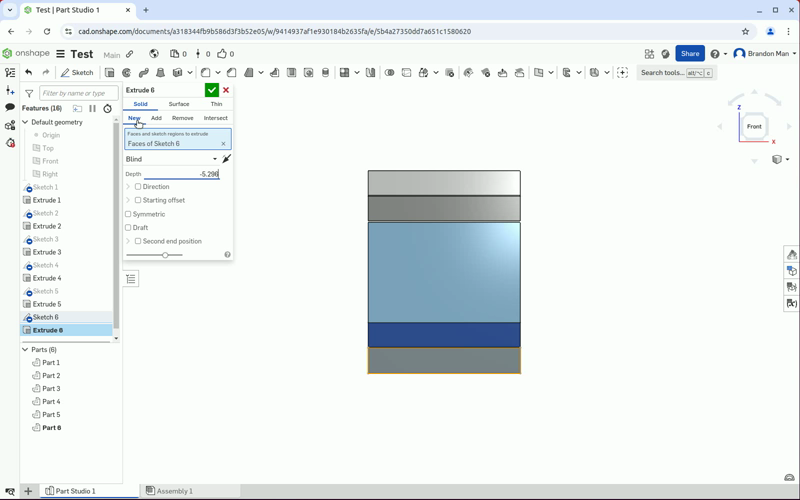
key(enter)
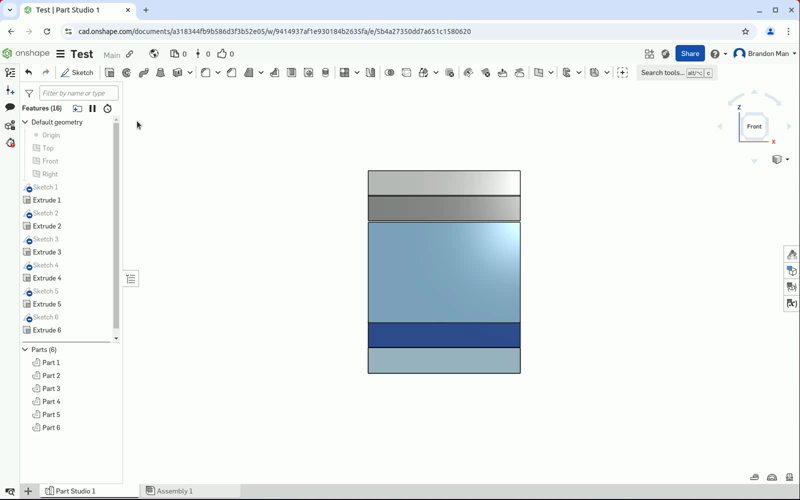
key(shift+h)
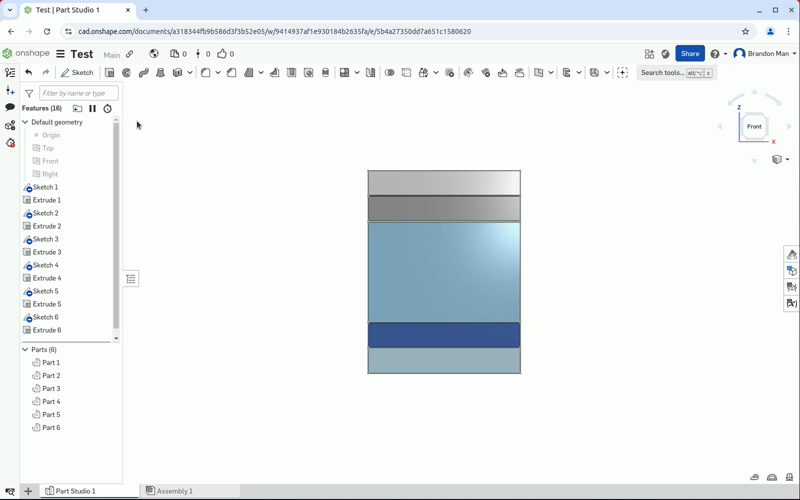
key(shift+h)
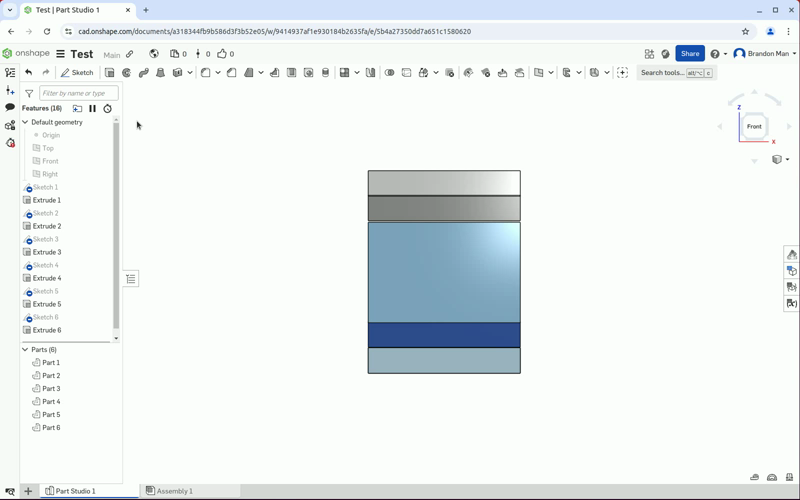
mouse_move(69, 189)
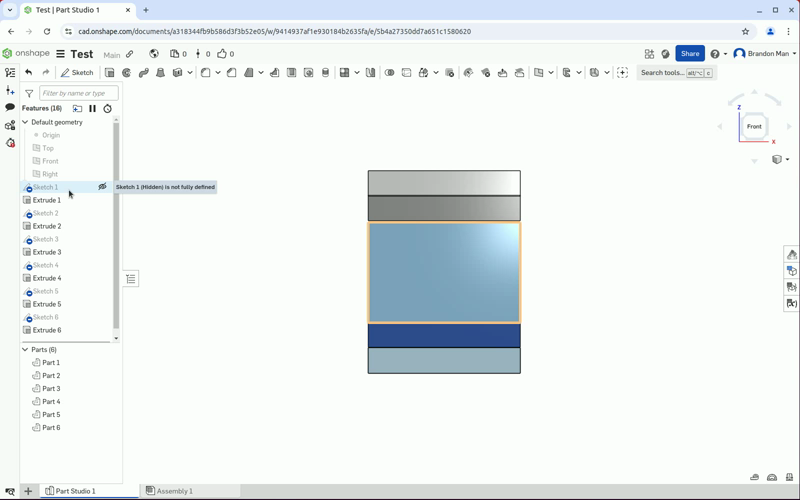
click(69, 189)
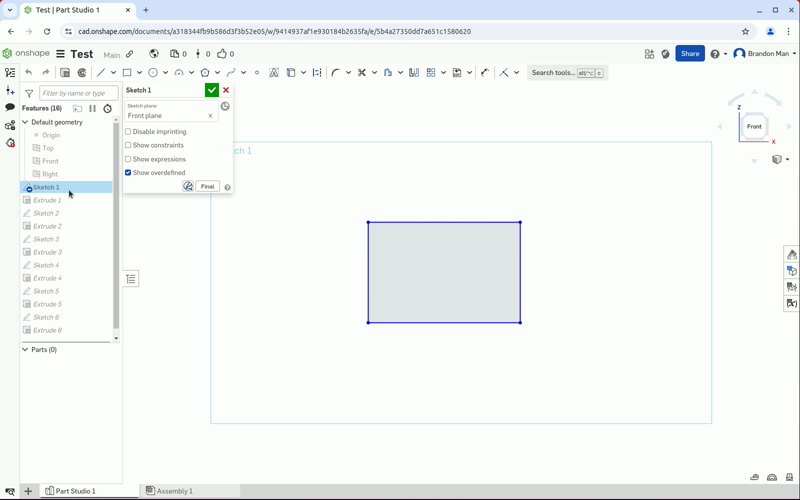
mouse_move(229, 92)
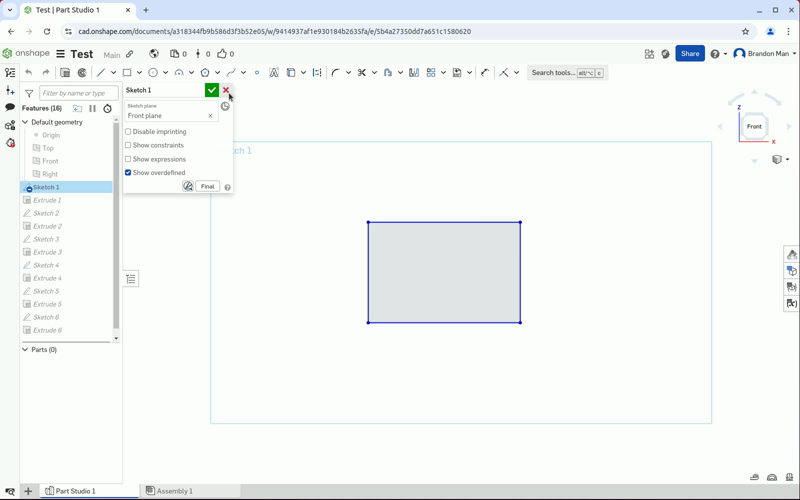
click(229, 92)
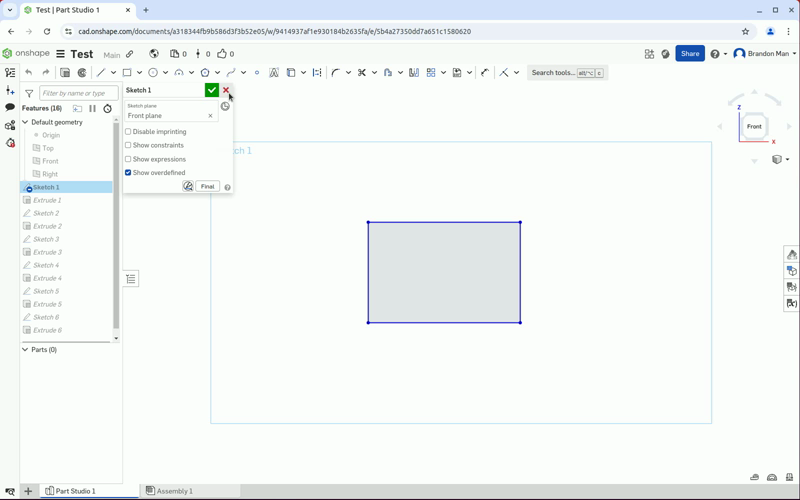
key(shift+s)
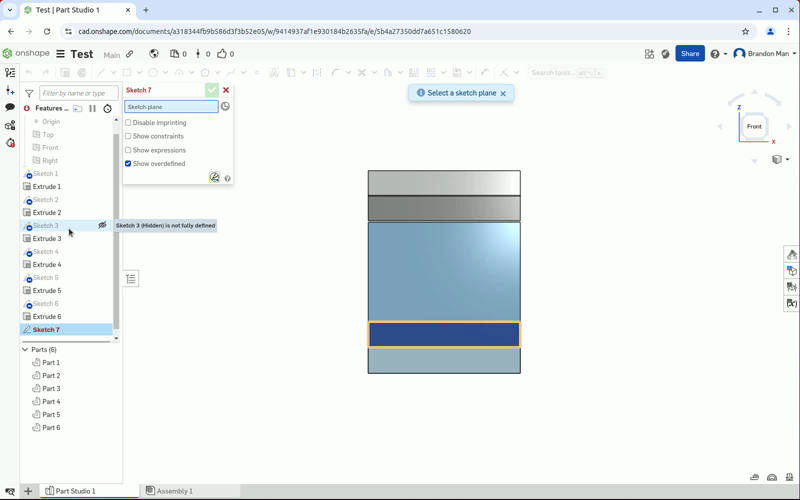
scroll(3)
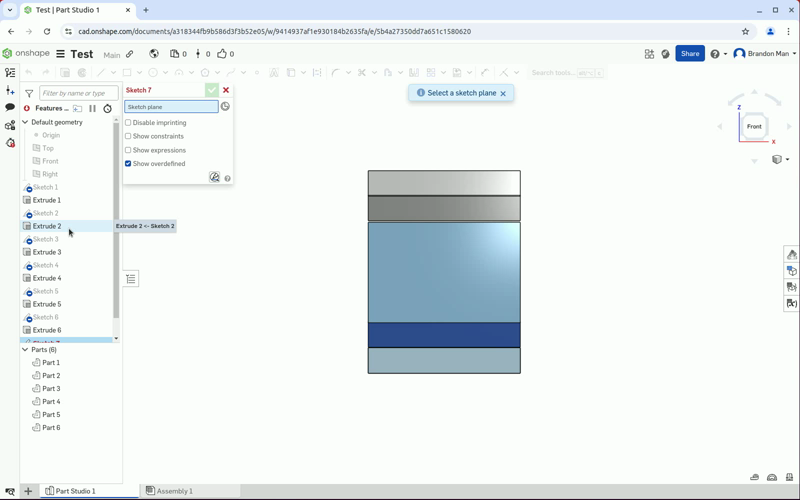
mouse_move(69, 163)
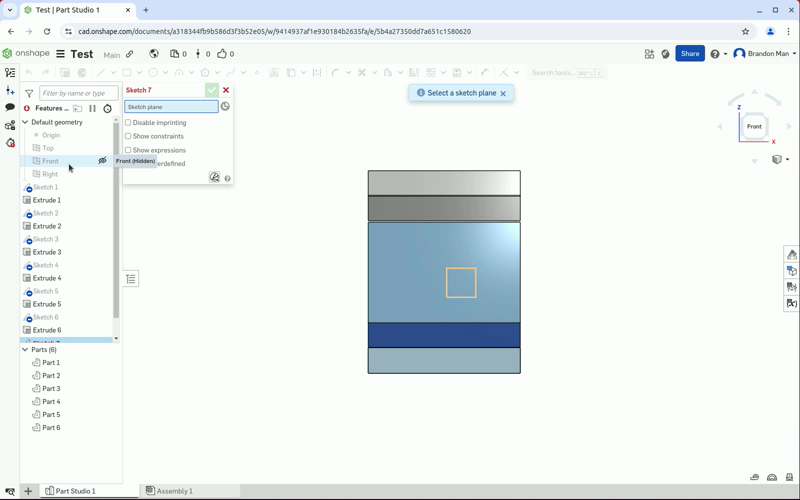
click(69, 163)
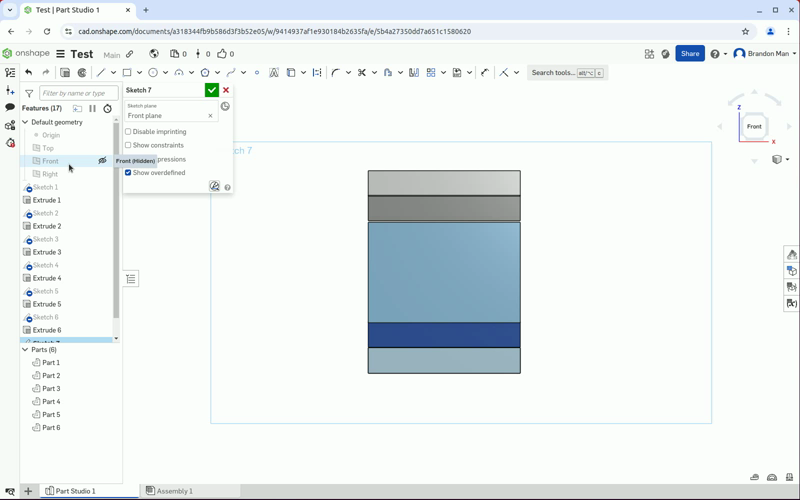
mouse_move(73, 352)
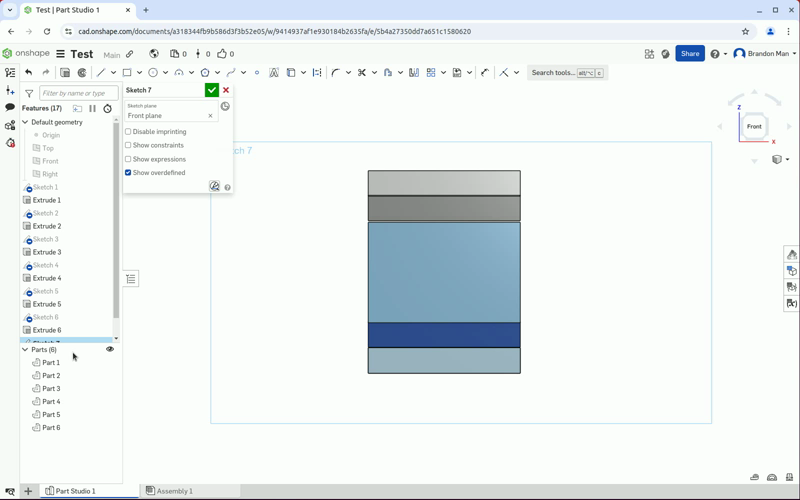
key(y)
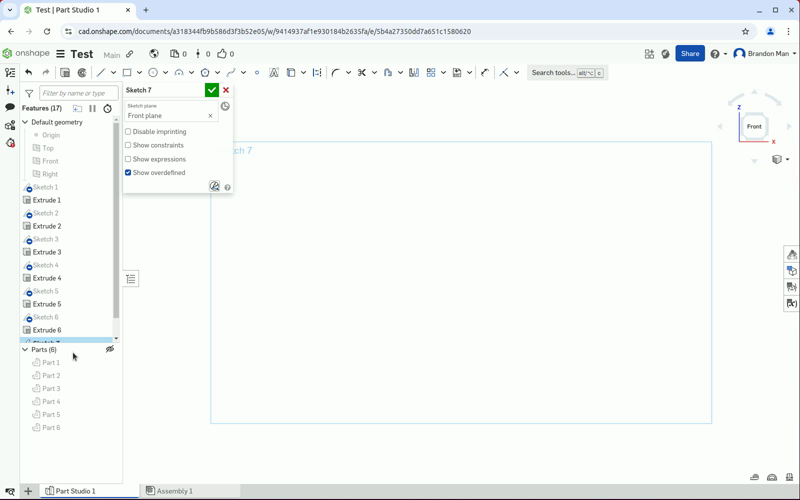
key(l)
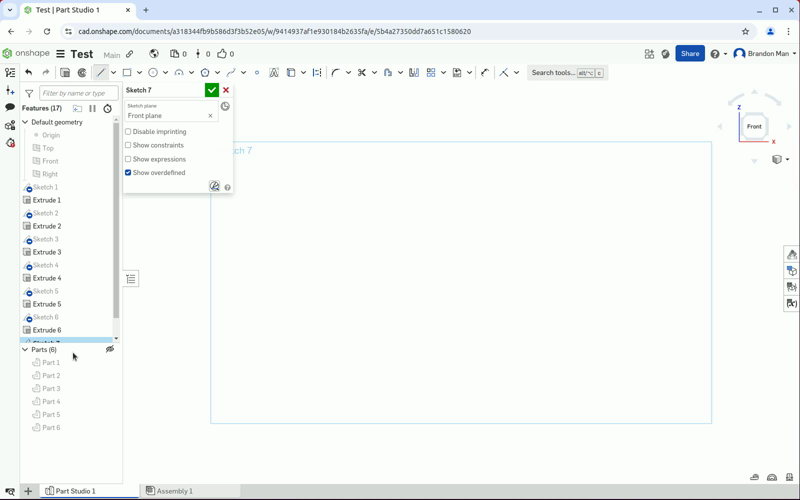
key_down(shift)
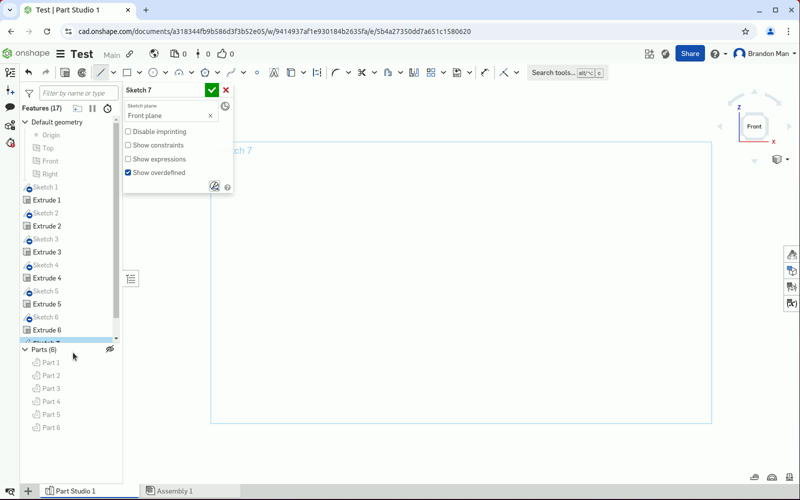
mouse_move(368, 196)
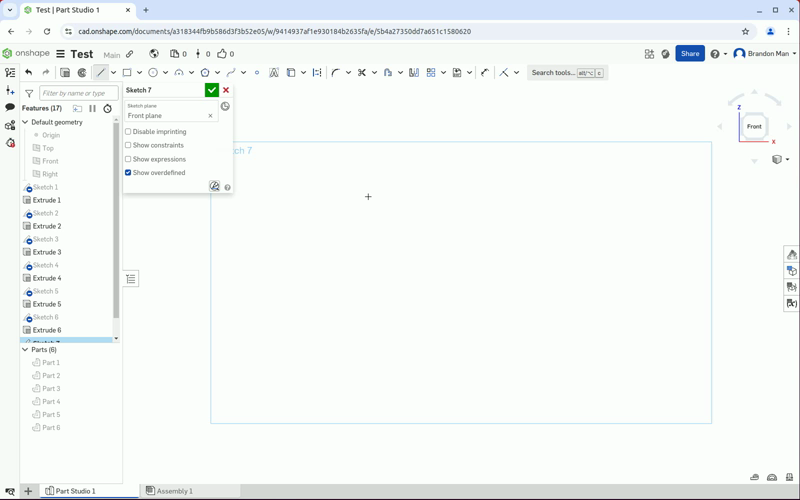
click(368, 196)
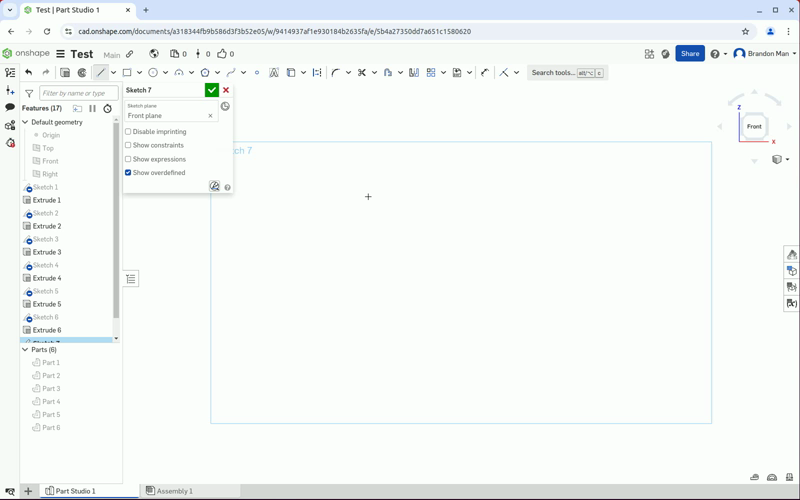
key_up(shift)
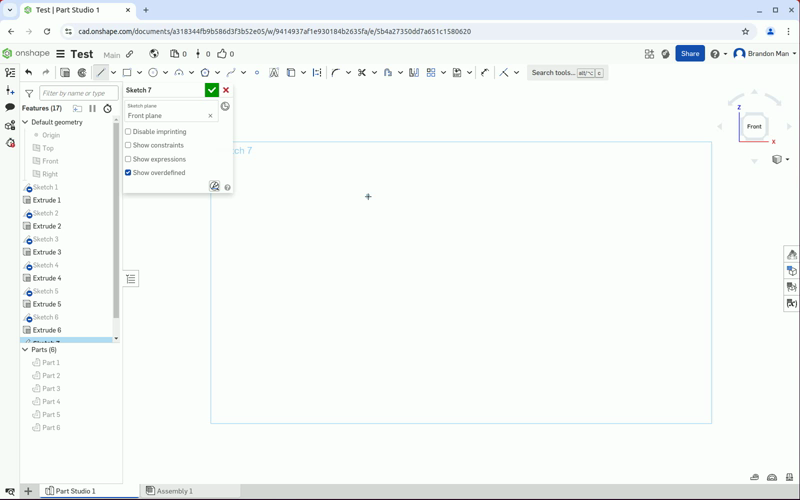
key_down(shift)
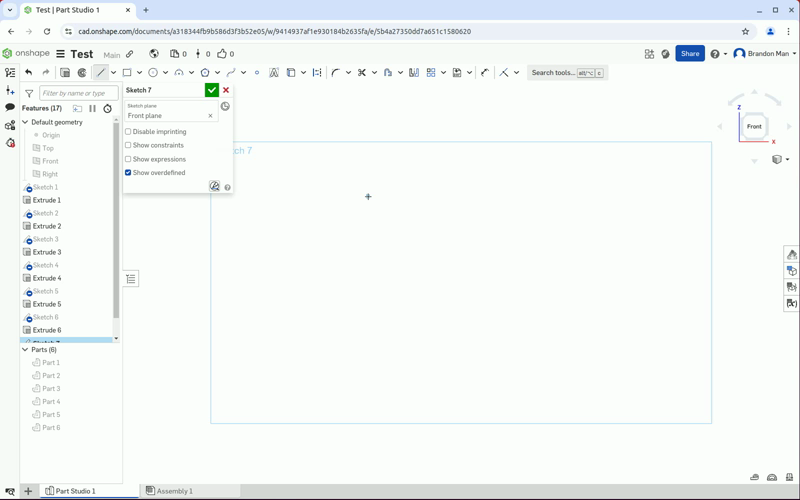
mouse_move(520, 196)
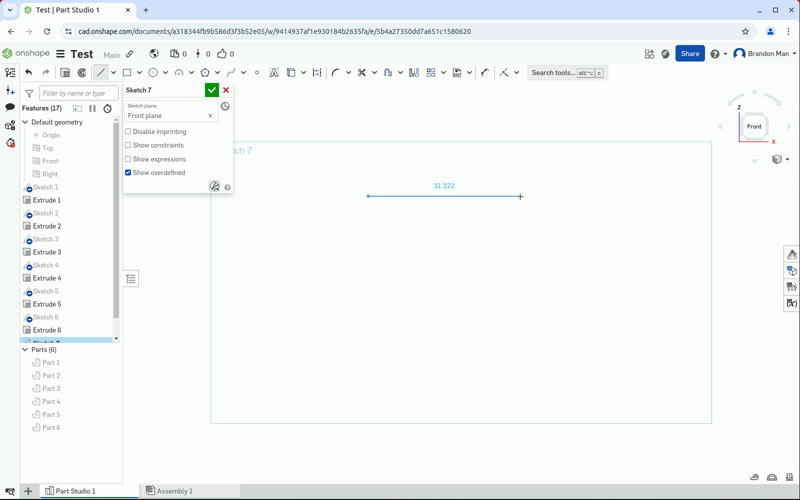
click(520, 196)
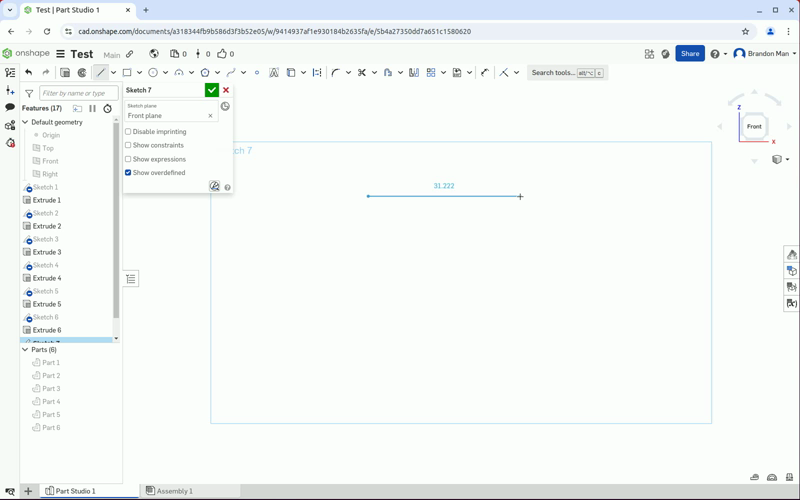
key_up(shift)
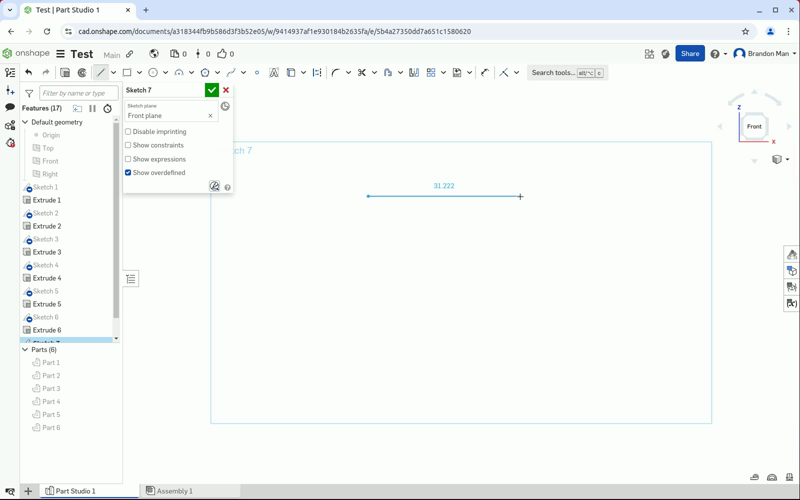
key_down(shift)
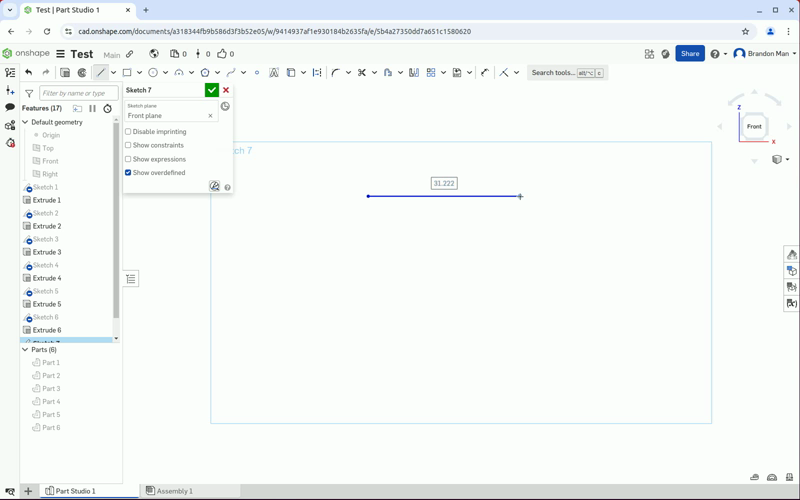
mouse_move(550, 196)
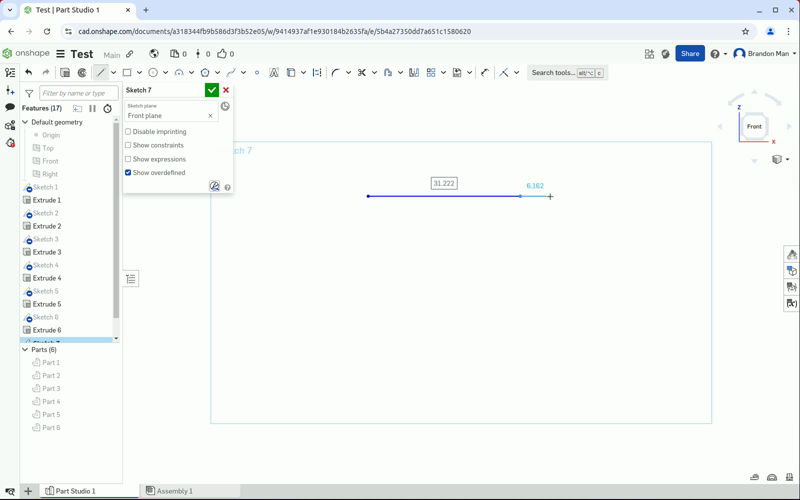
mouse_move(520, 170)
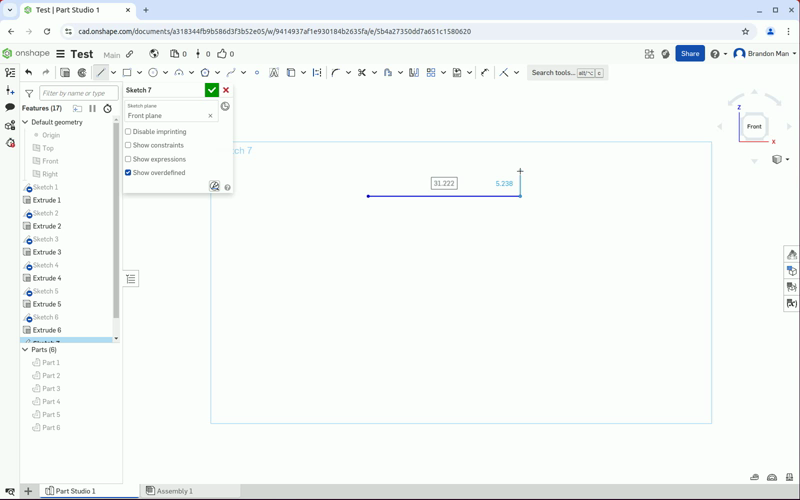
click(520, 170)
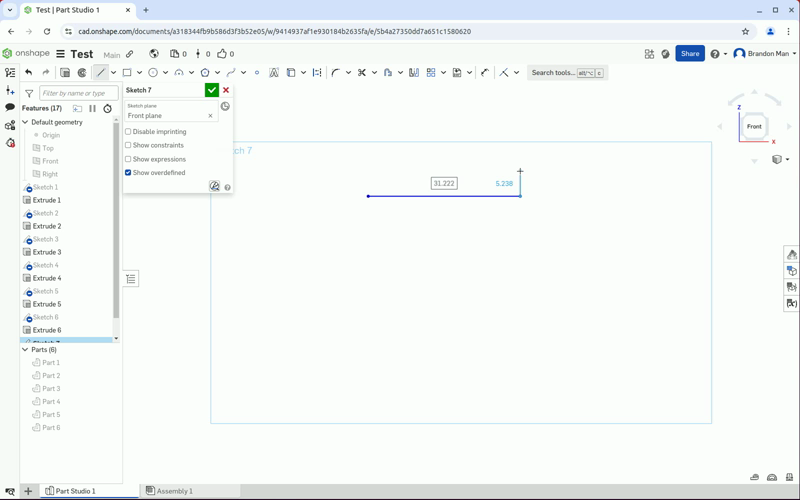
key_up(shift)
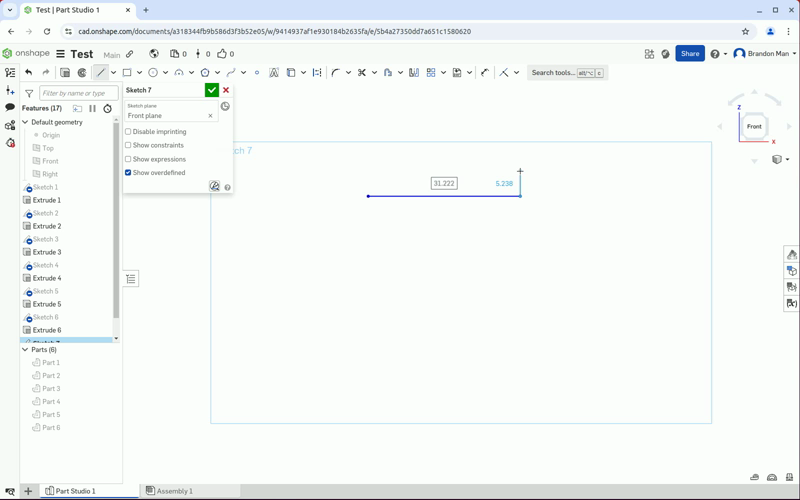
key_down(shift)
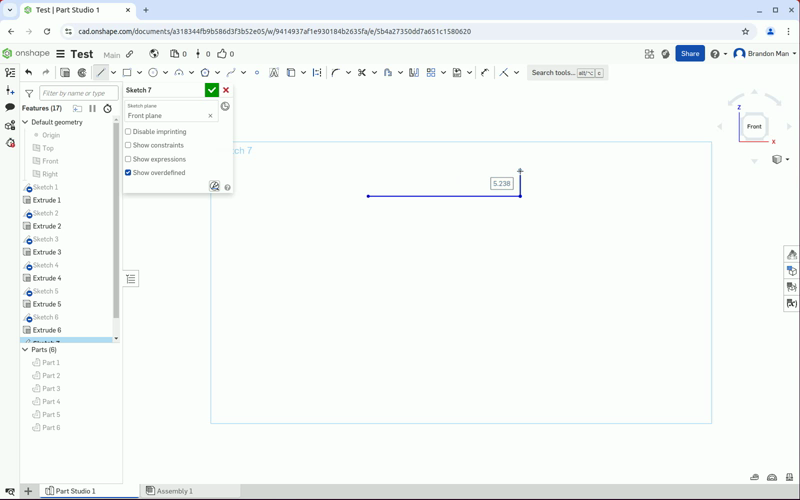
mouse_move(368, 170)
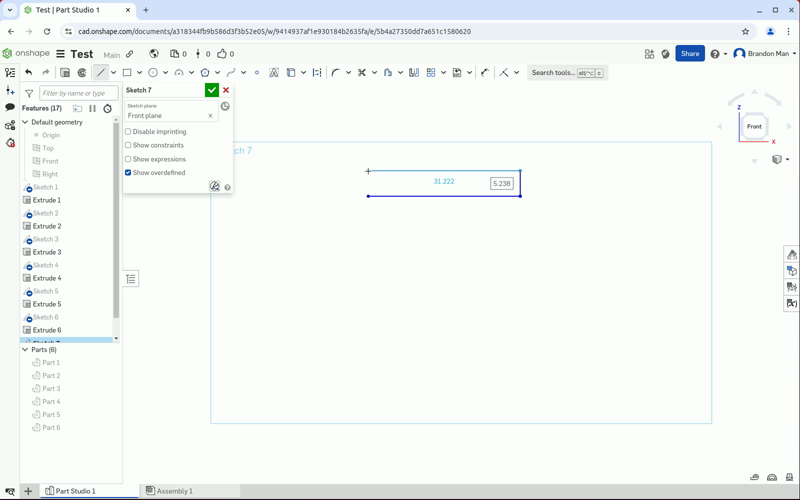
click(368, 170)
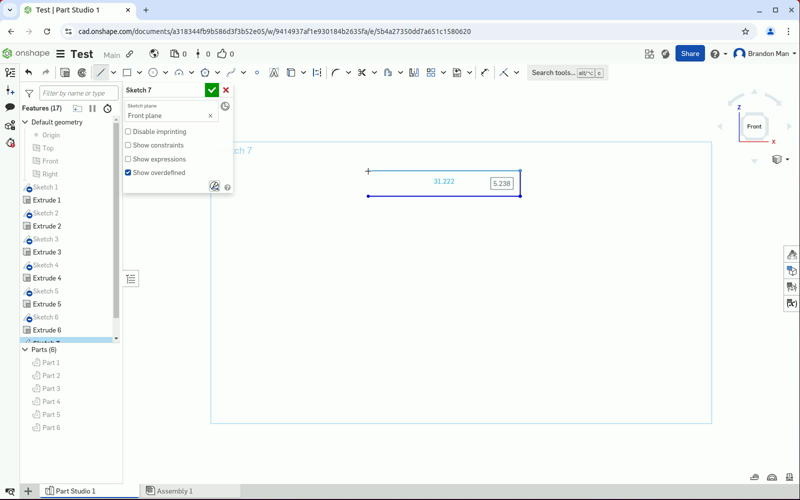
key_up(shift)
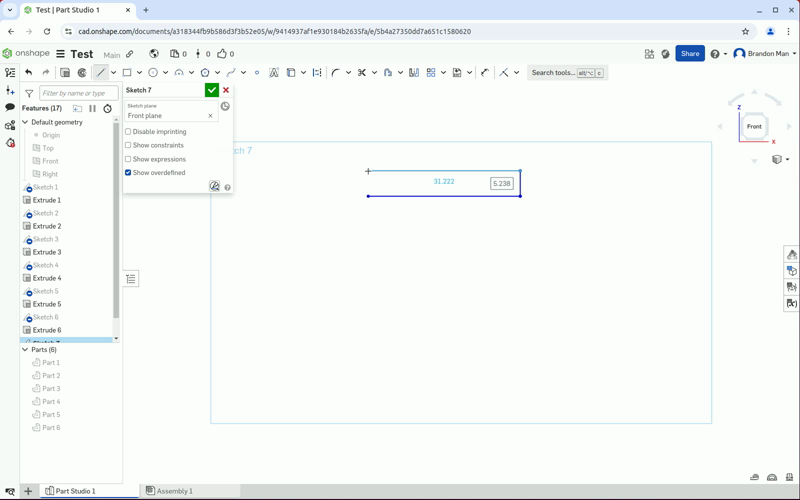
mouse_move(398, 170)
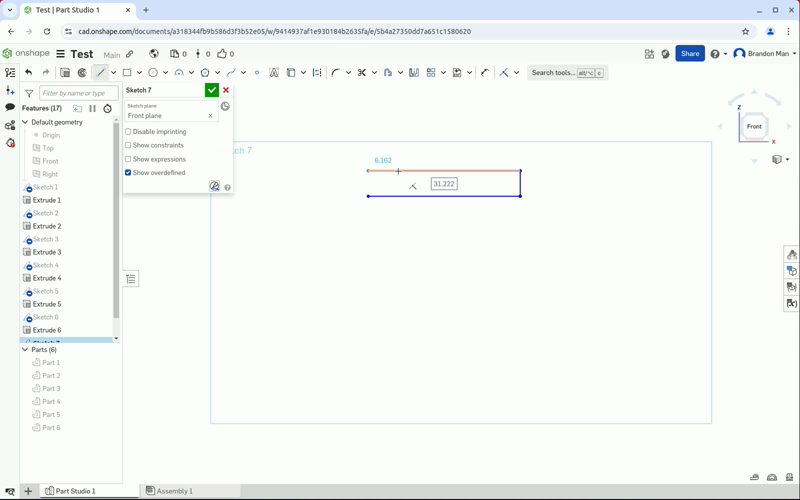
key_down(shift)
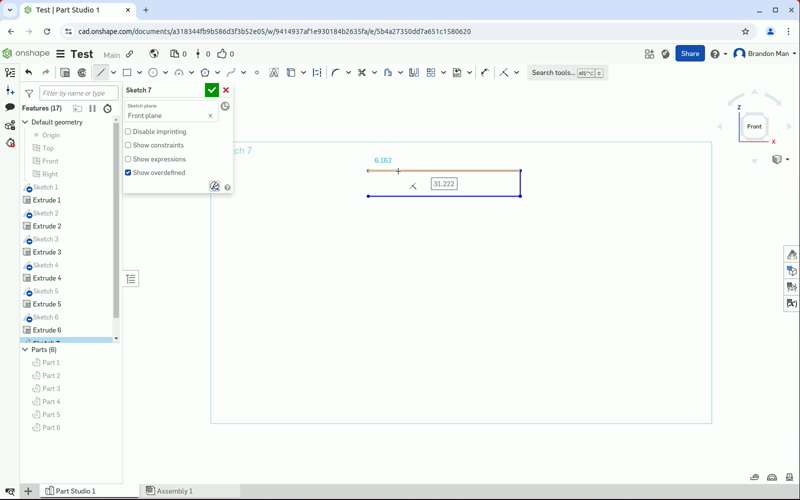
mouse_move(368, 196)
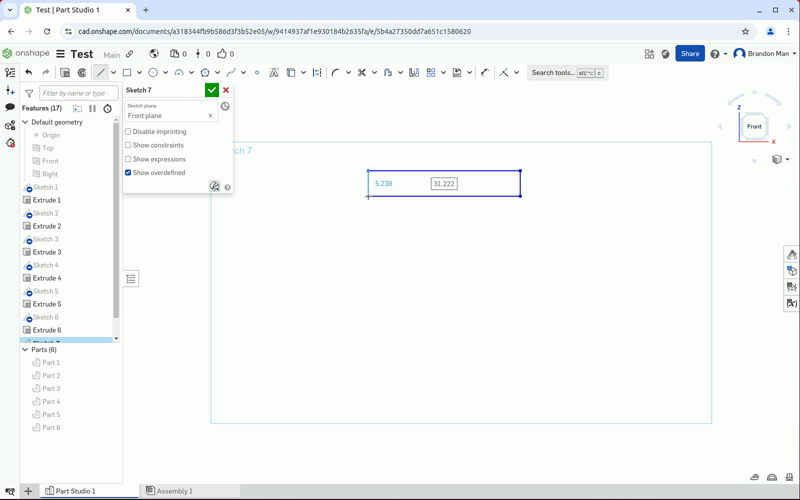
key_up(shift)
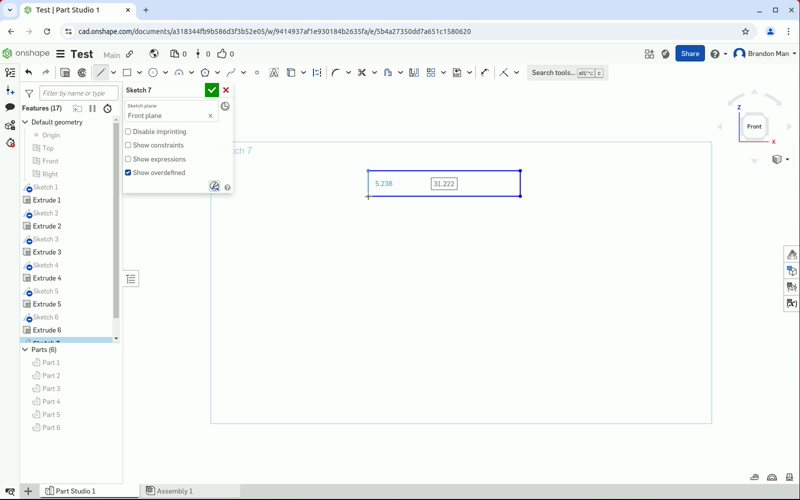
click(368, 196)
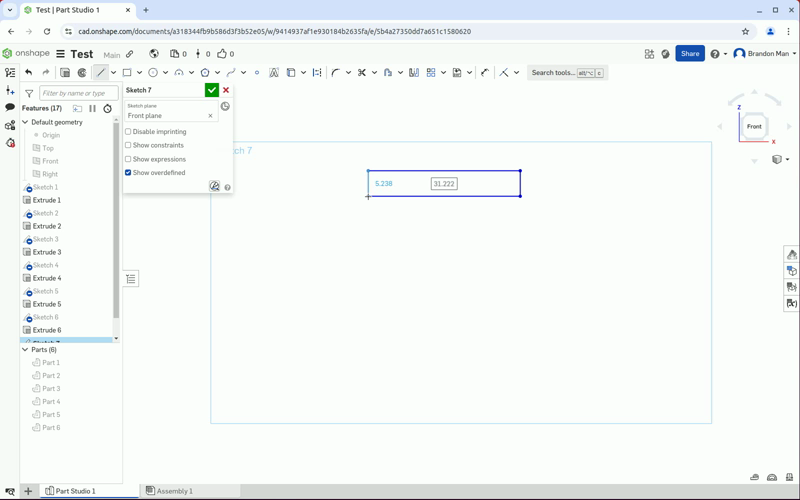
key(esc)
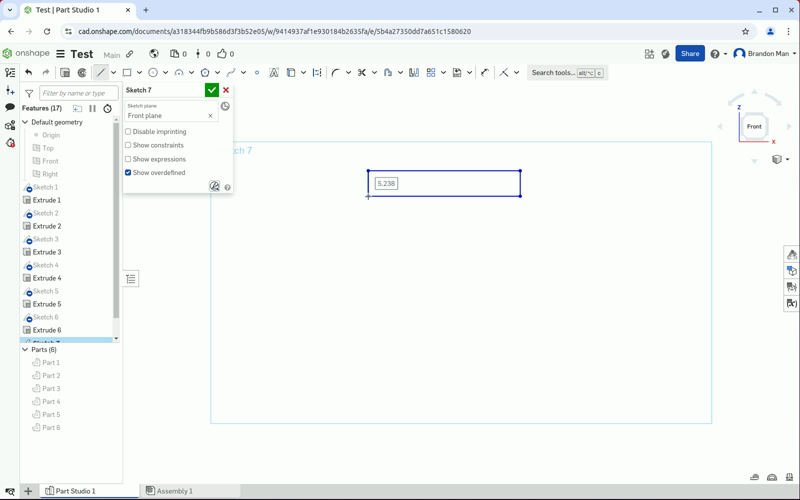
mouse_move(449, 174)
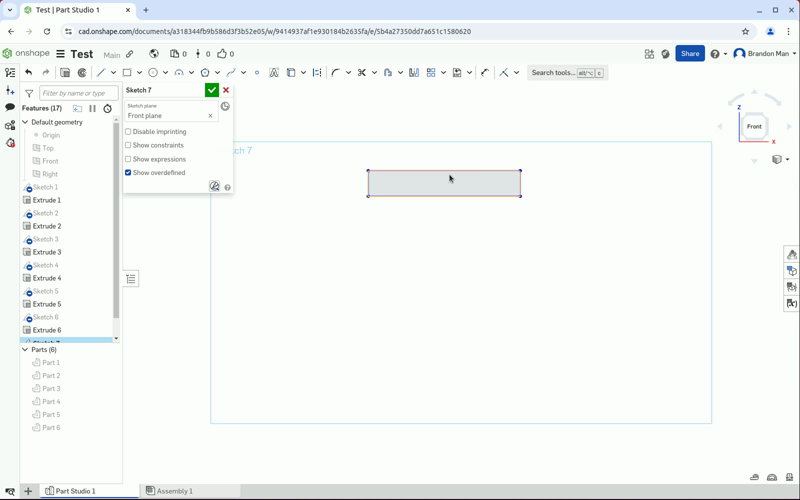
click(449, 174)
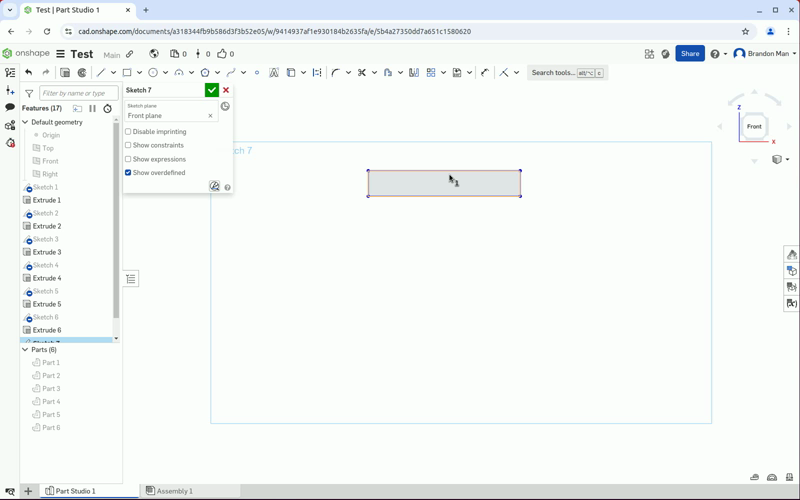
mouse_move(73, 352)
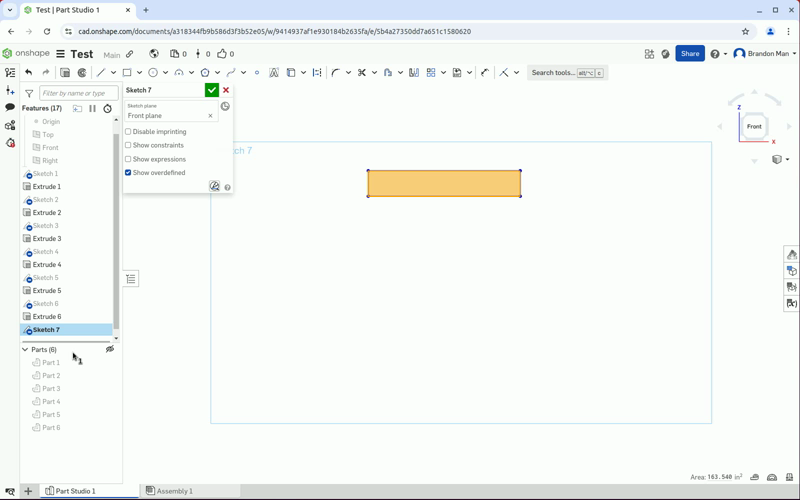
key(shift+y)
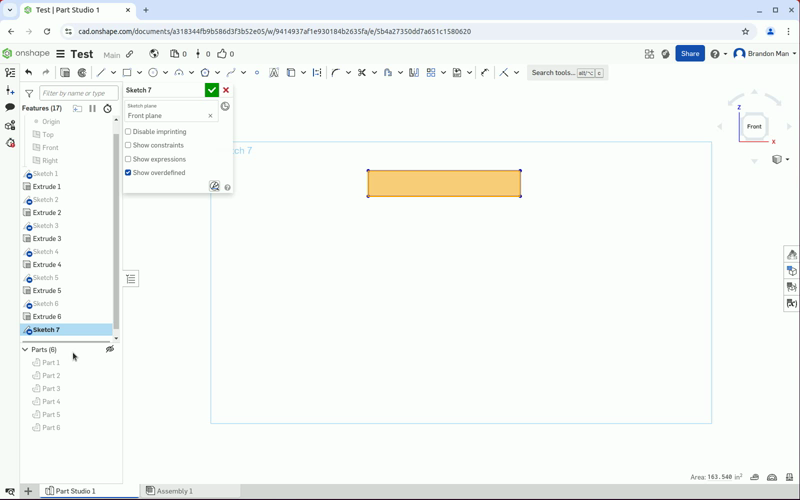
key(shift+e)
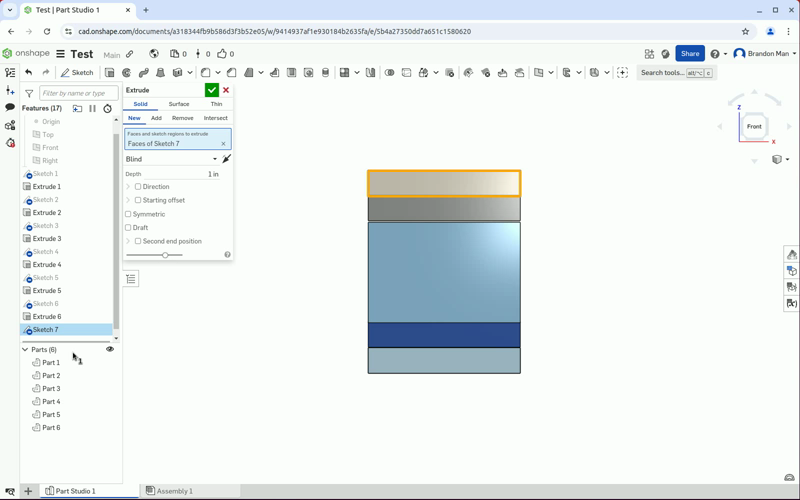
mouse_move(143, 106)
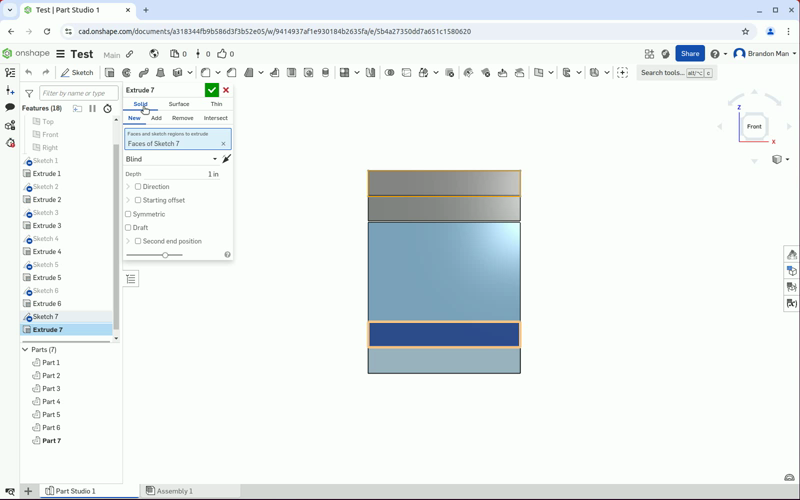
click(143, 106)
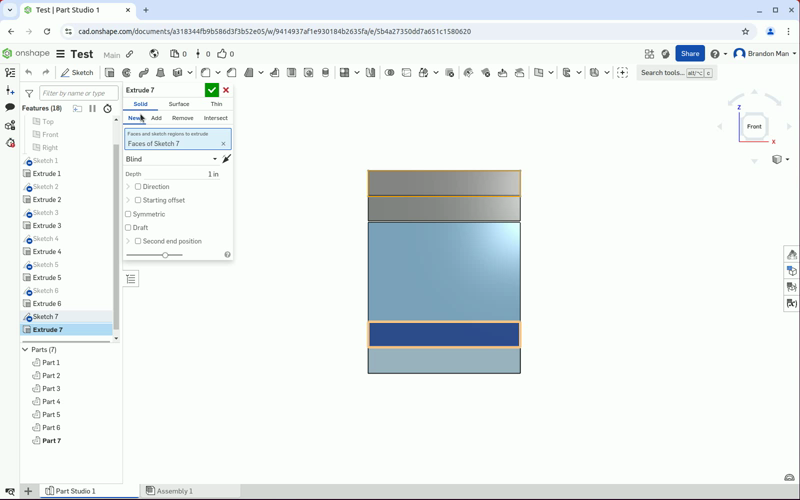
mouse_move(137, 120)
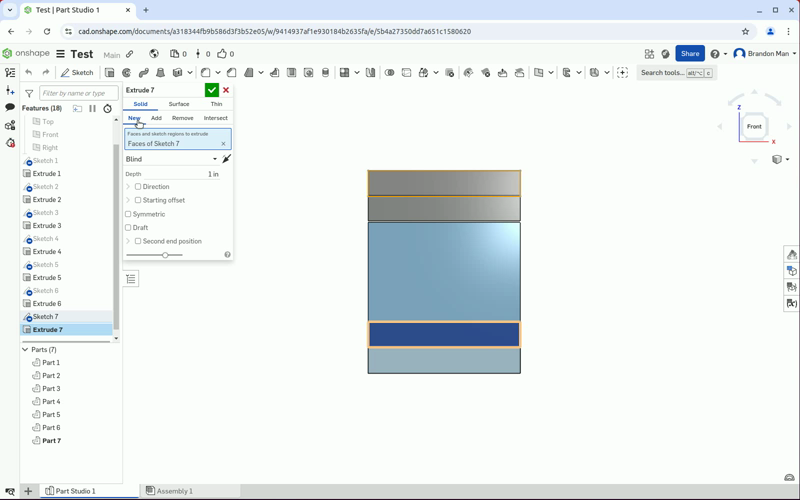
click(137, 120)
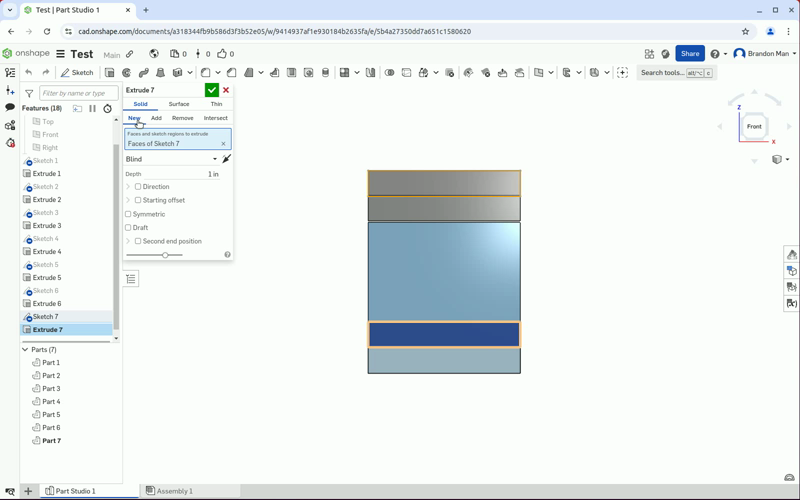
key(tab, 4)
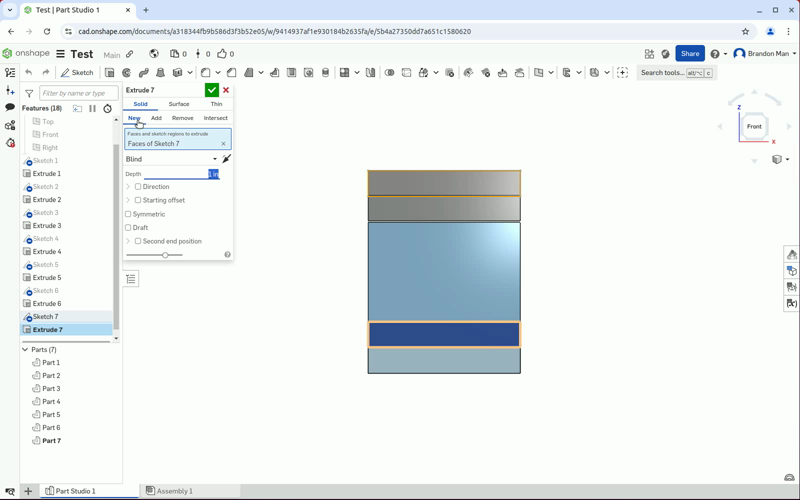
text(-5.296)
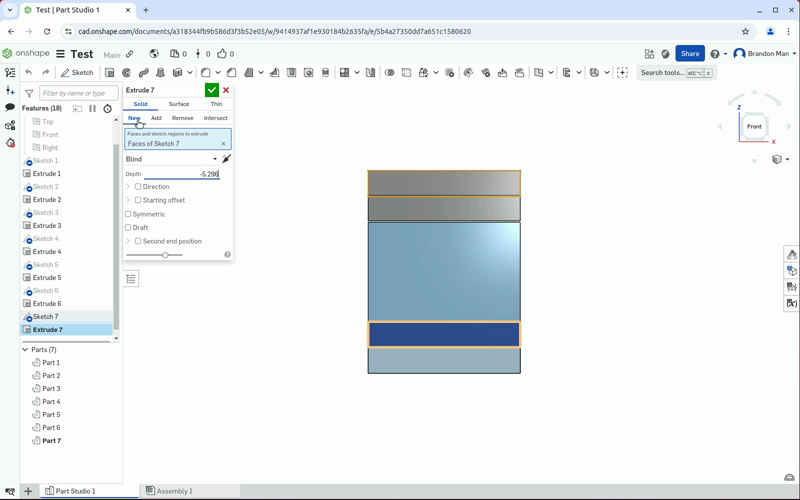
key(enter)
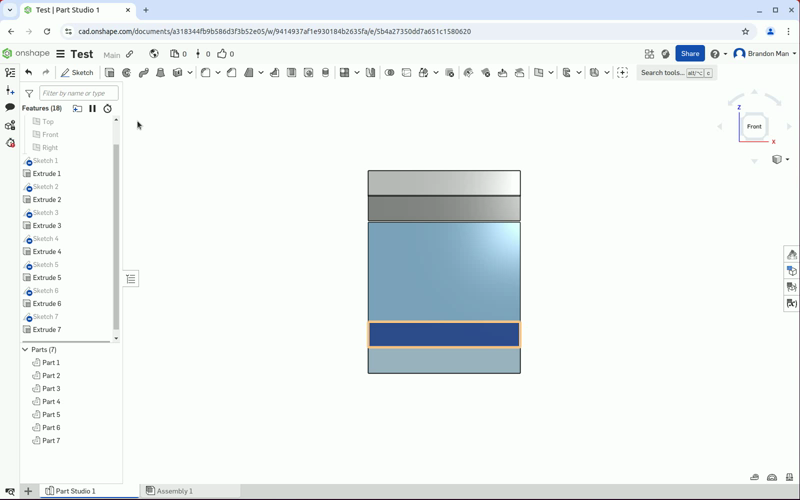
key(shift+h)
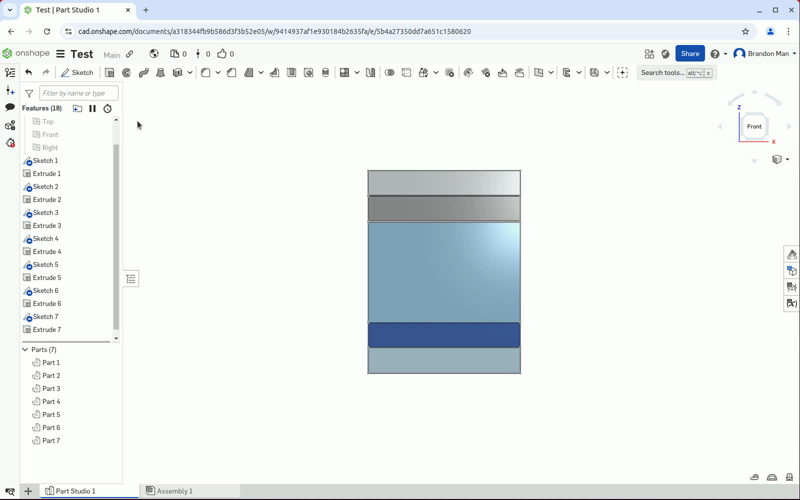
key(shift+h)
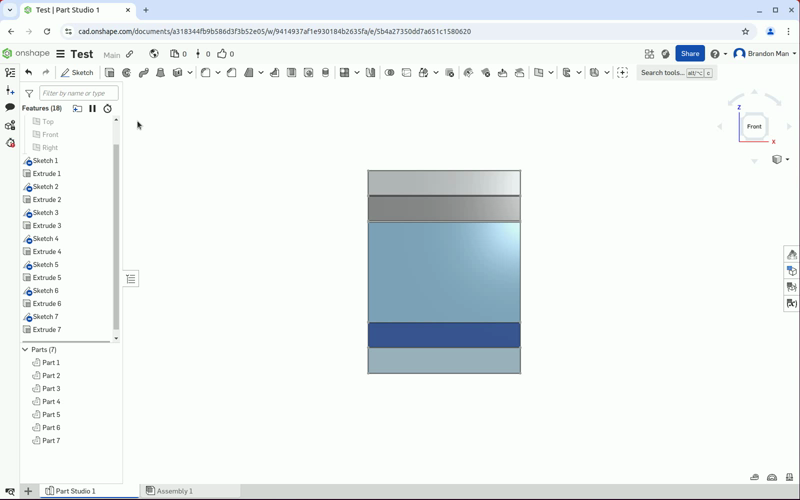
key(shift+7)
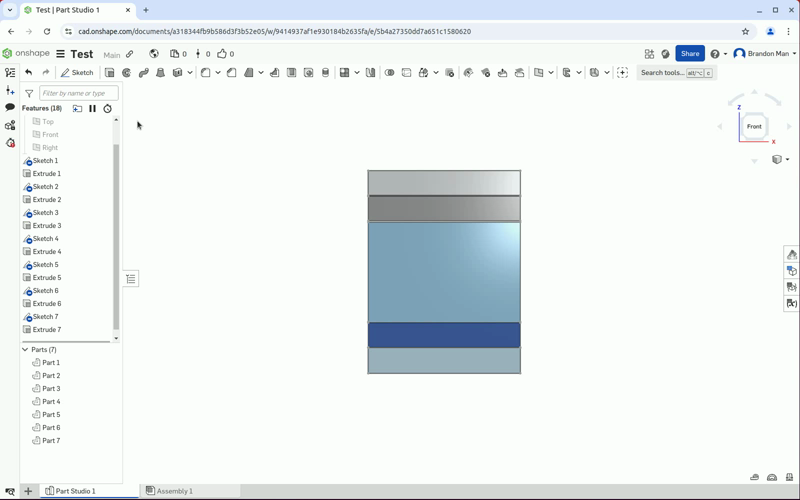
key(left, 2)
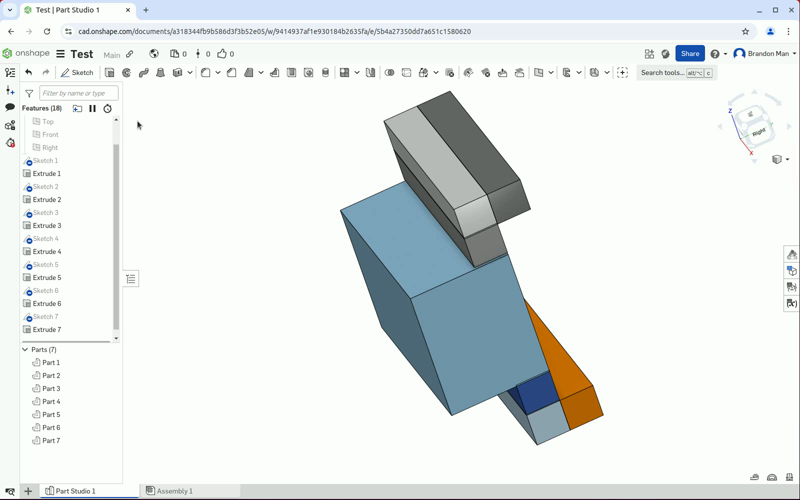
key(down, 2)
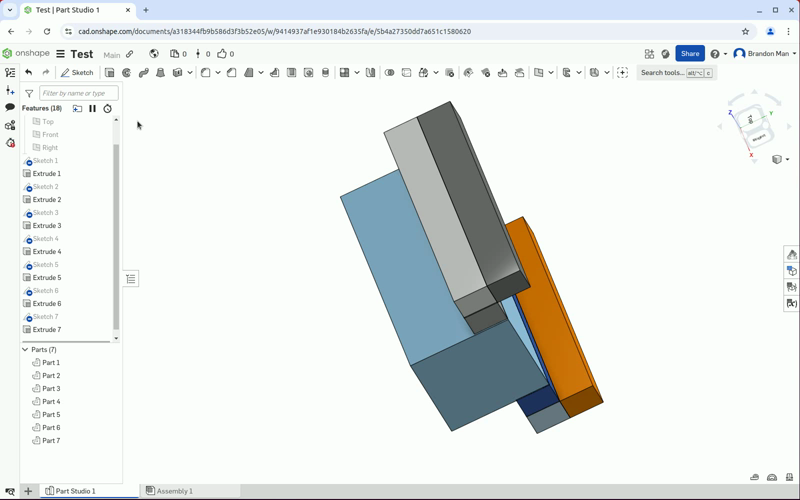
key(up, 2)
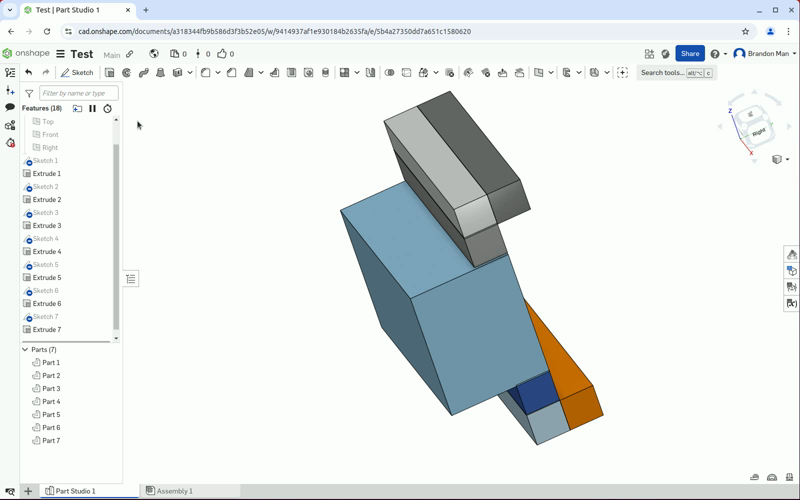
key(right, 2)
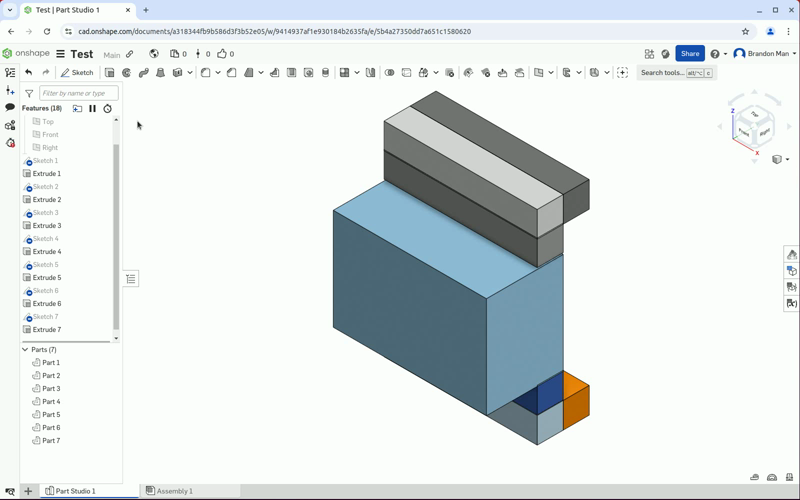
mouse_move(69, 163)
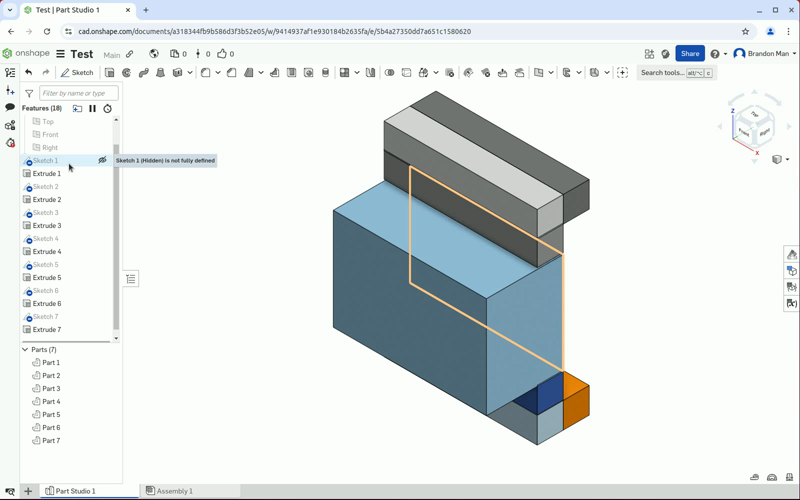
click(69, 163)